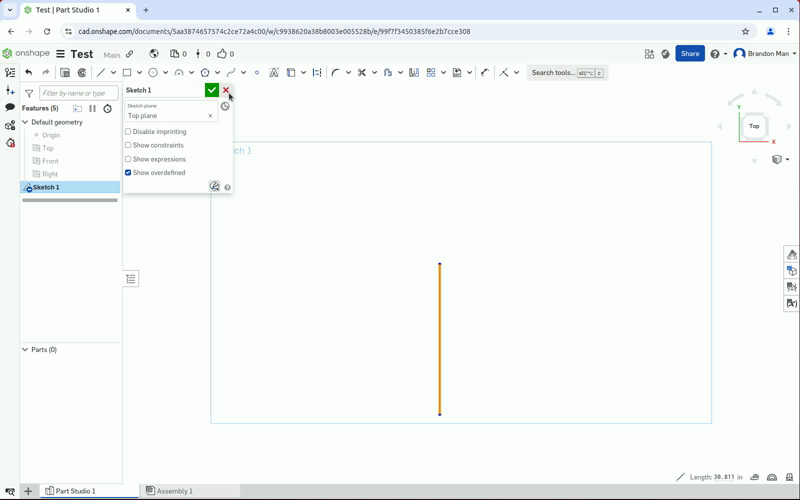
key(shift+h)
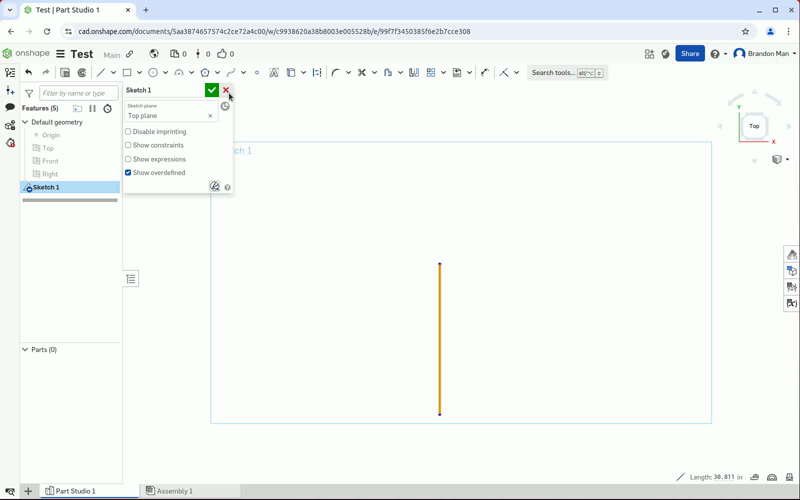
key(shift+s)
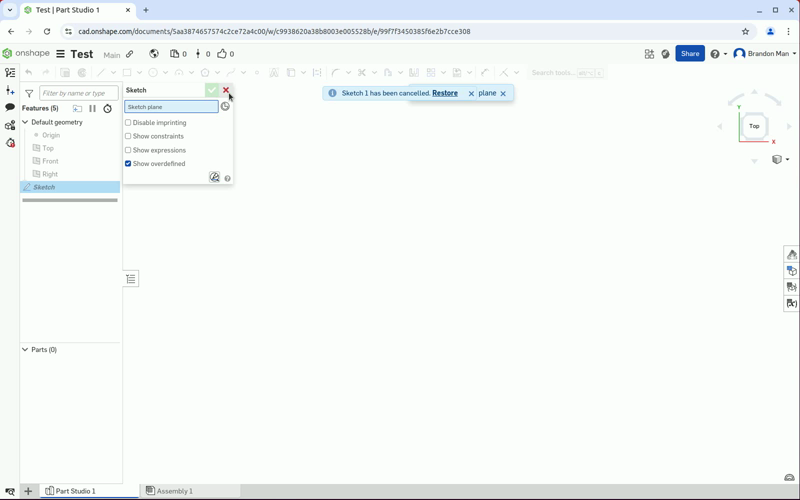
mouse_move(73, 150)
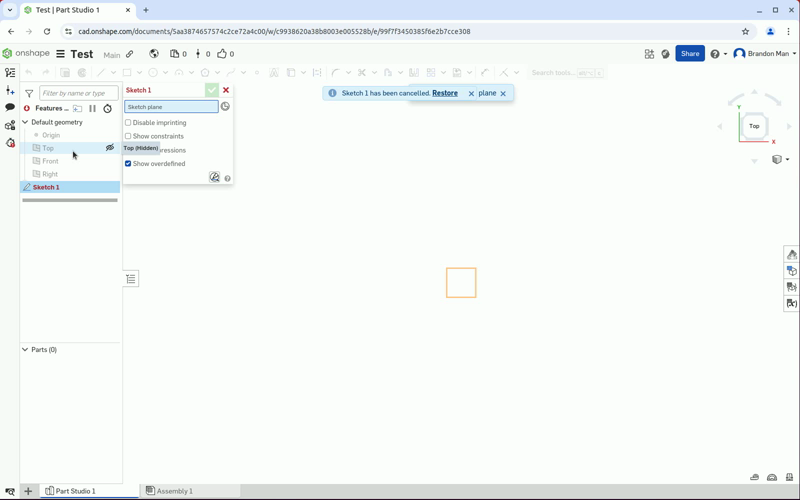
click(73, 150)
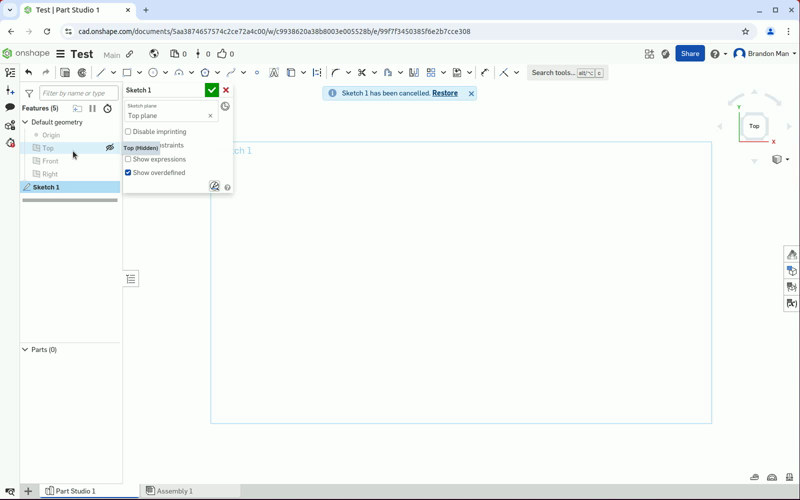
mouse_move(73, 352)
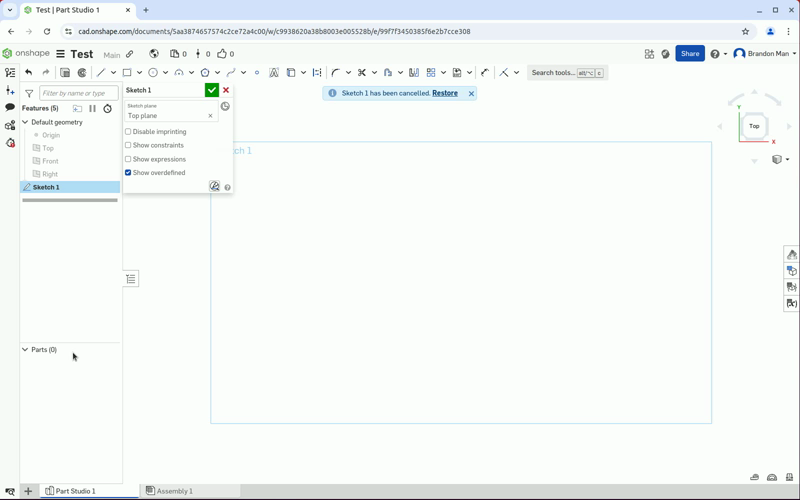
key(y)
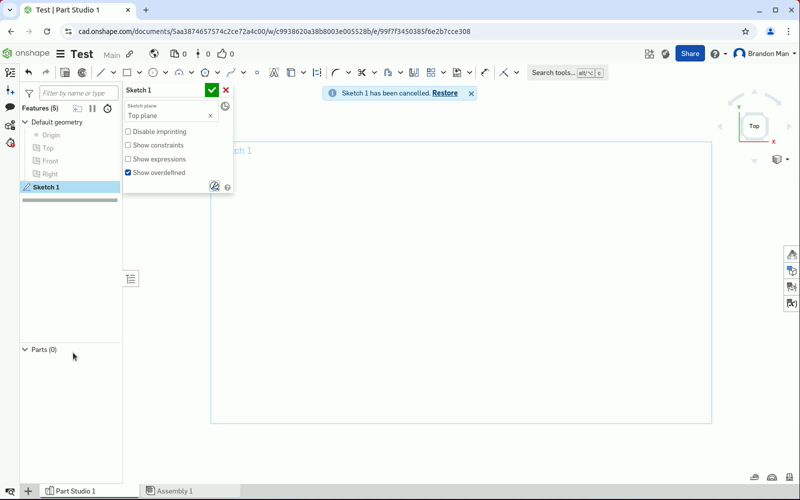
key(l)
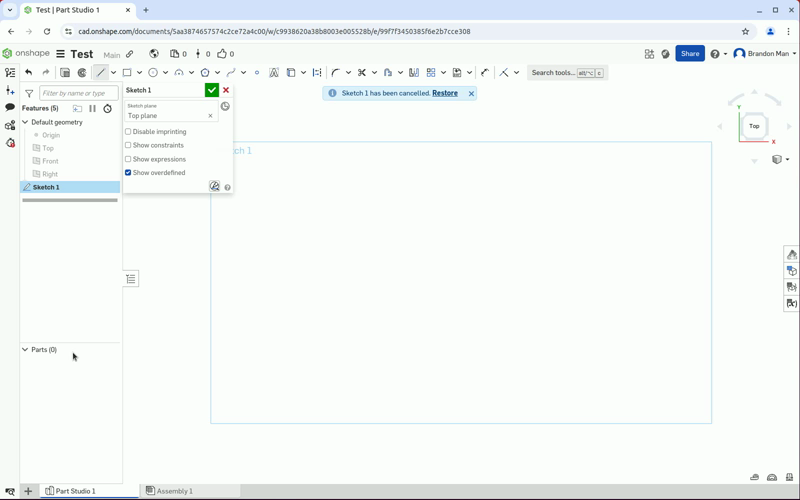
key_down(shift)
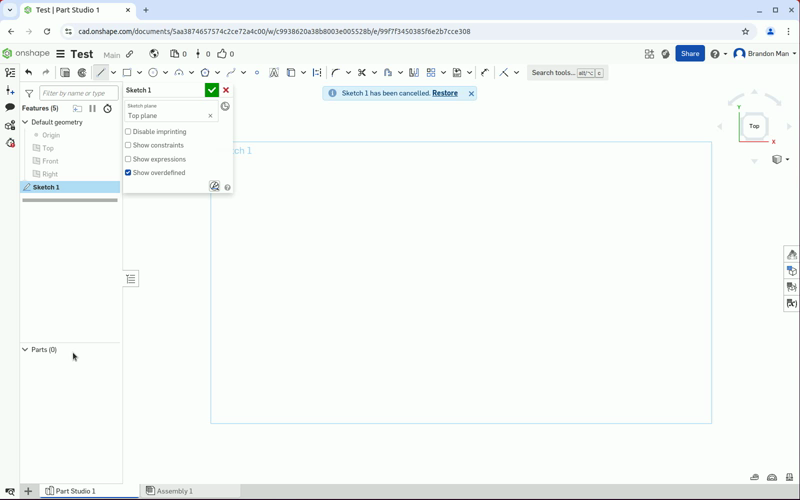
mouse_move(391, 395)
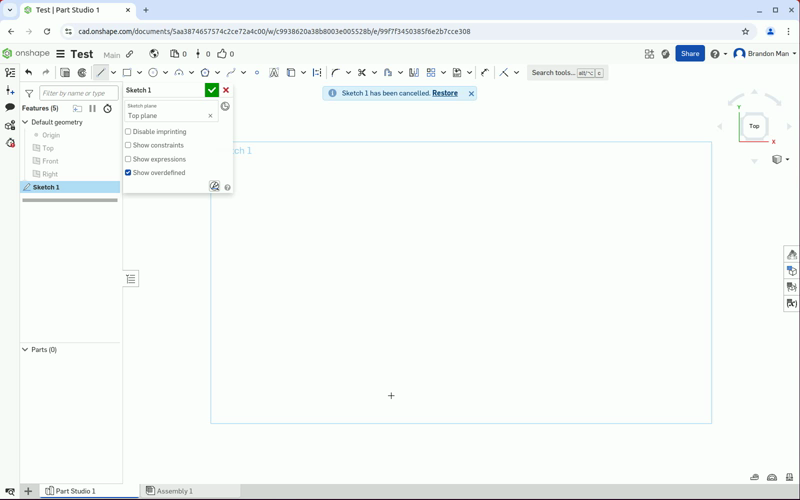
click(391, 395)
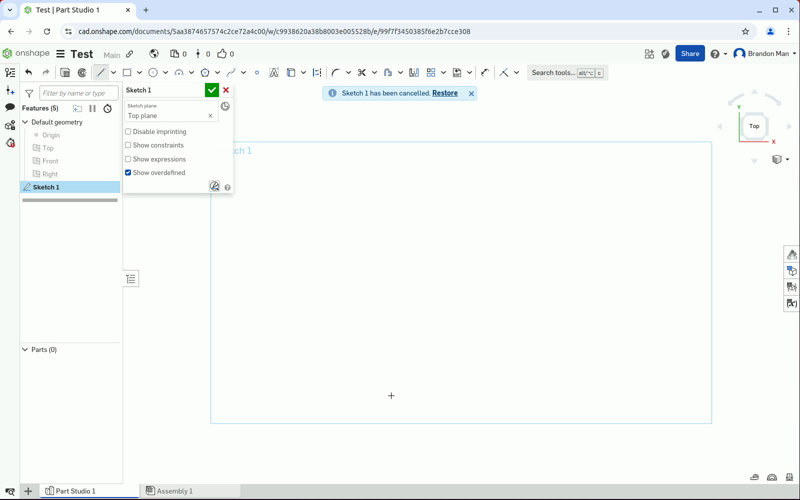
key_up(shift)
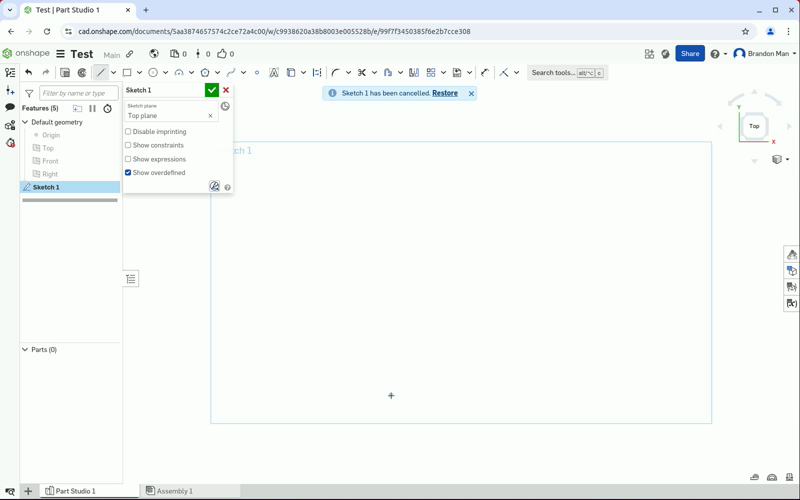
key_down(shift)
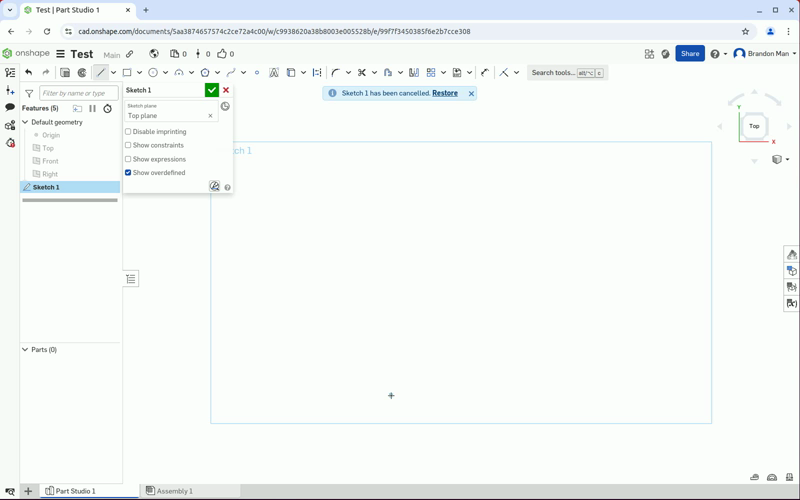
mouse_move(530, 395)
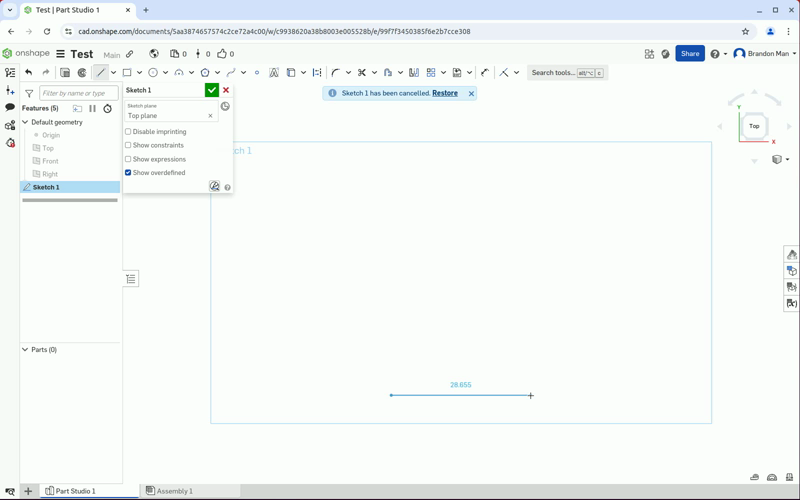
click(530, 395)
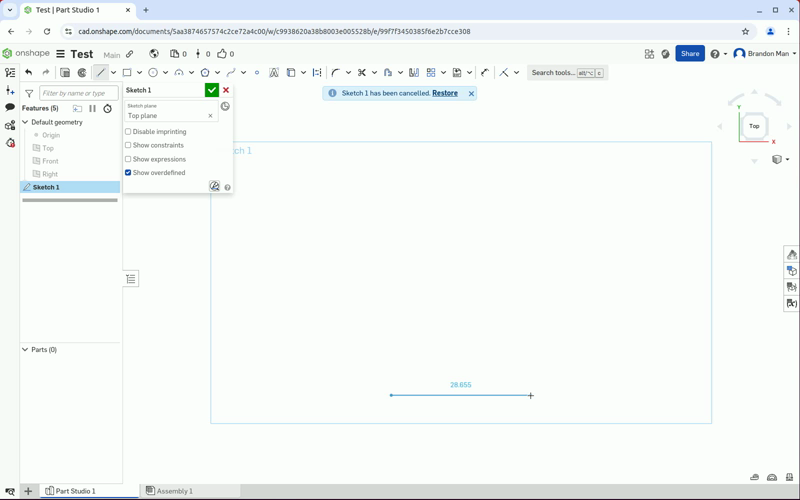
key_up(shift)
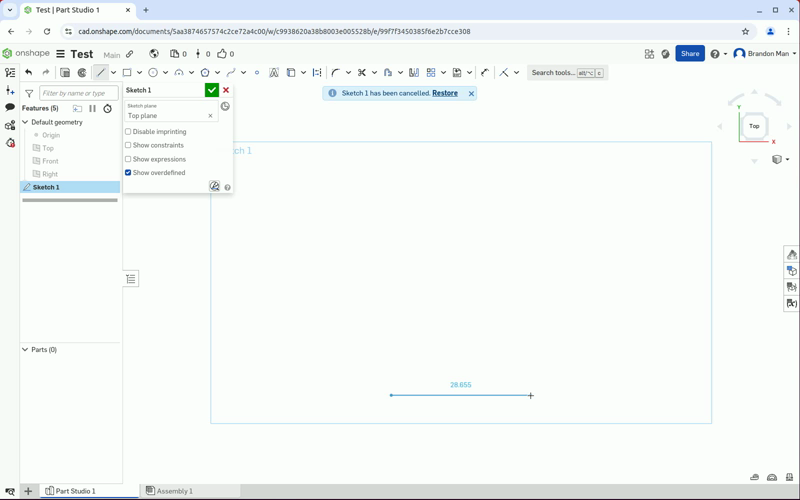
key_down(shift)
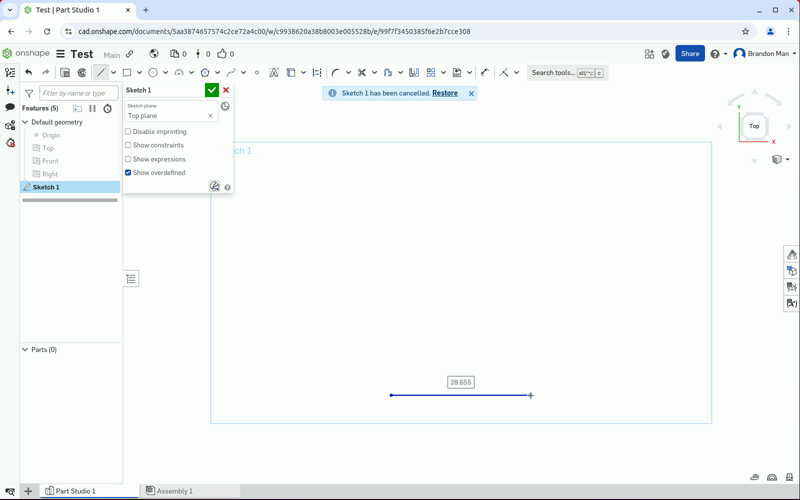
mouse_move(530, 171)
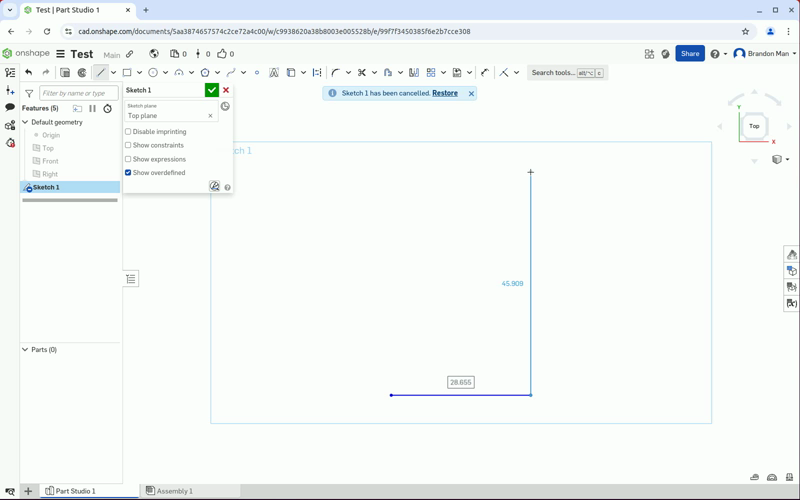
click(530, 171)
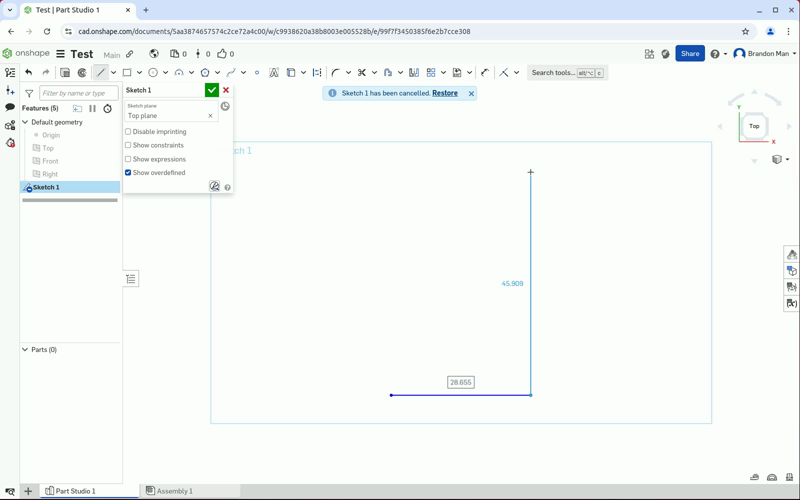
key_up(shift)
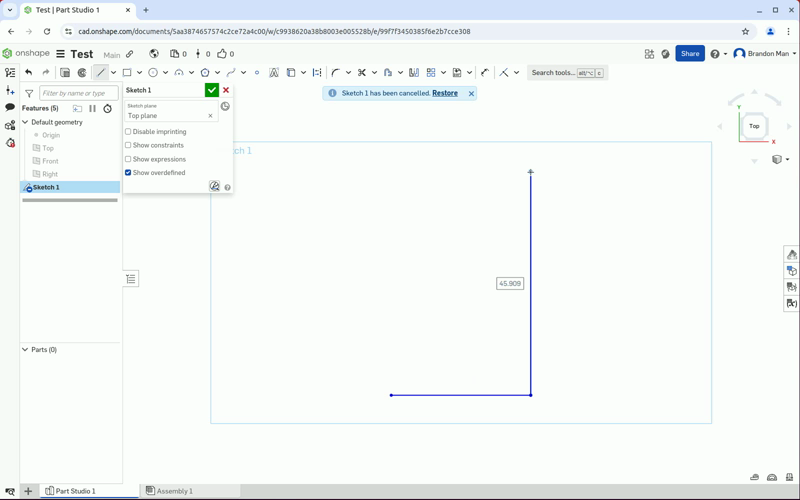
key_down(shift)
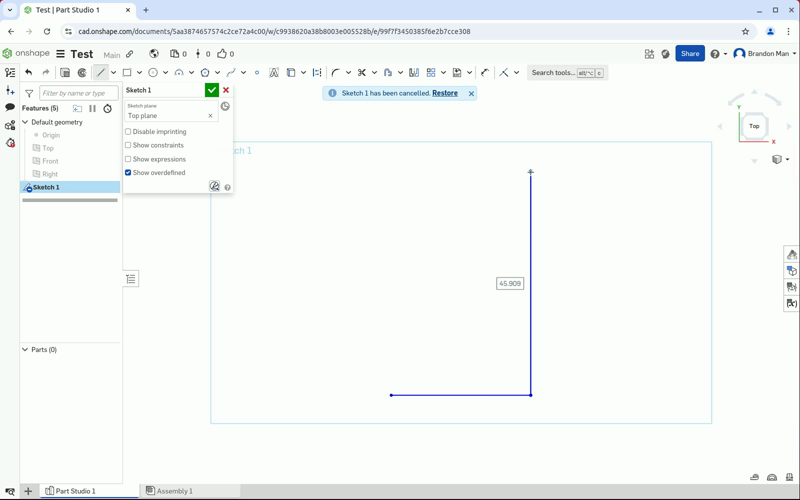
mouse_move(391, 171)
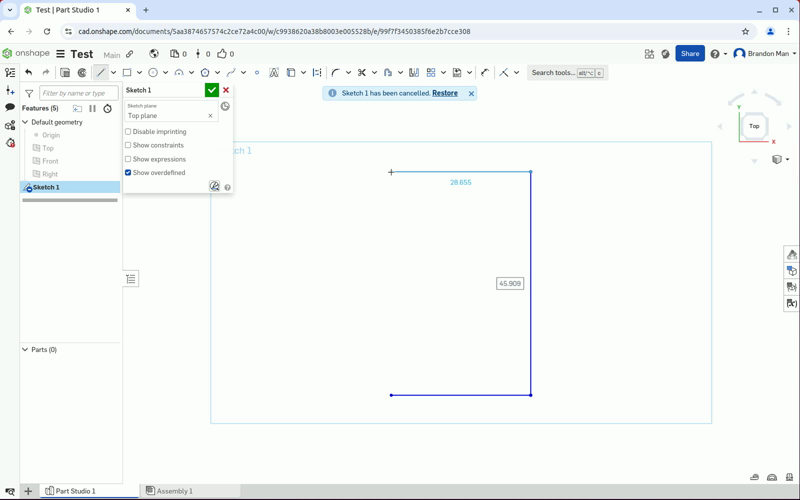
click(391, 171)
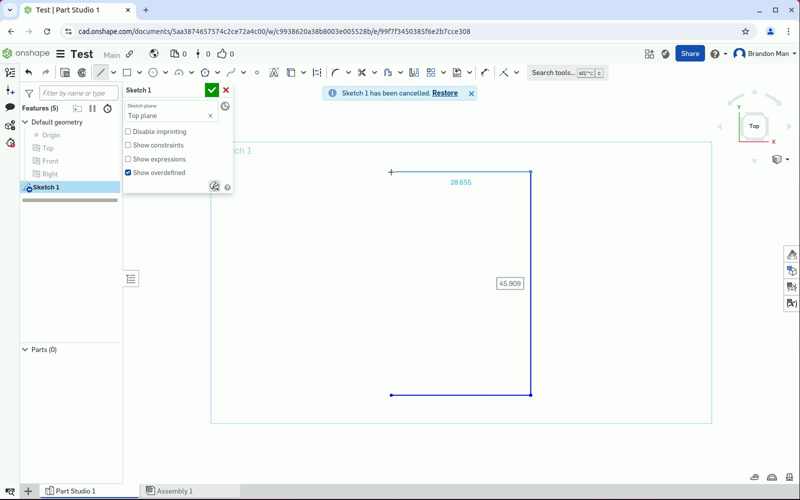
key_up(shift)
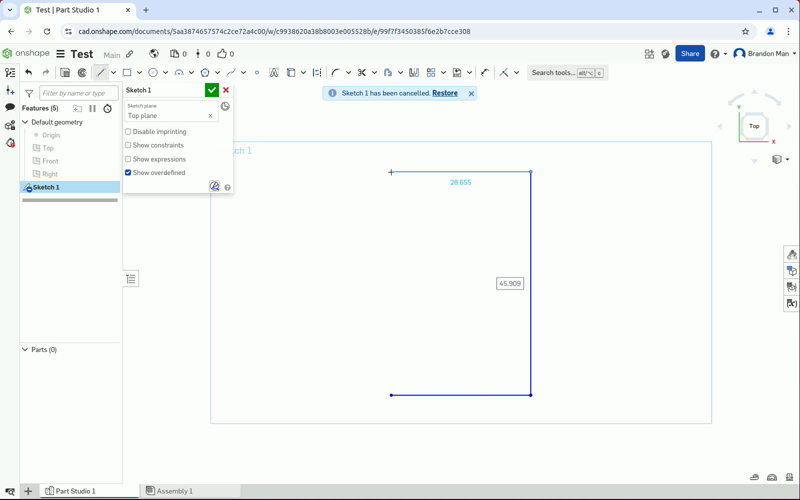
key_down(shift)
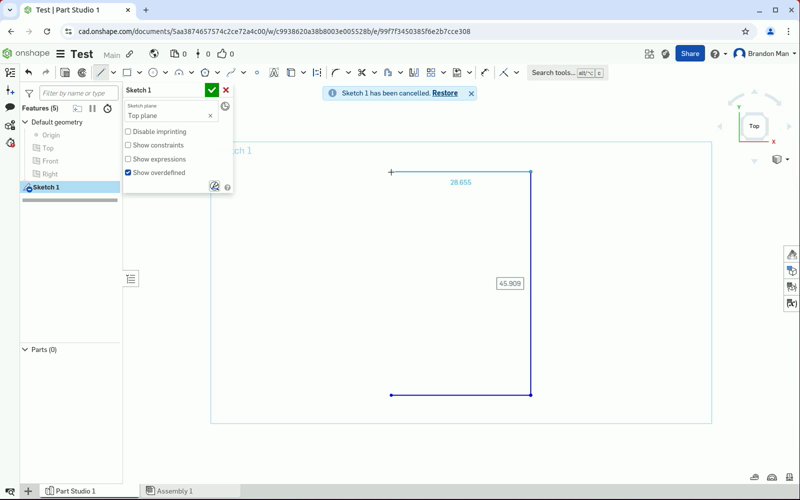
mouse_move(391, 395)
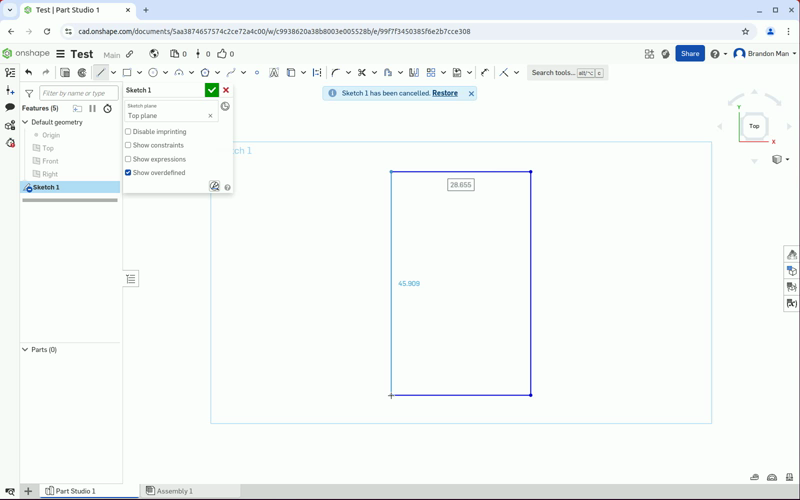
key_up(shift)
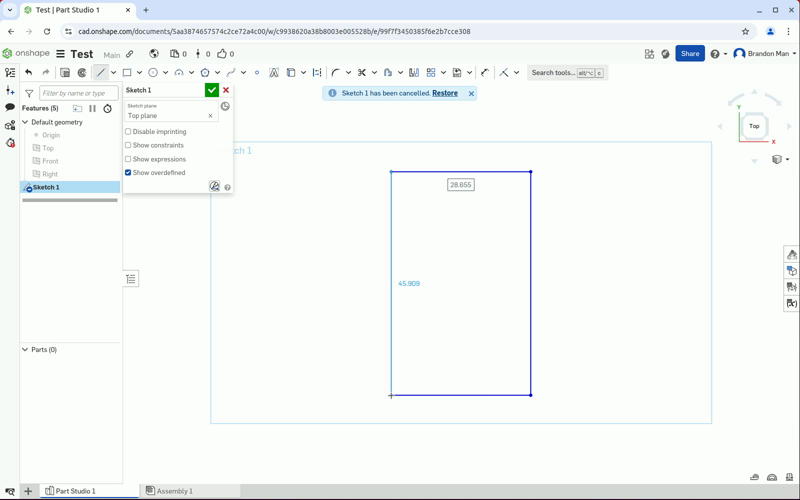
click(391, 395)
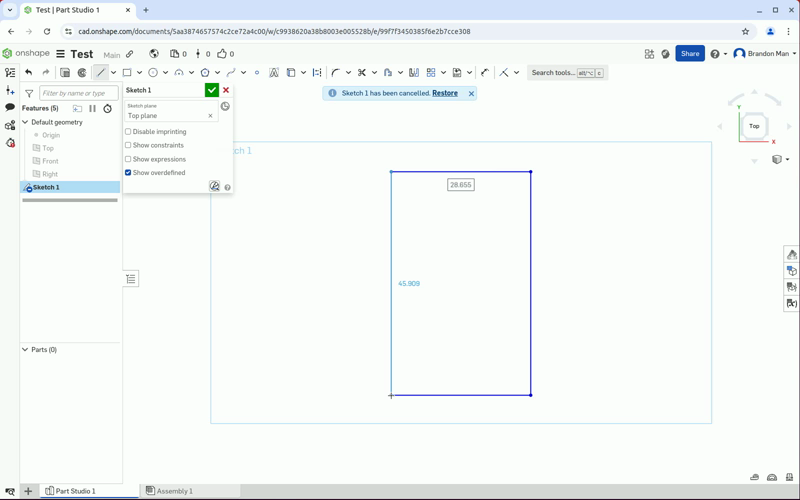
key(esc)
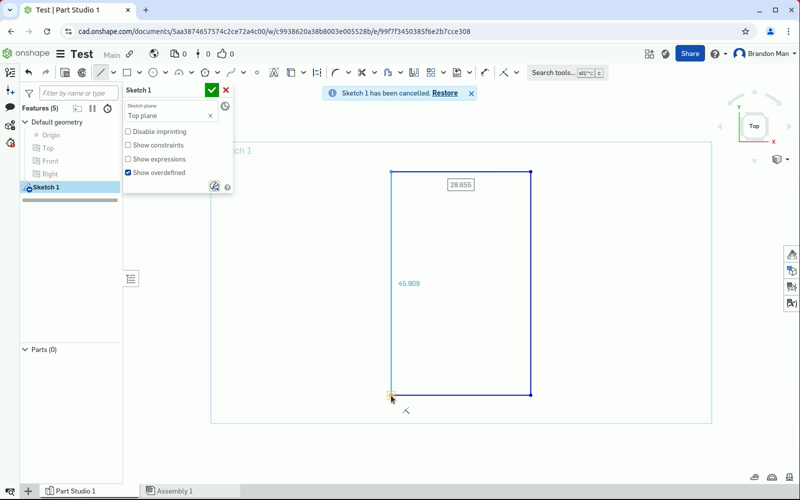
mouse_move(465, 203)
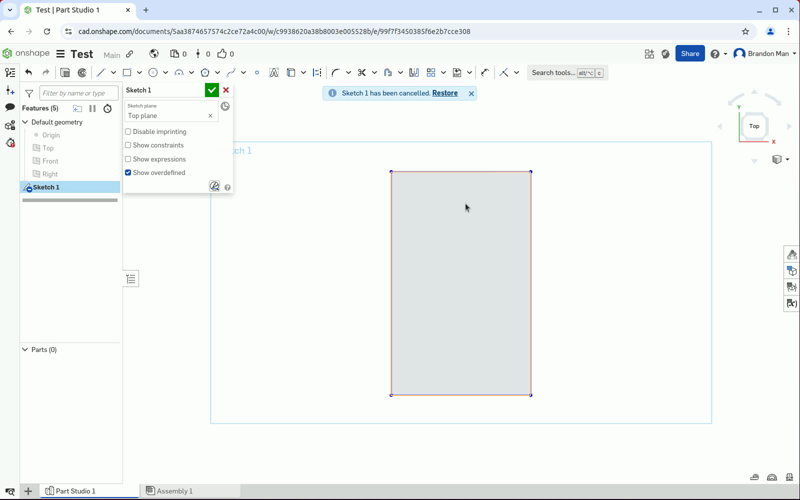
click(465, 203)
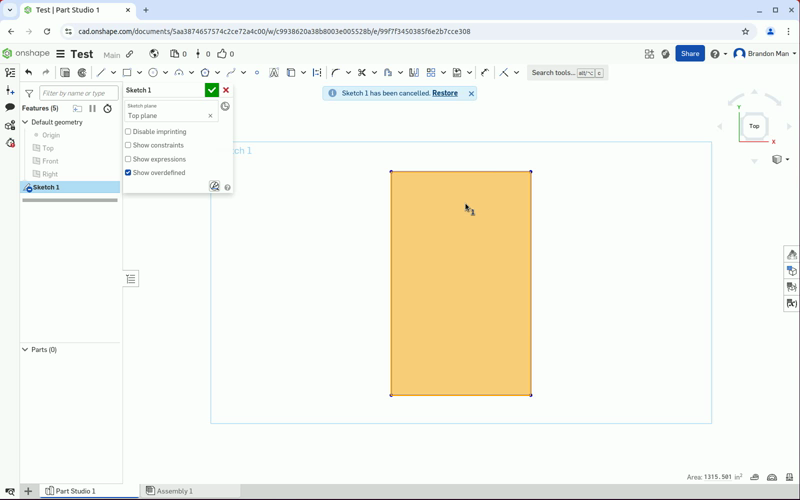
mouse_move(73, 352)
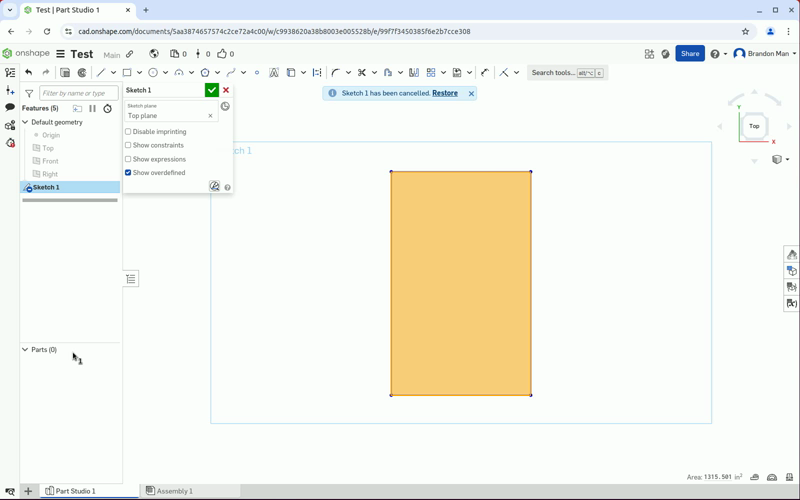
key(shift+y)
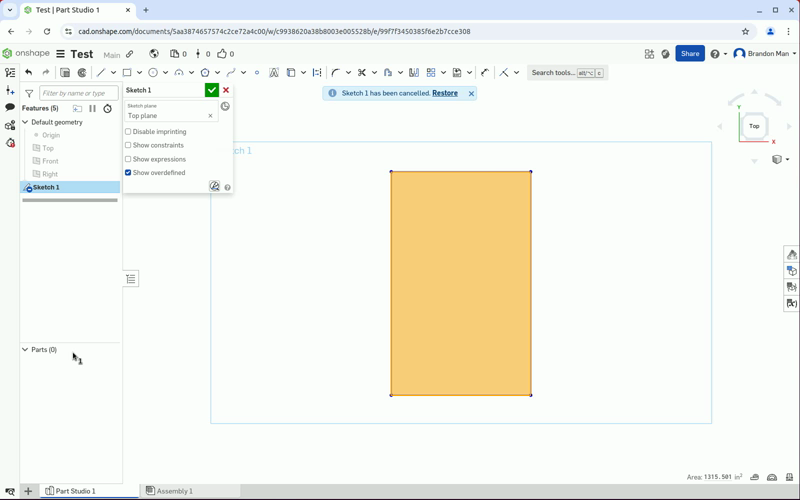
key(shift+e)
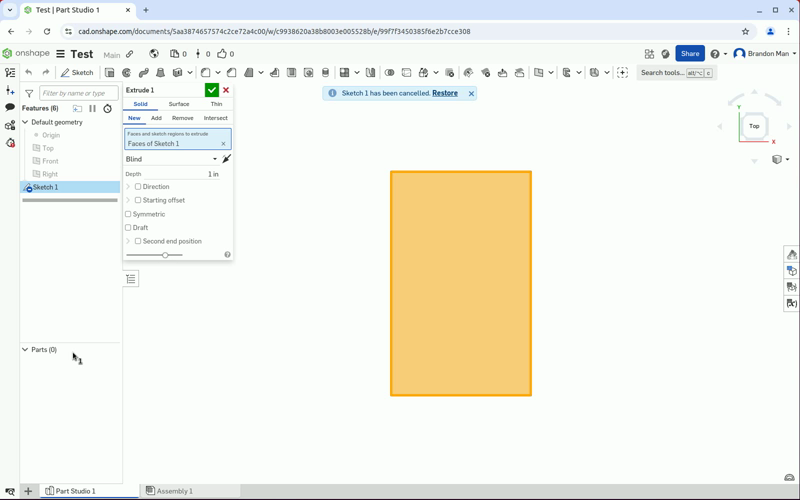
mouse_move(143, 106)
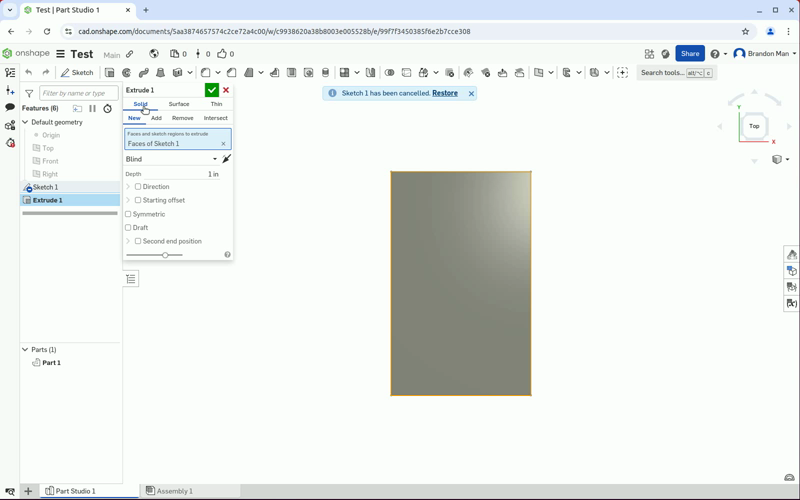
click(143, 106)
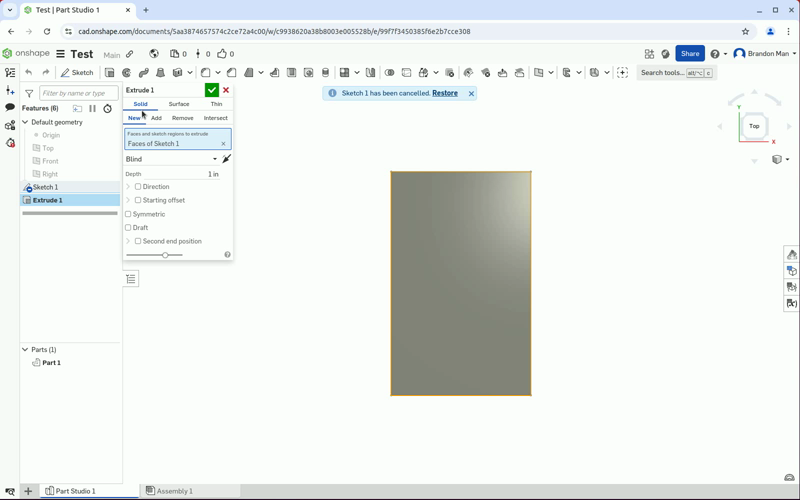
mouse_move(137, 120)
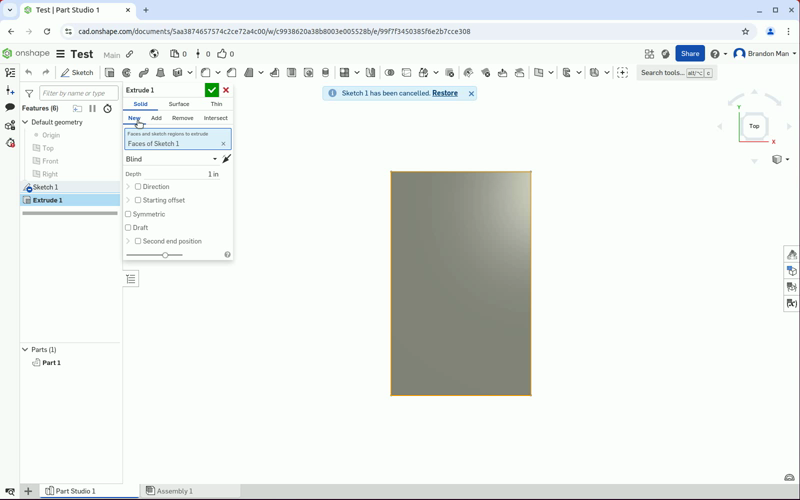
click(137, 120)
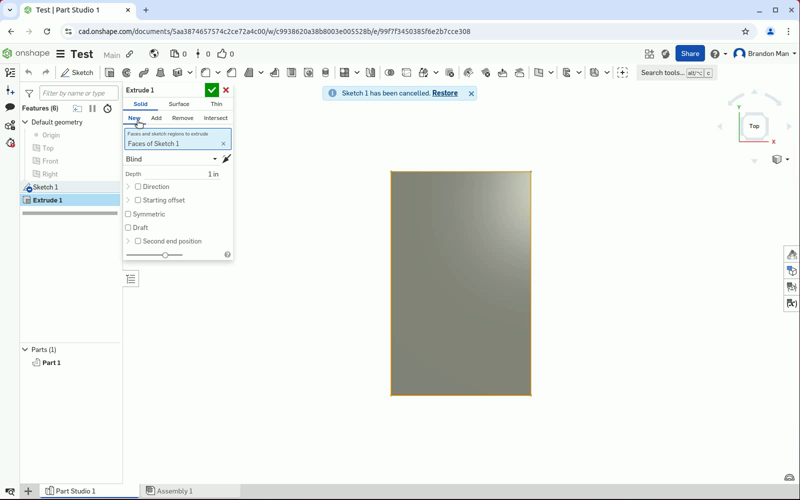
key(tab, 4)
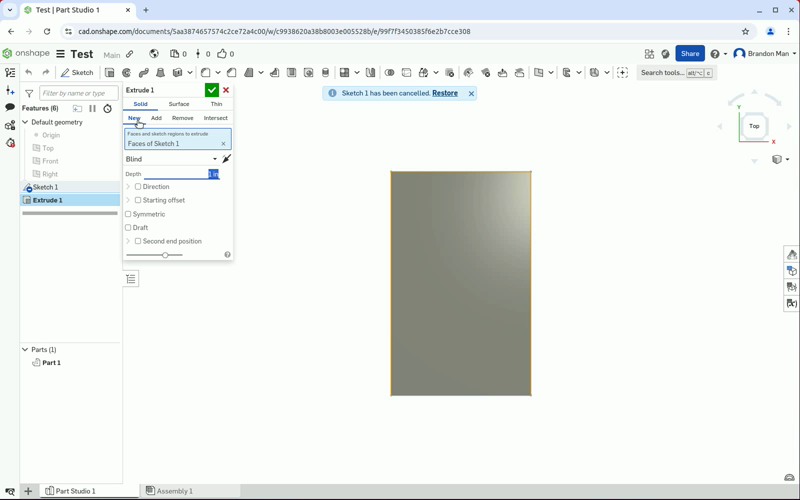
text(4.092)
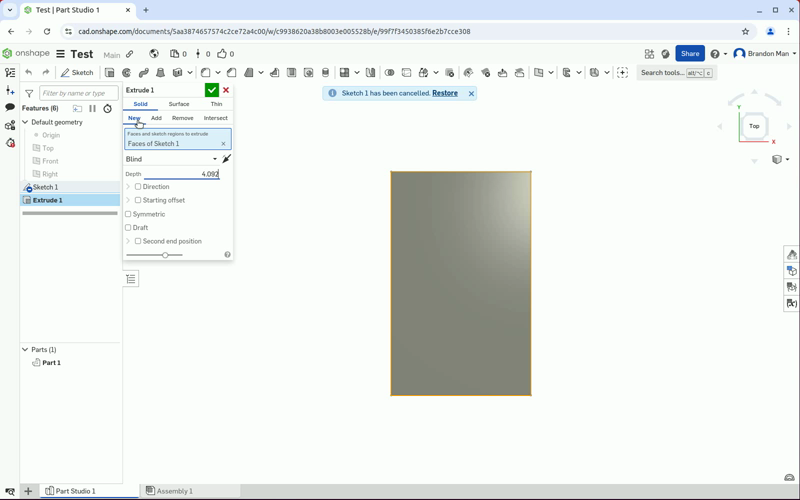
key(enter)
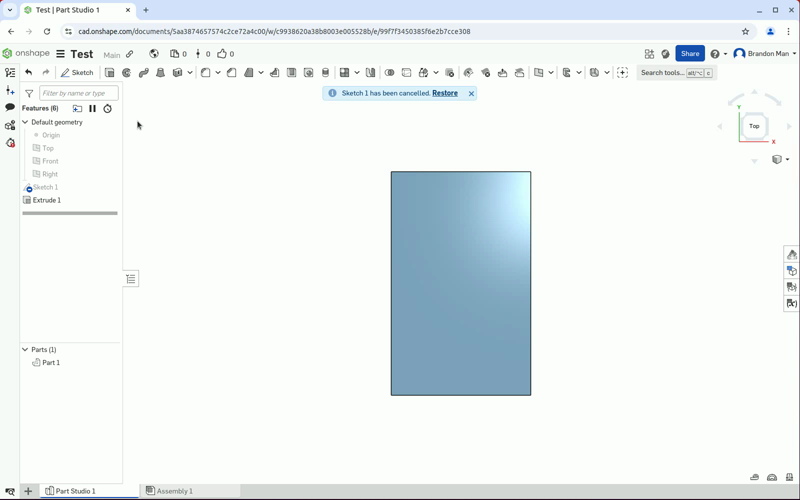
key(shift+h)
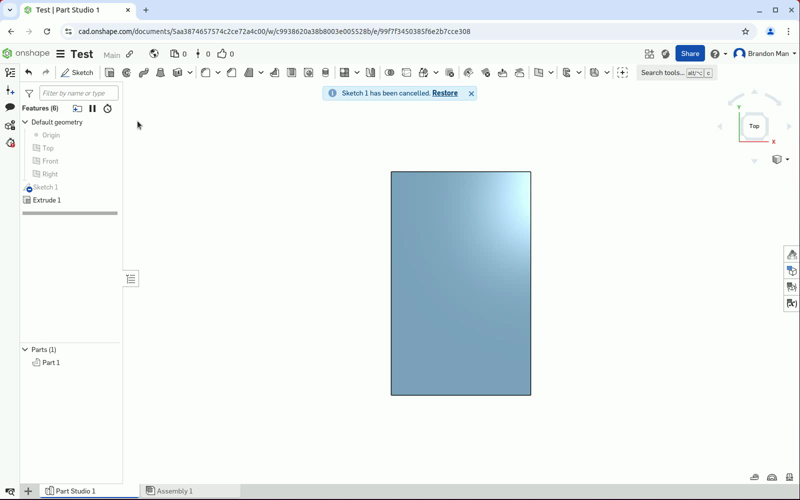
key(shift+h)
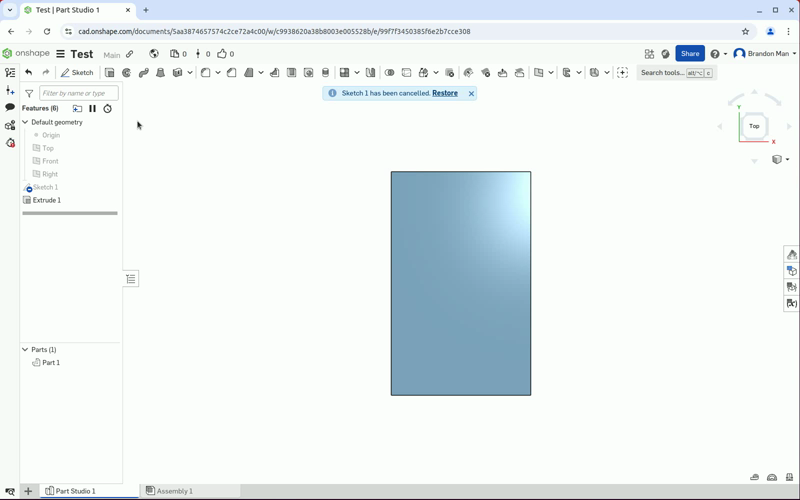
mouse_move(73, 189)
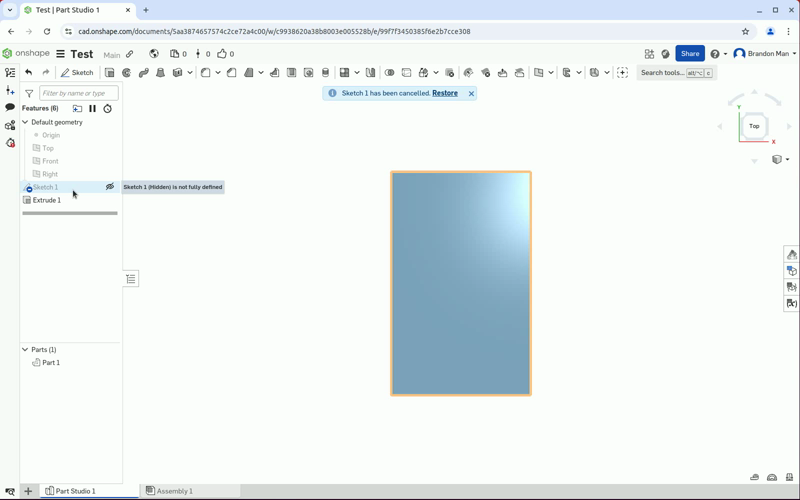
click(73, 189)
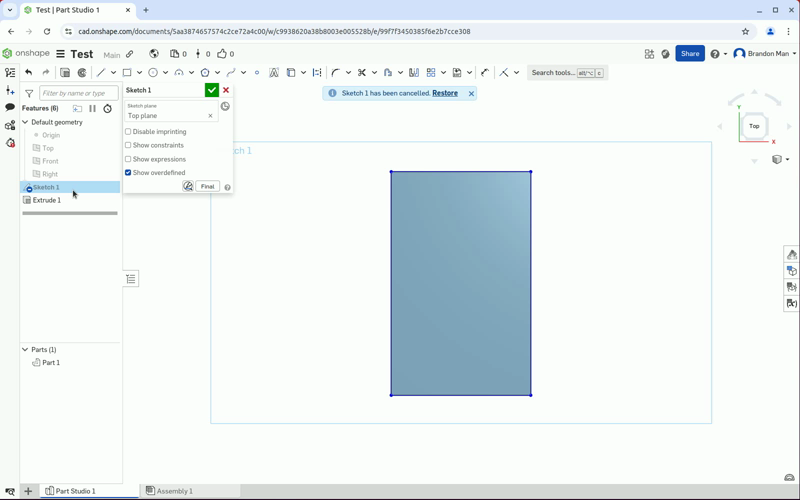
mouse_move(229, 92)
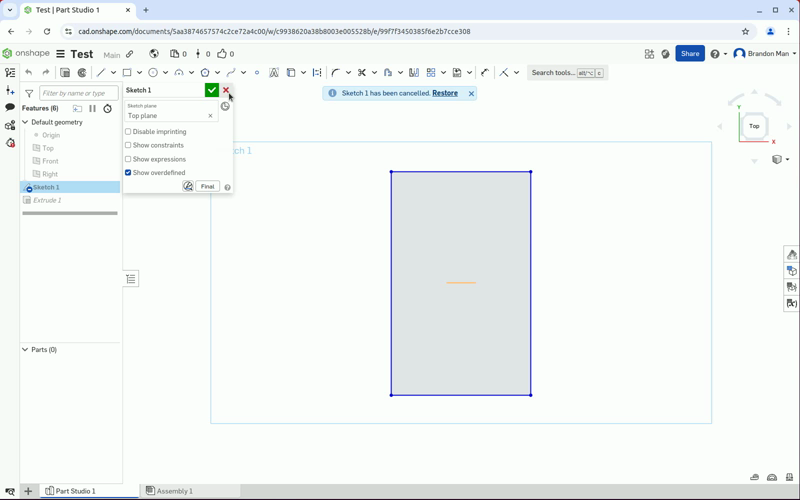
click(229, 92)
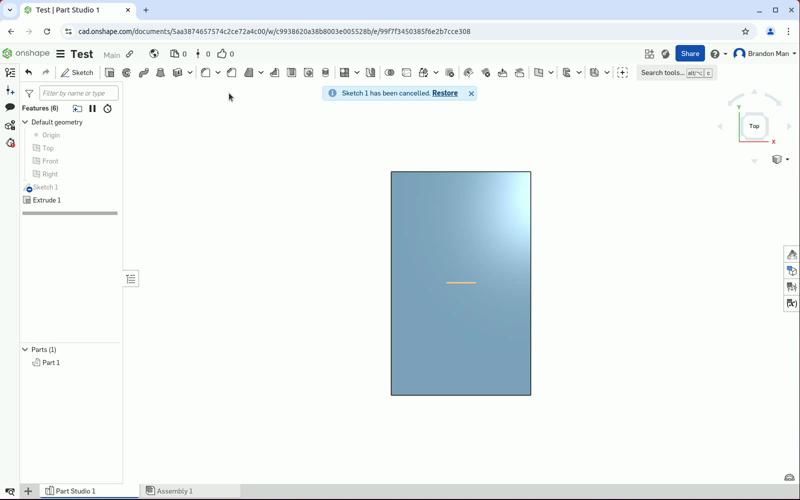
mouse_move(541, 75)
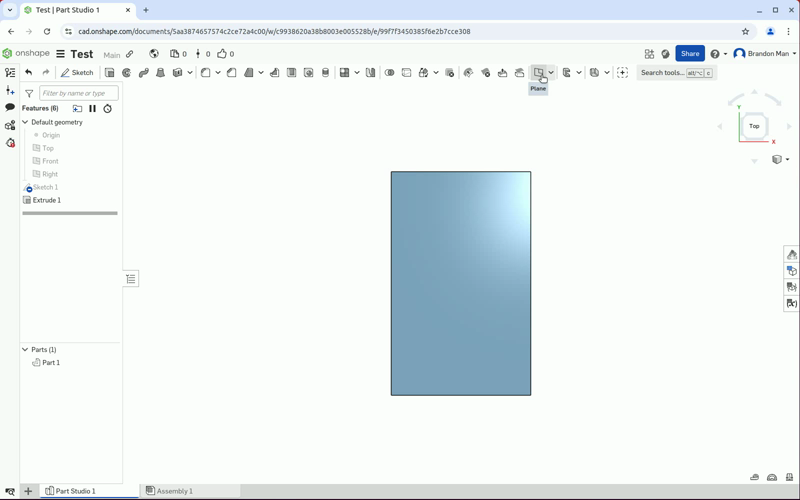
click(541, 75)
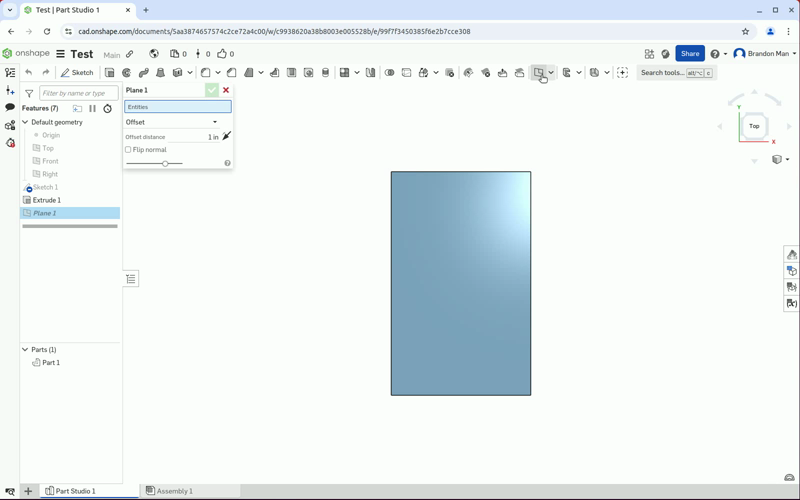
mouse_move(73, 150)
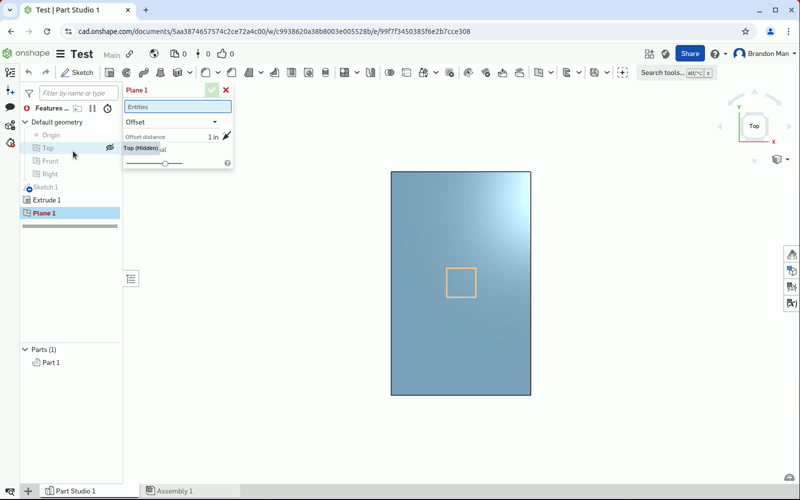
click(73, 150)
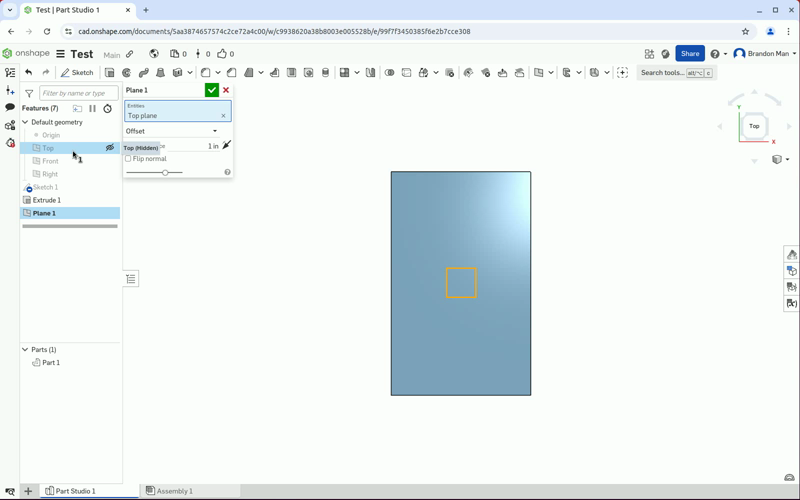
key(tab, 2)
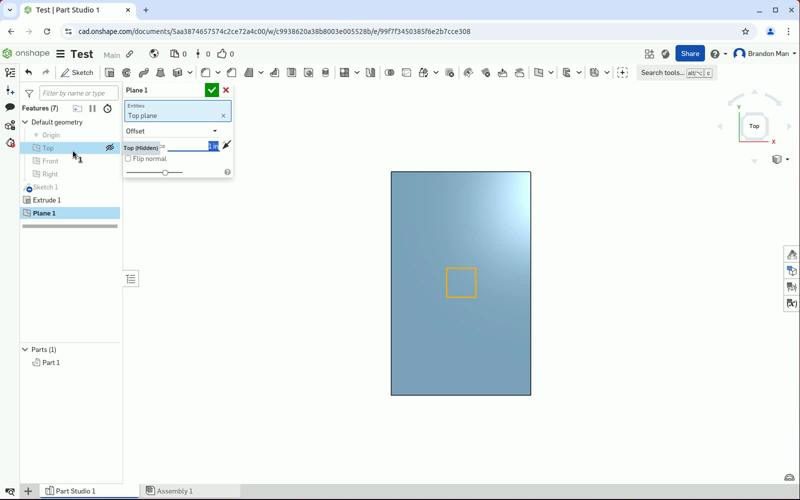
text(4.098)
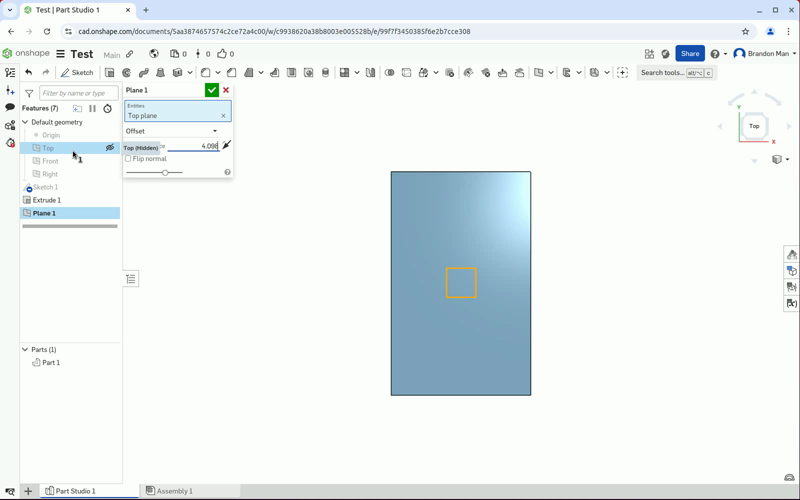
key(enter, 2)
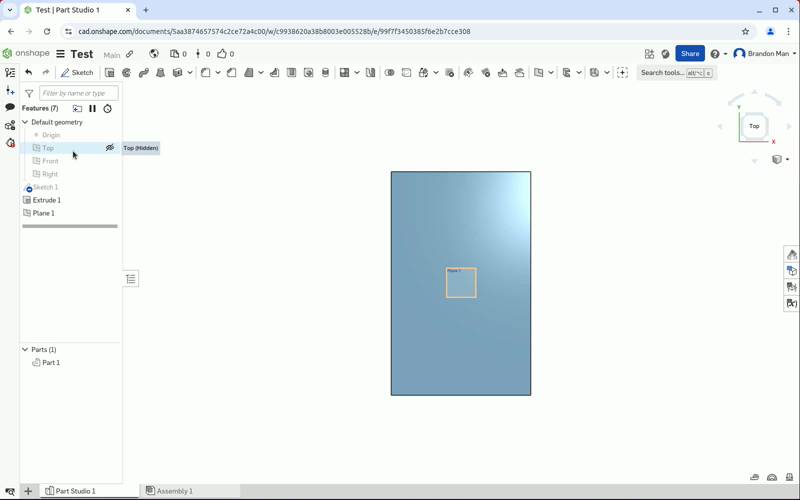
key(shift+s)
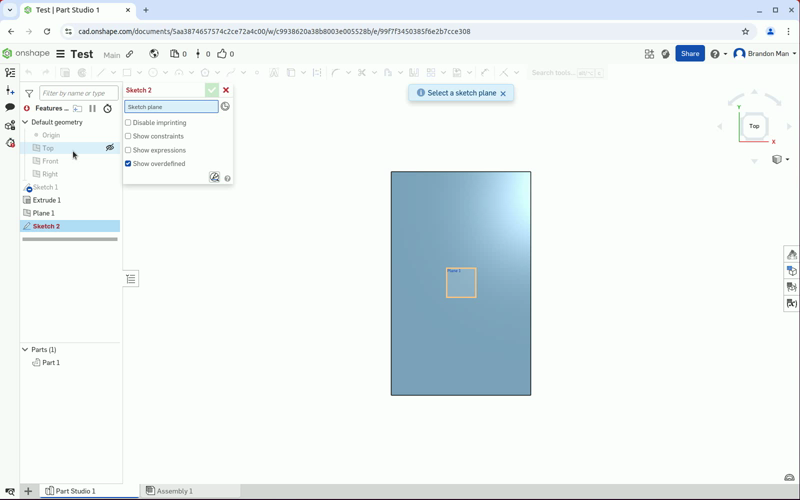
mouse_move(73, 215)
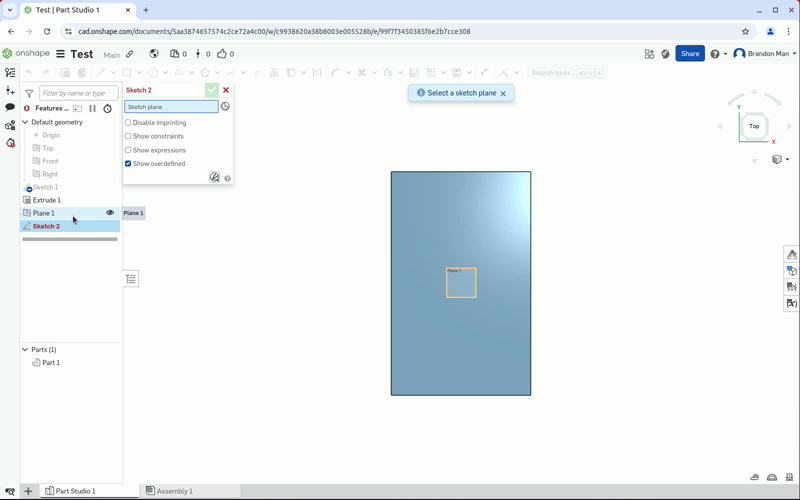
click(73, 215)
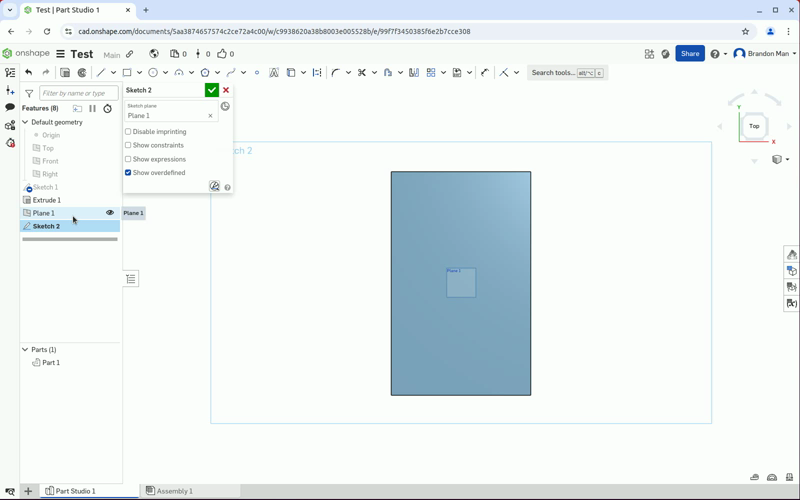
mouse_move(73, 352)
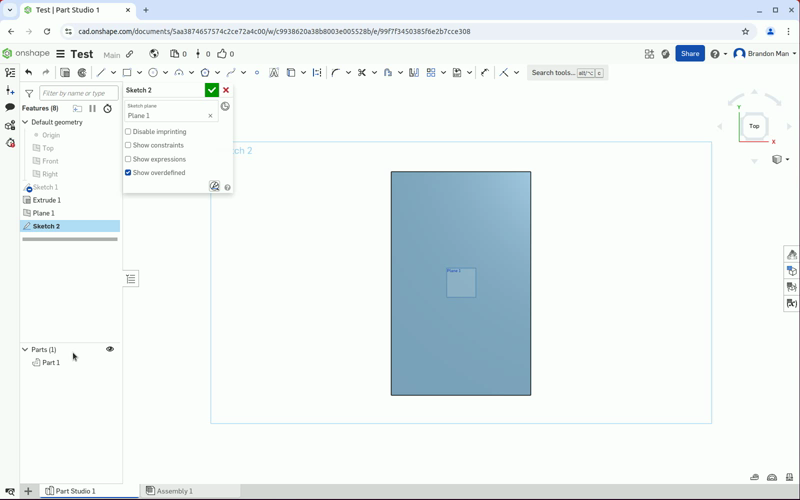
key(y)
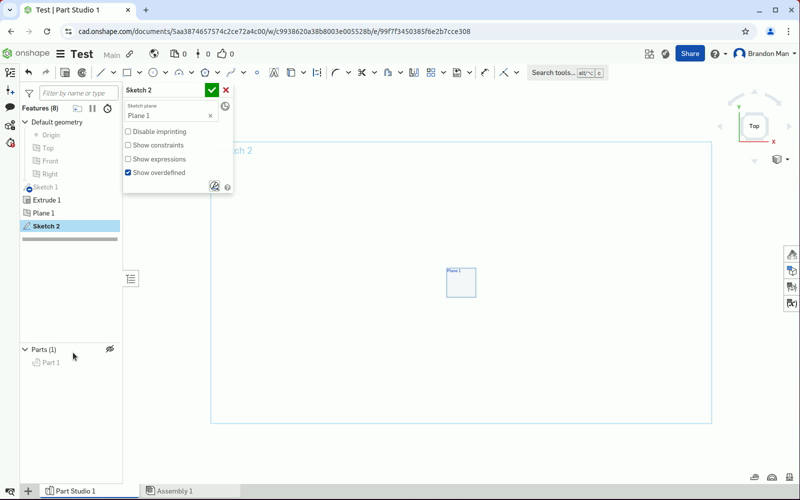
key(c)
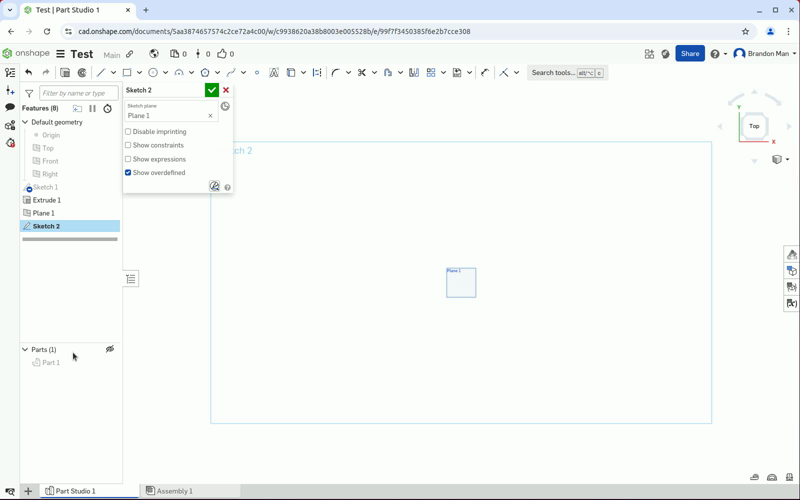
key_down(shift)
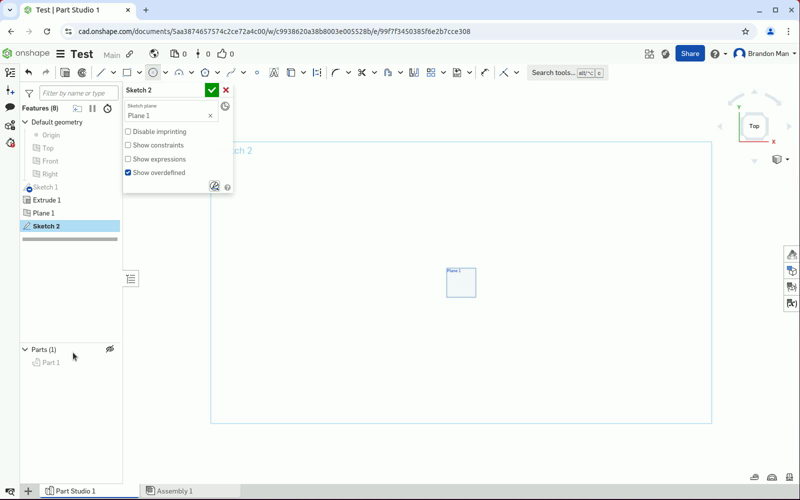
mouse_move(520, 226)
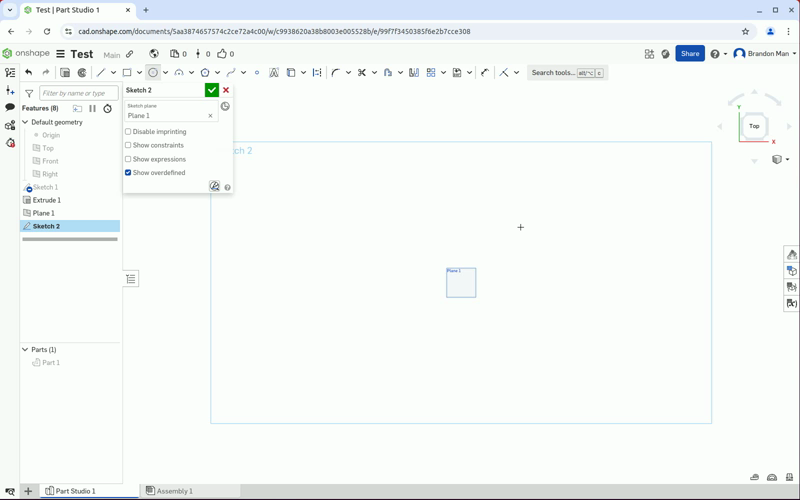
click(520, 226)
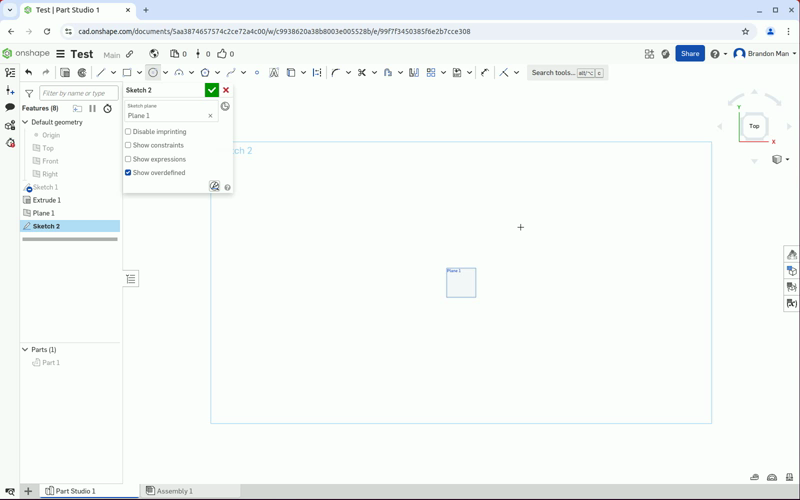
key_up(shift)
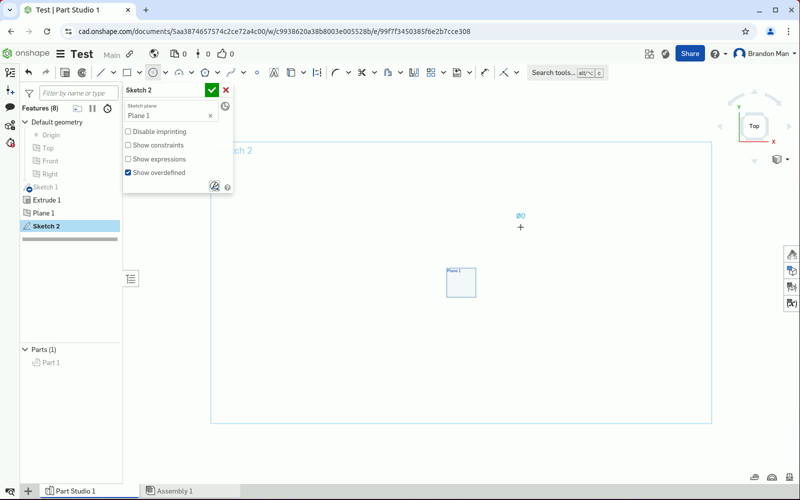
mouse_move(523, 226)
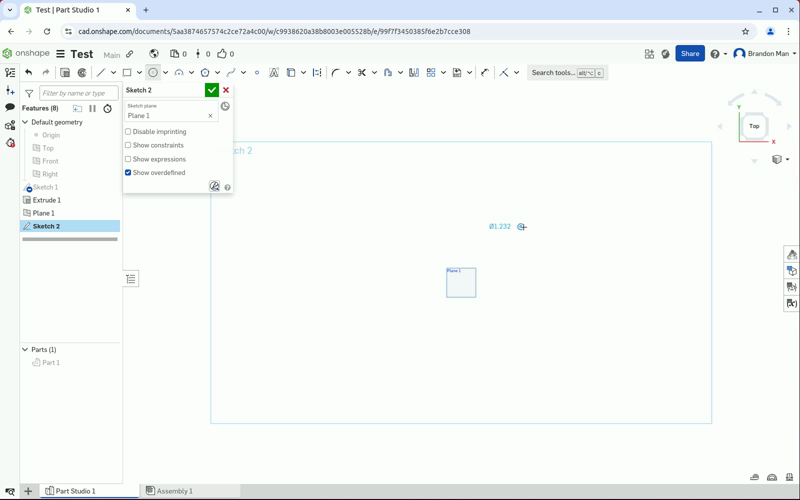
click(523, 226)
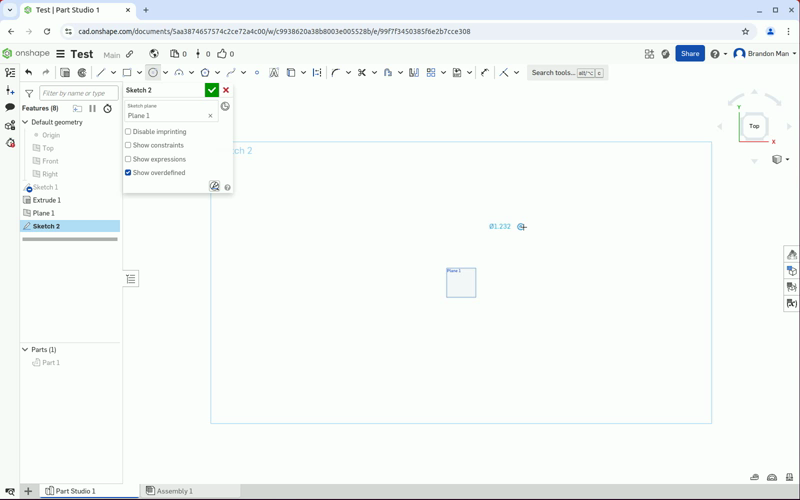
key(esc)
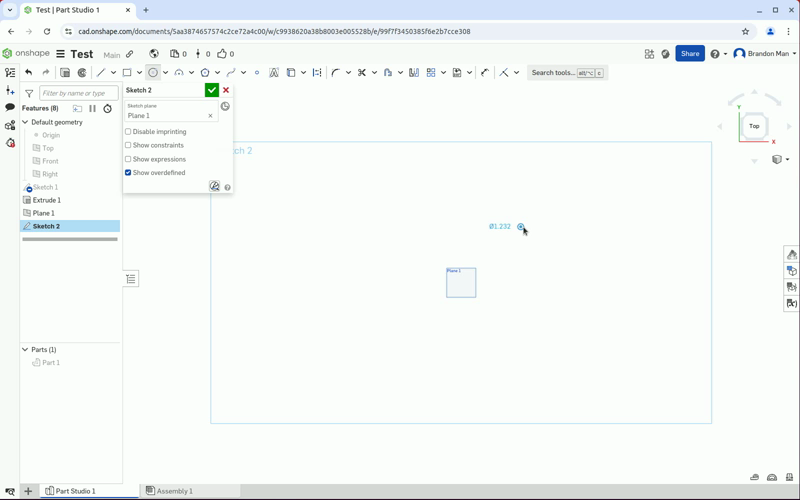
mouse_move(518, 225)
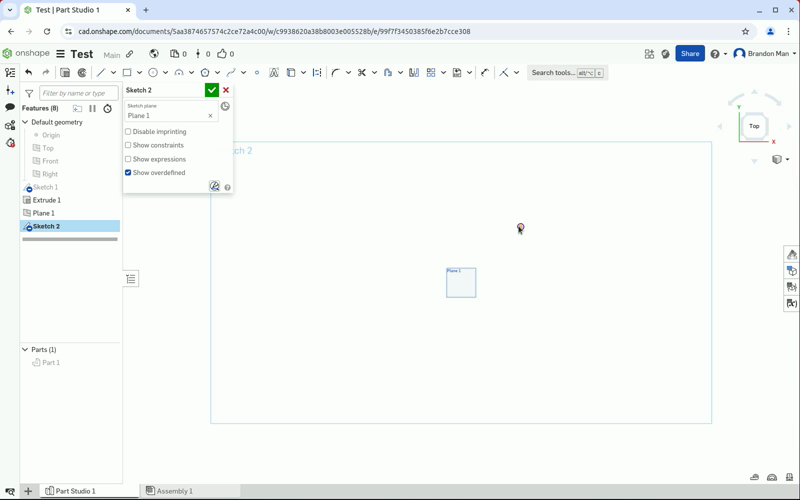
scroll(6)
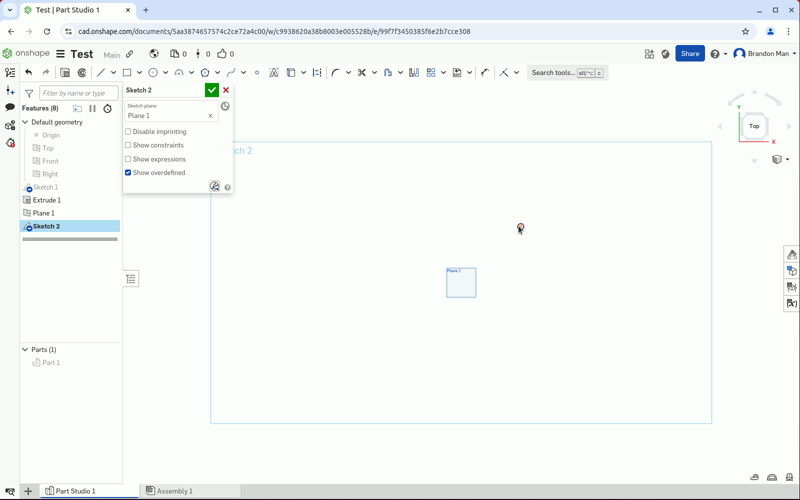
scroll(6)
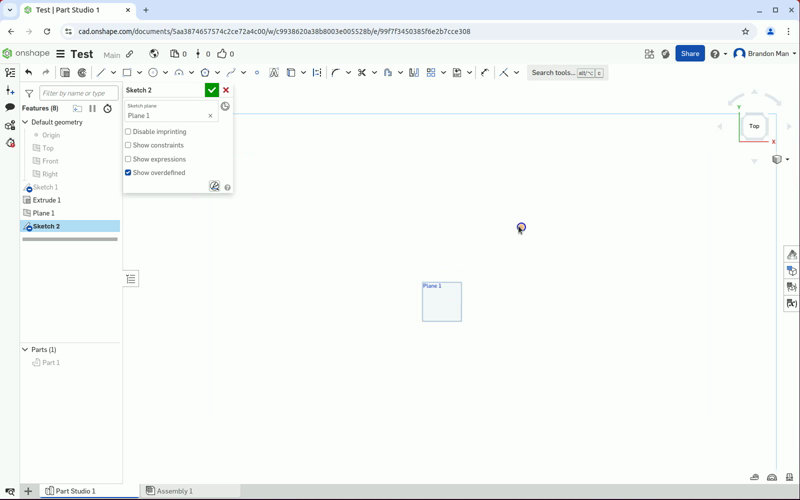
scroll(6)
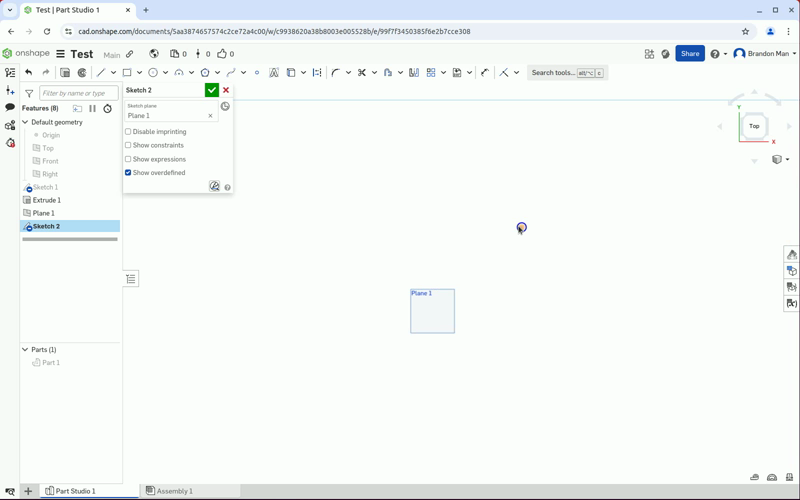
scroll(6)
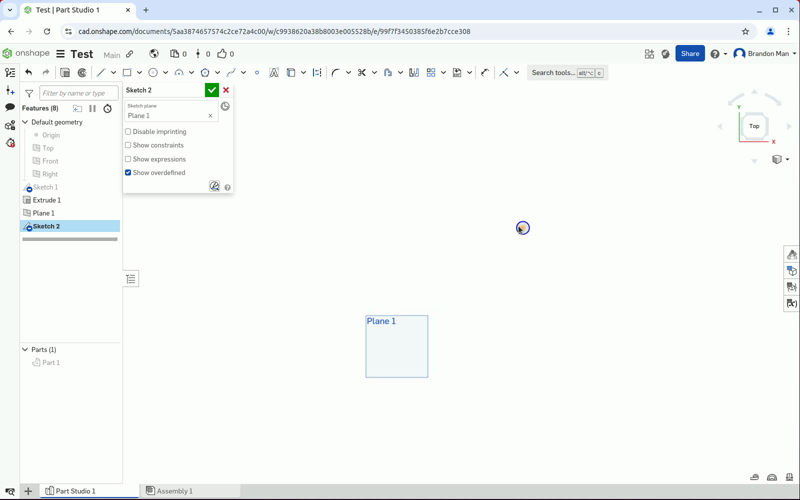
scroll(6)
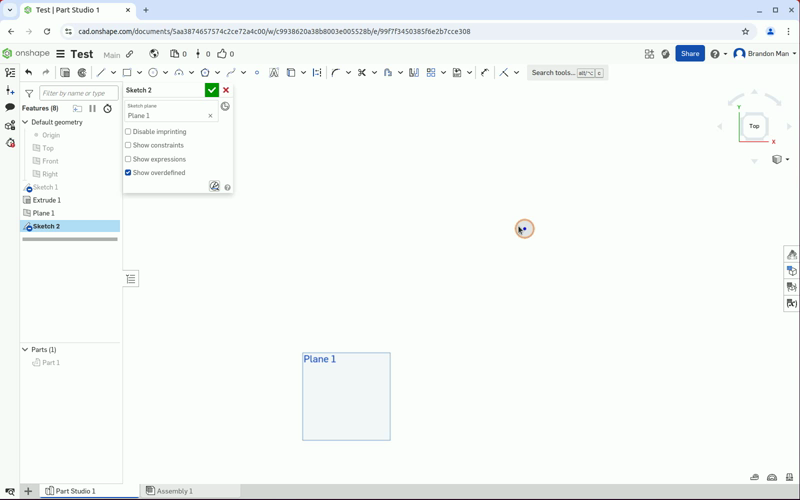
scroll(6)
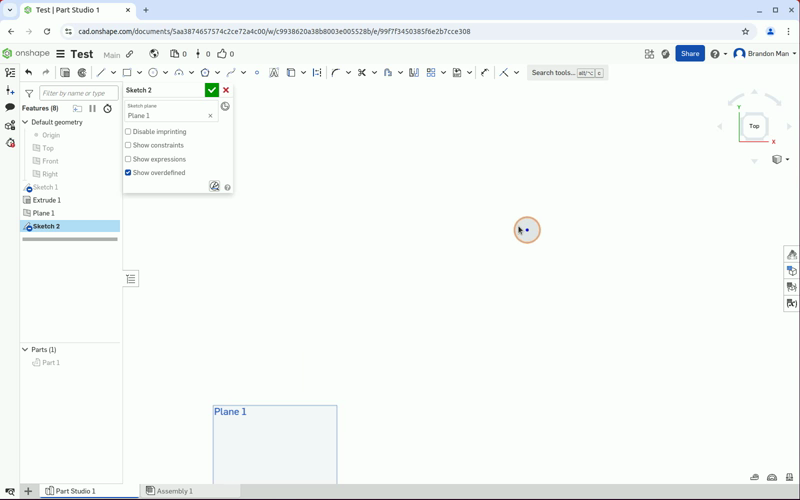
scroll(6)
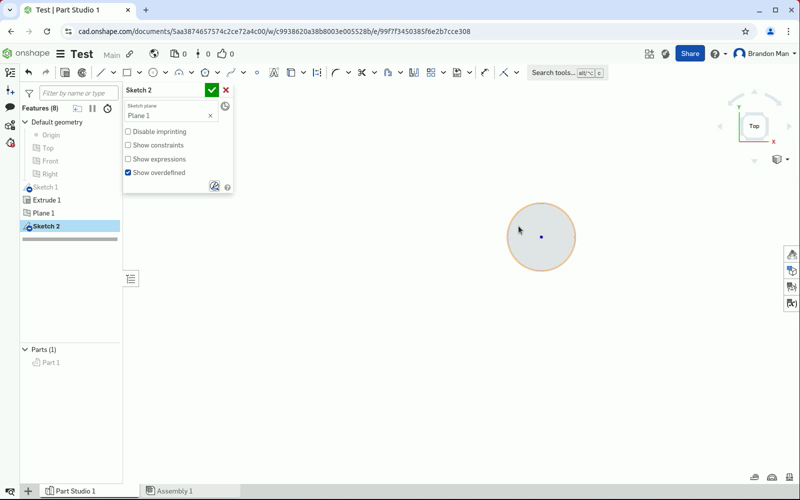
click(518, 225)
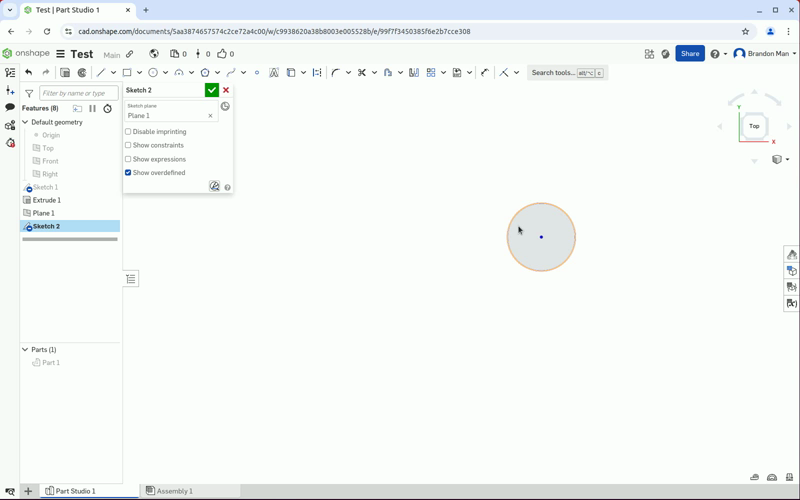
scroll(-6)
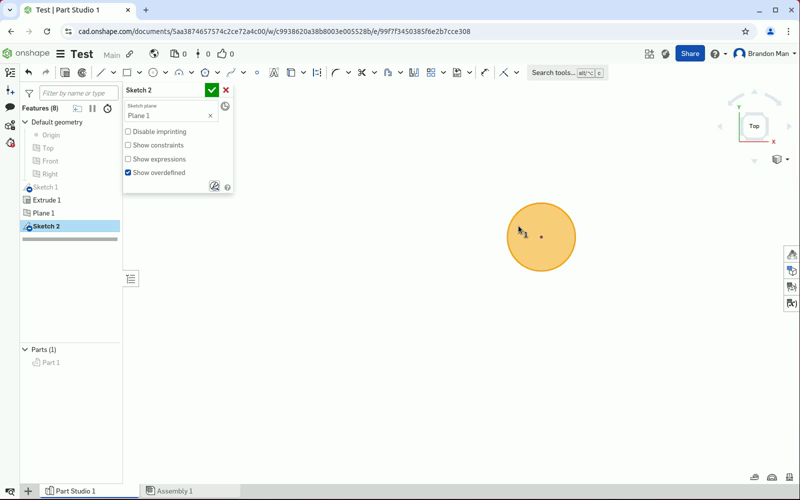
scroll(-6)
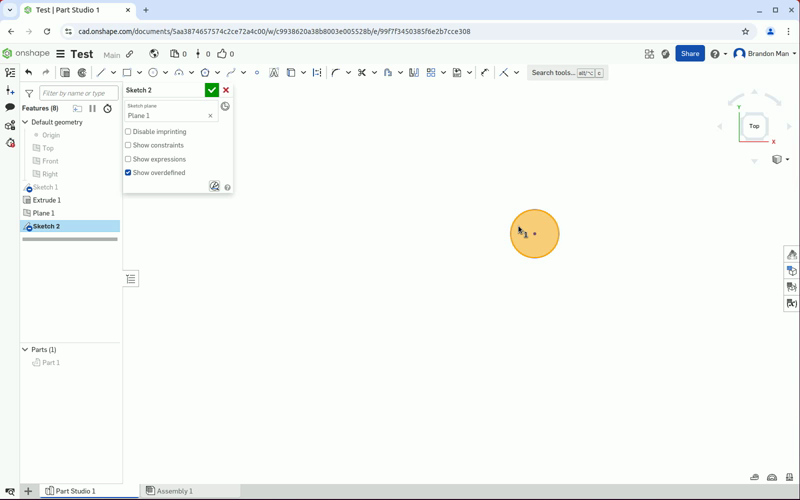
scroll(-6)
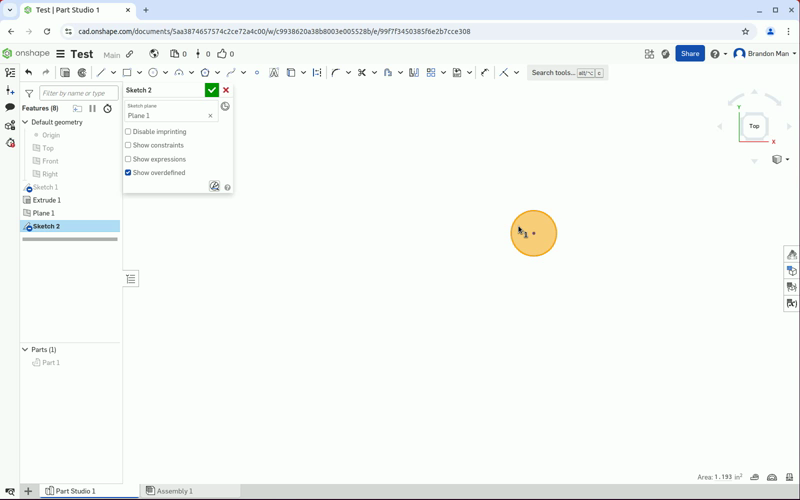
scroll(-6)
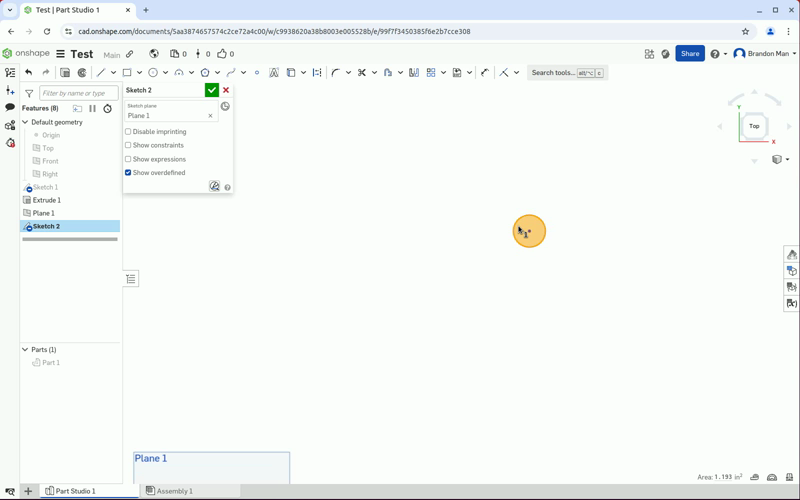
scroll(-6)
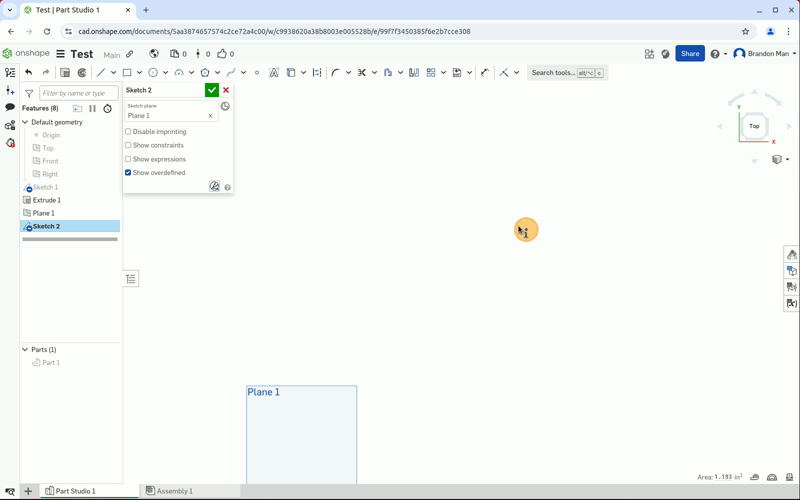
scroll(-6)
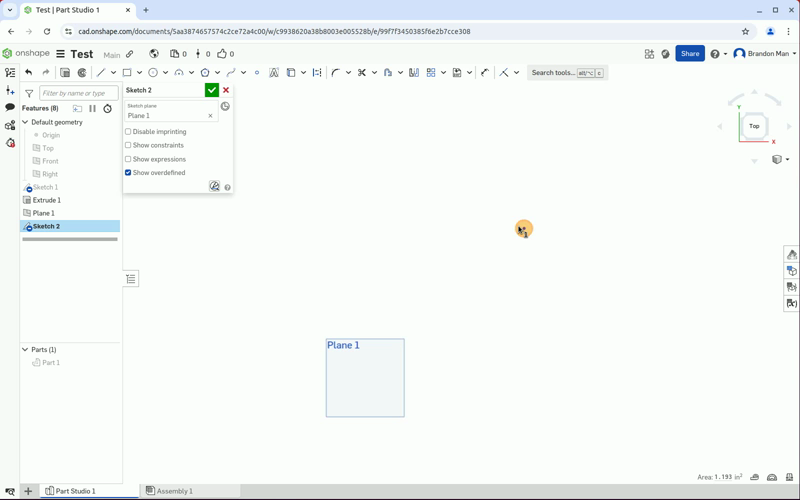
scroll(-6)
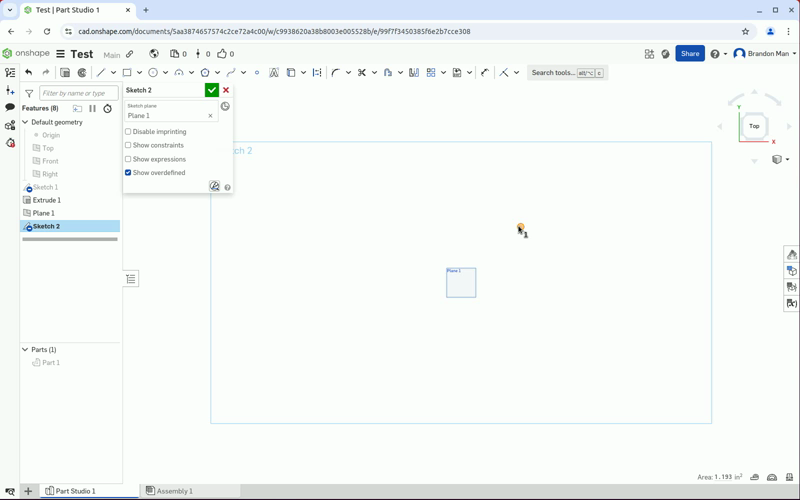
mouse_move(73, 352)
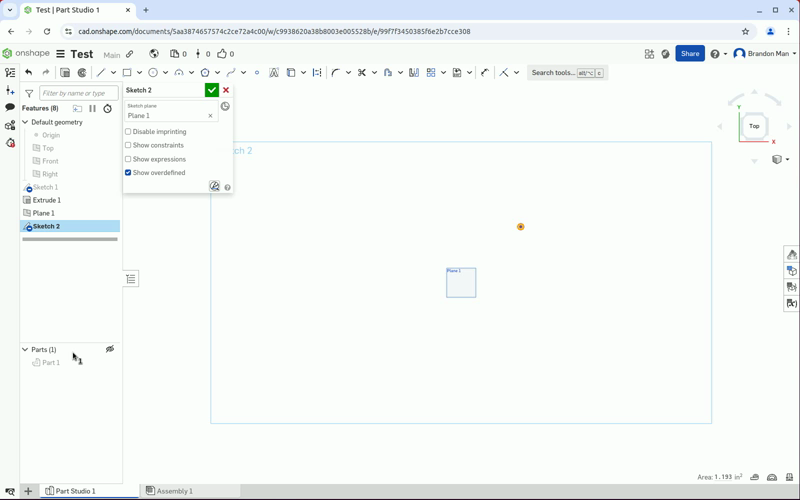
key(shift+y)
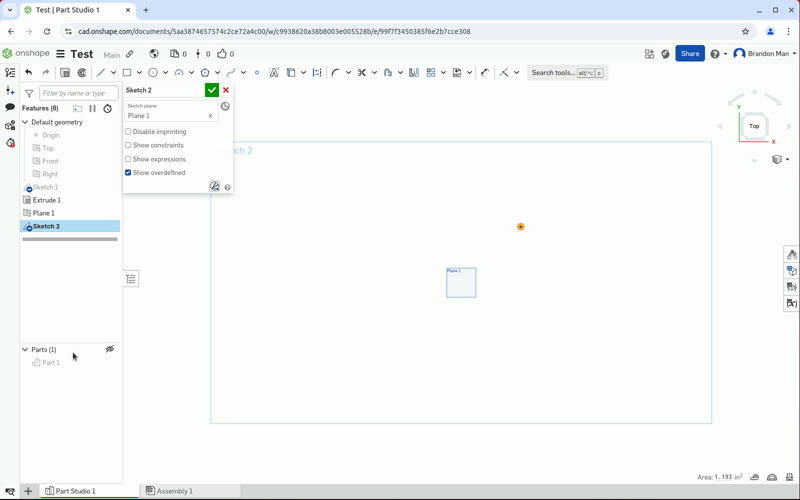
key(shift+e)
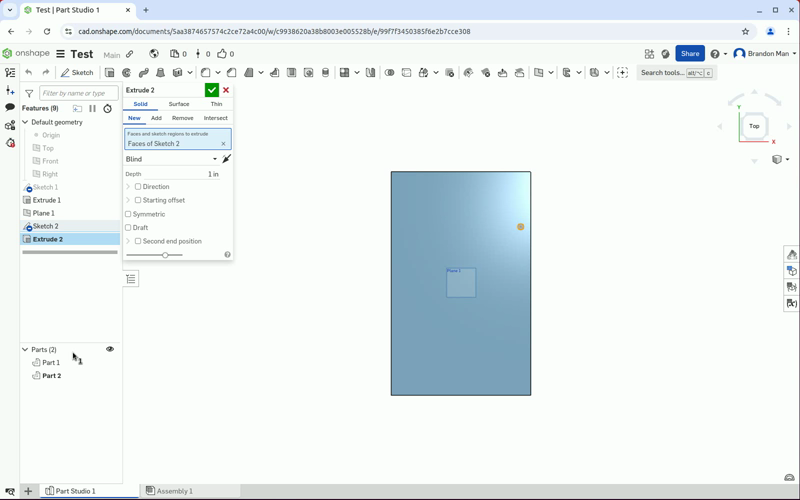
mouse_move(143, 106)
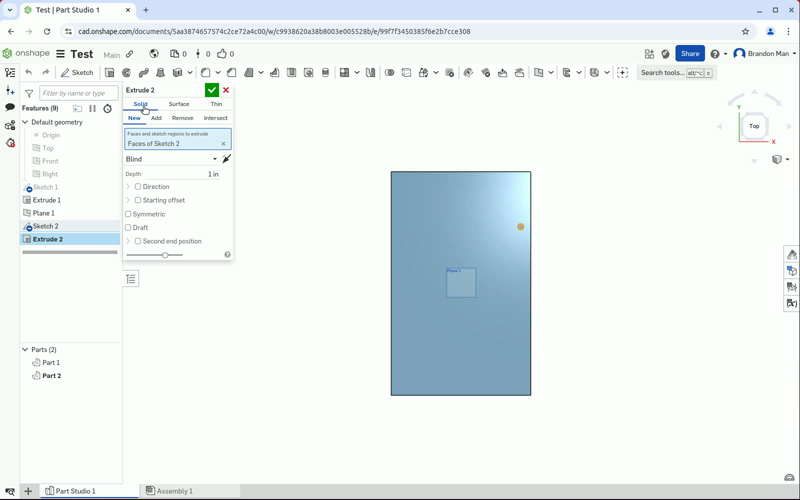
click(143, 106)
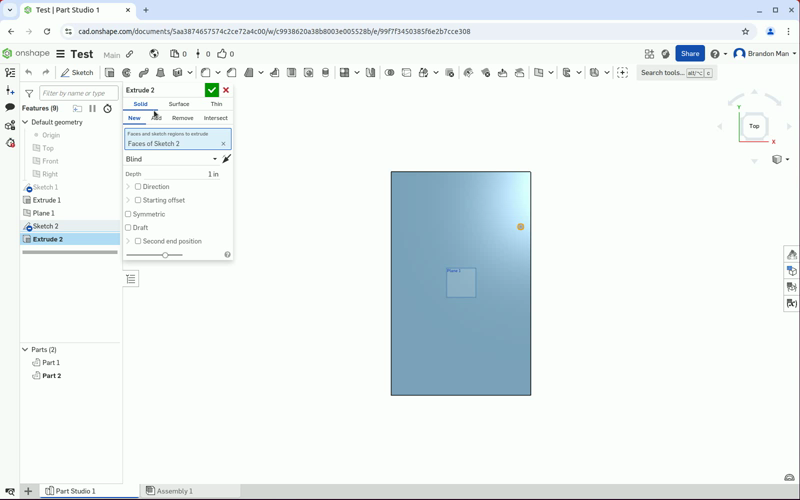
mouse_move(186, 120)
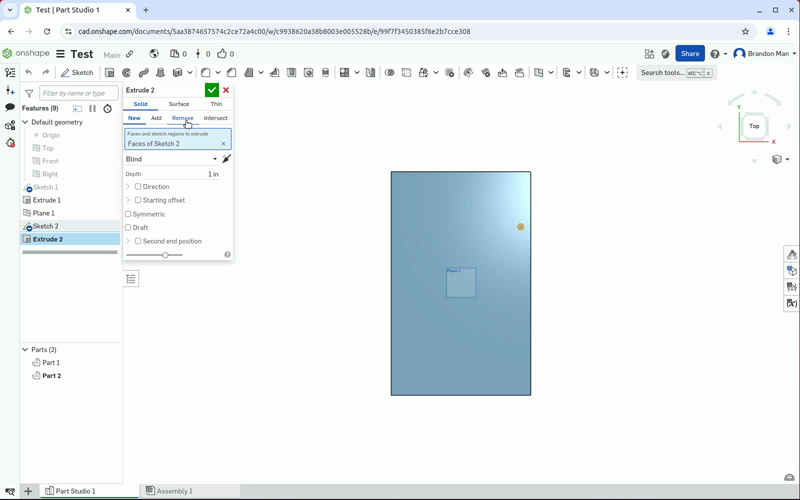
click(186, 120)
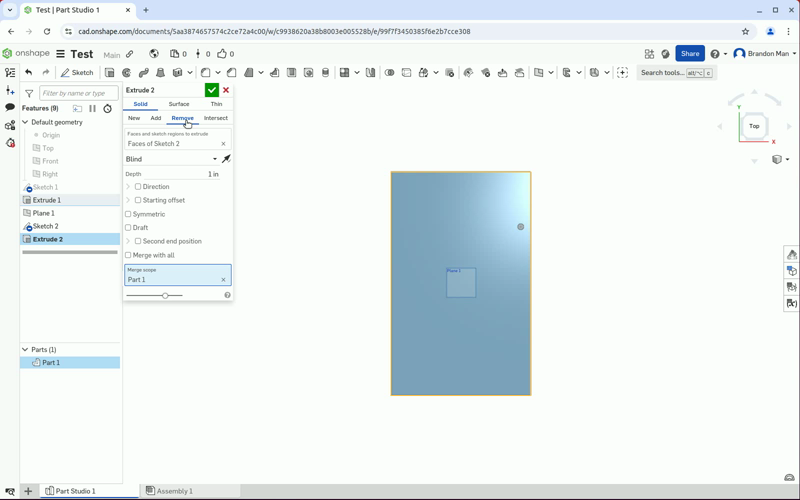
key(tab, 4)
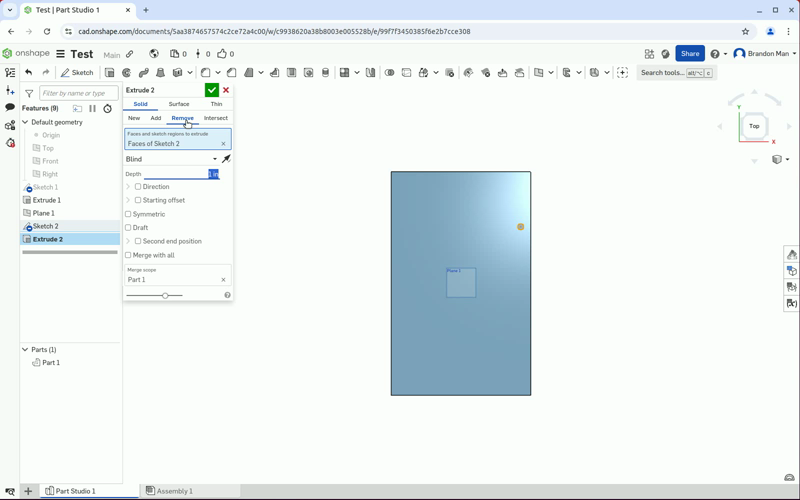
text(5.777)
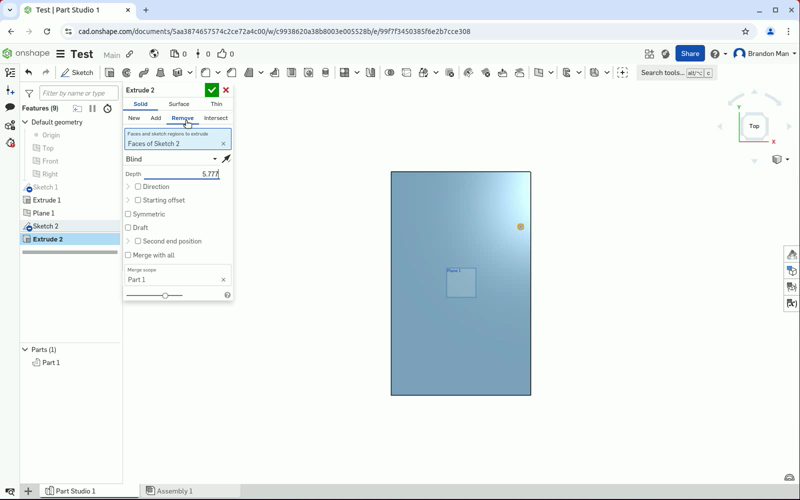
key(tab, 6)
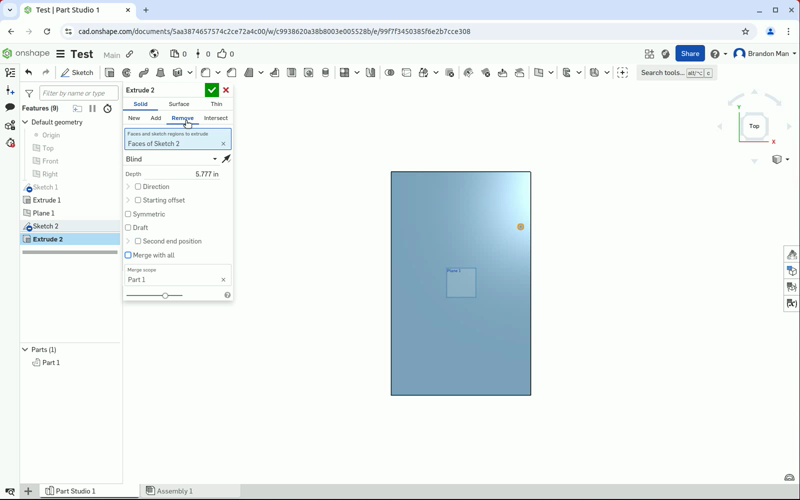
key(space)
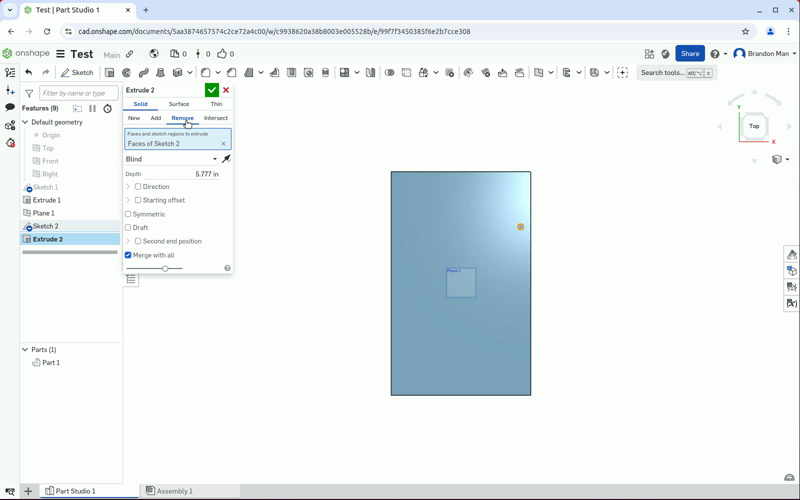
key(enter)
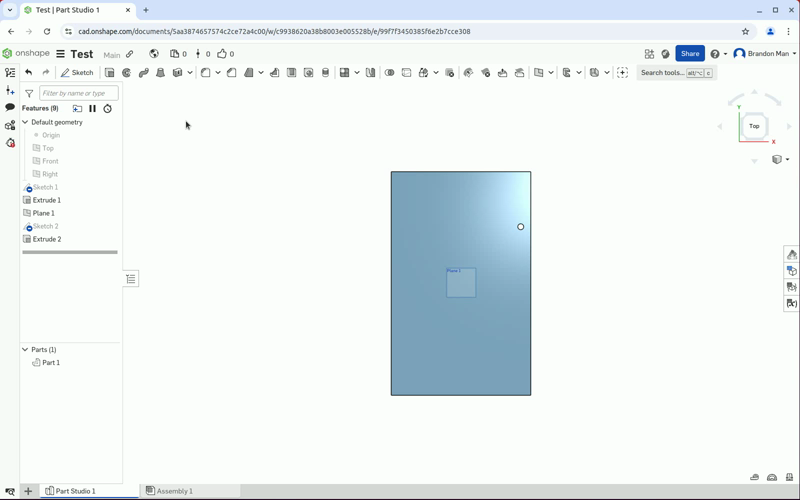
key(shift+h)
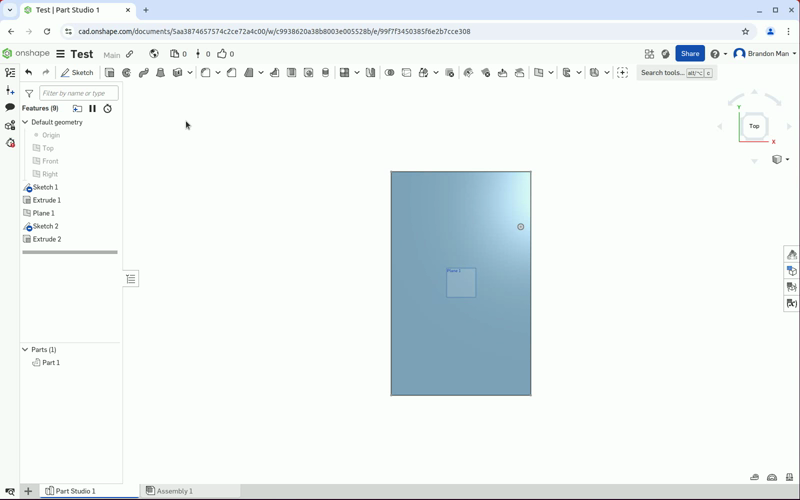
key(shift+h)
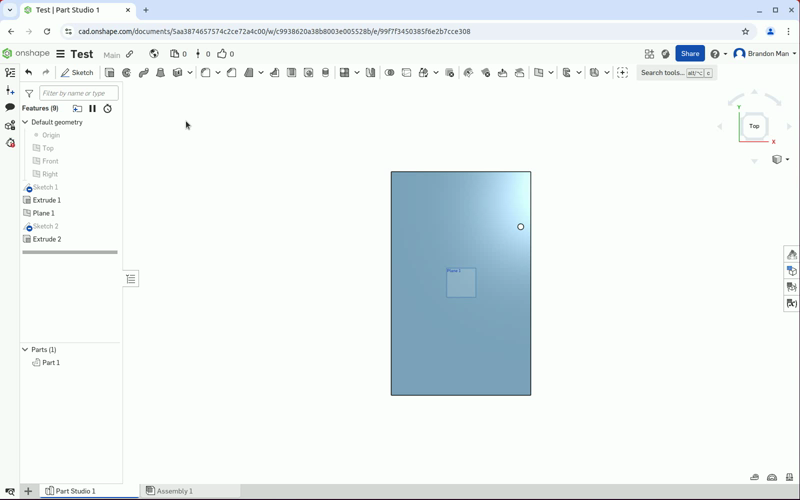
mouse_move(73, 189)
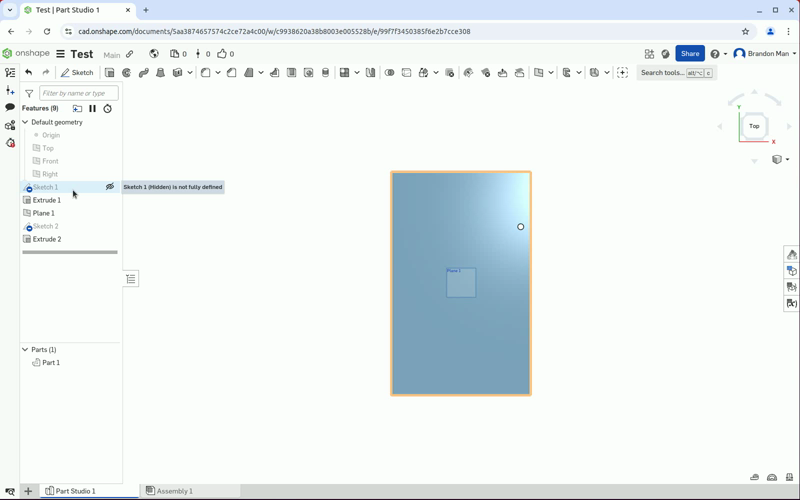
click(73, 189)
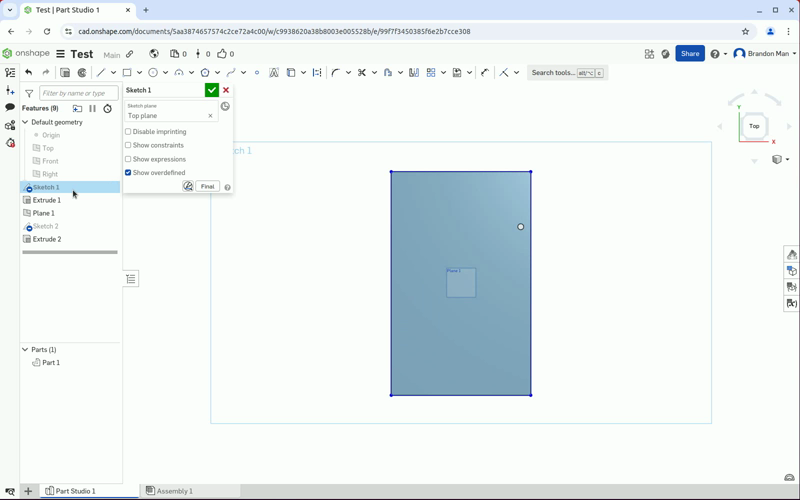
mouse_move(229, 92)
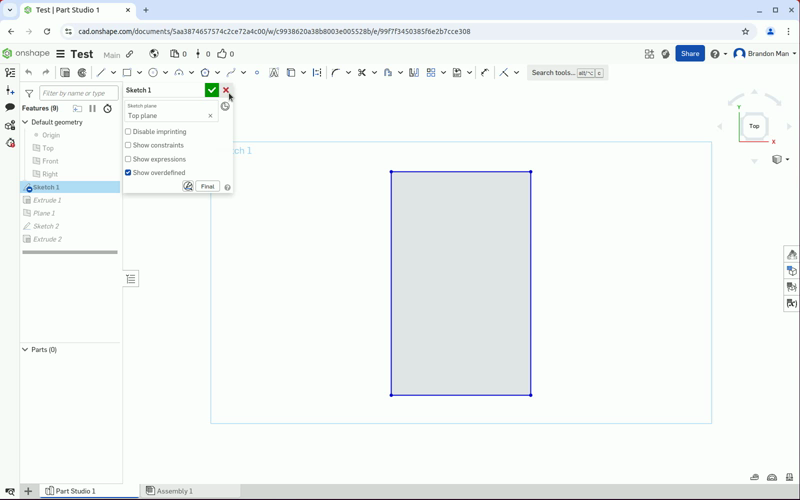
click(229, 92)
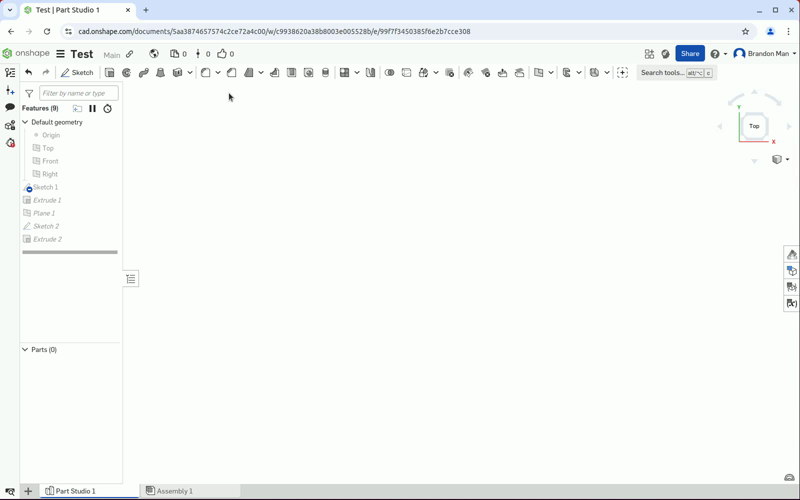
key(shift+s)
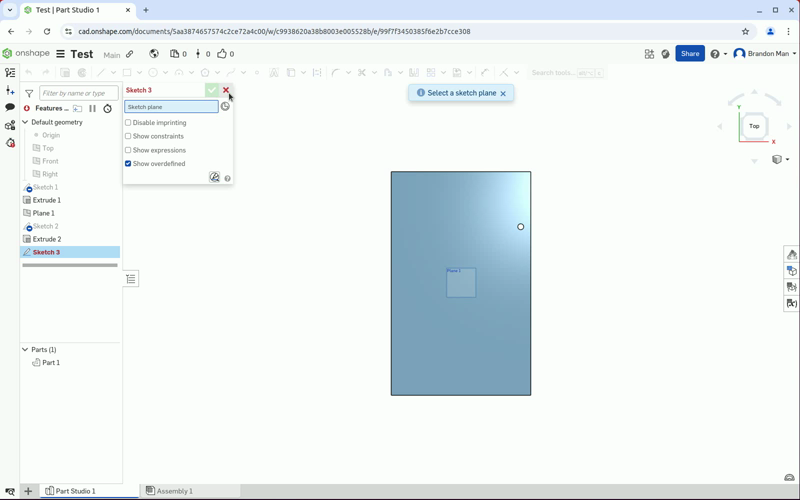
mouse_move(73, 215)
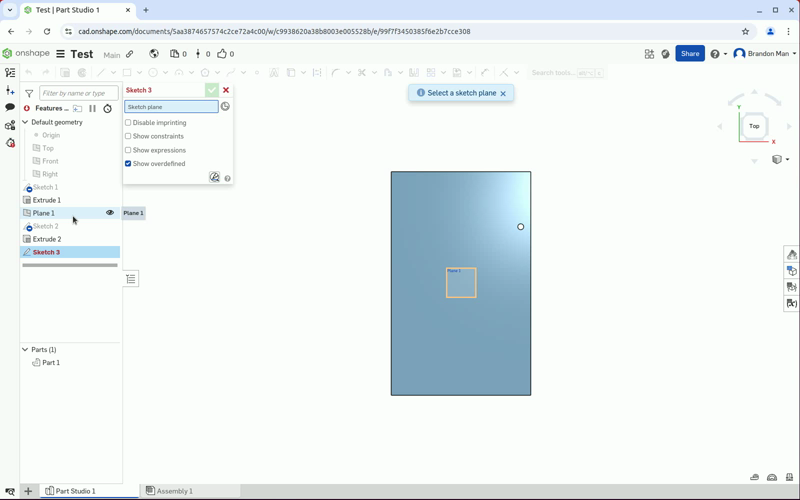
click(73, 215)
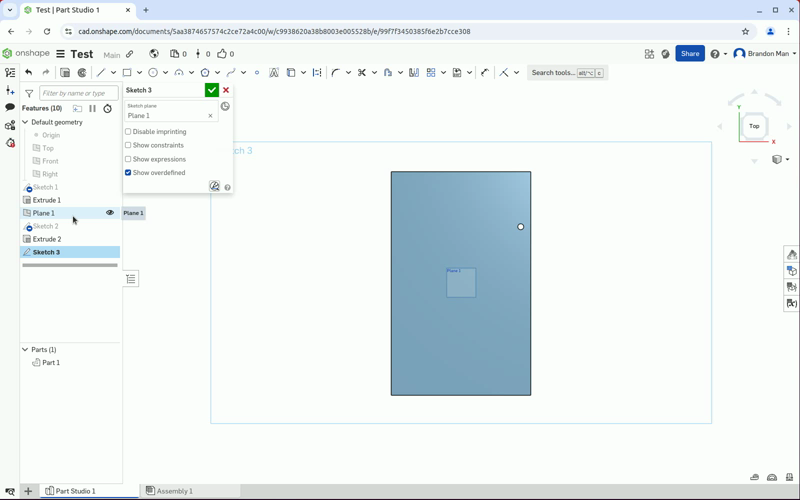
mouse_move(73, 352)
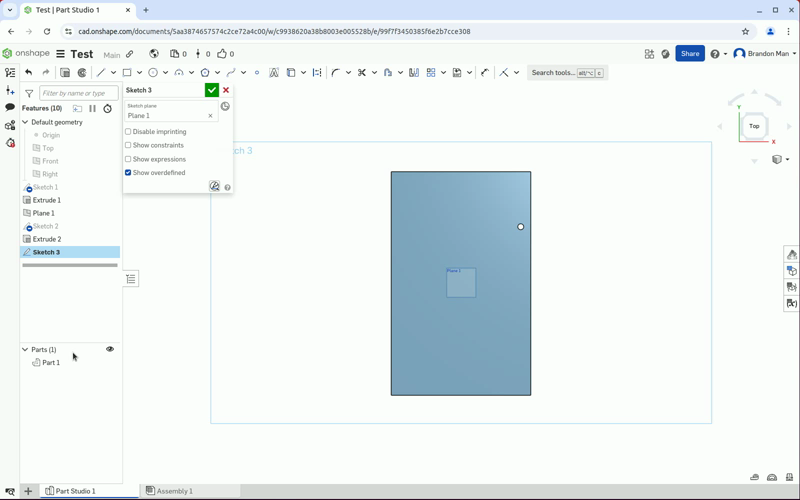
key(y)
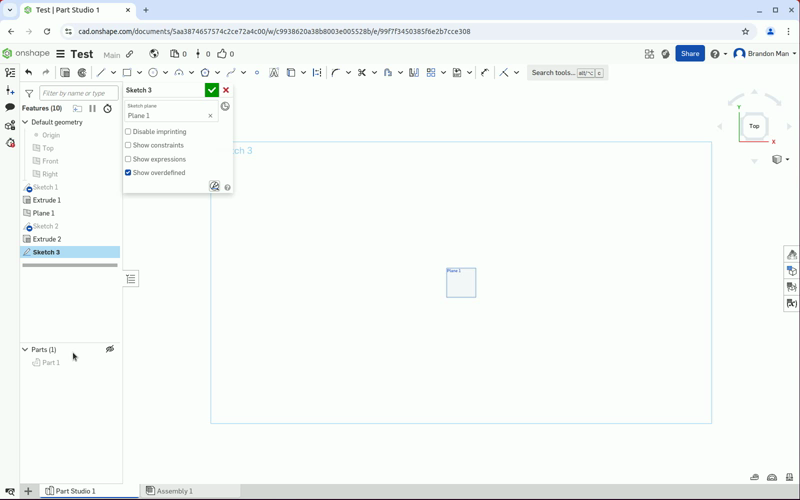
key(c)
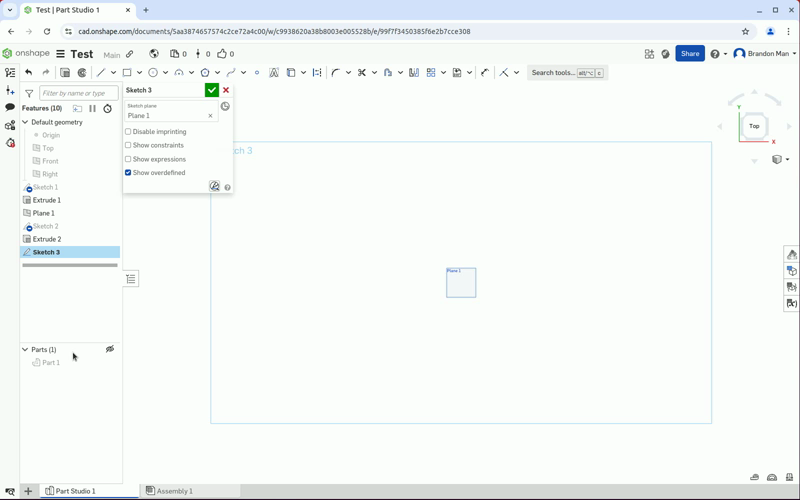
key_down(shift)
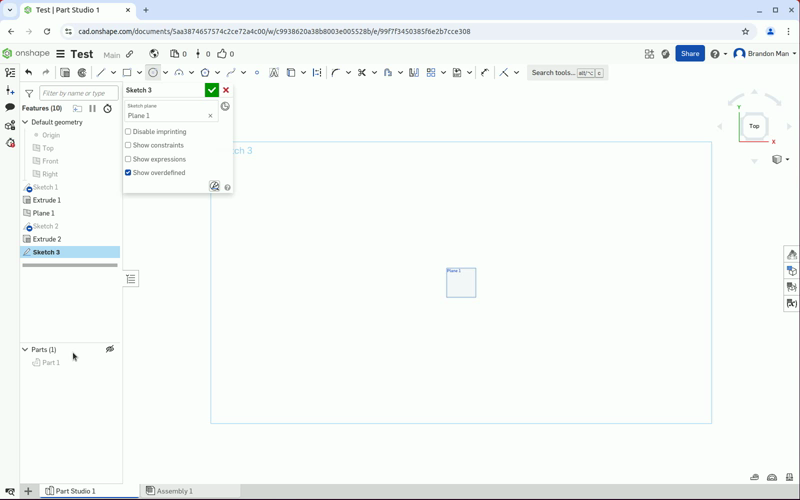
mouse_move(520, 339)
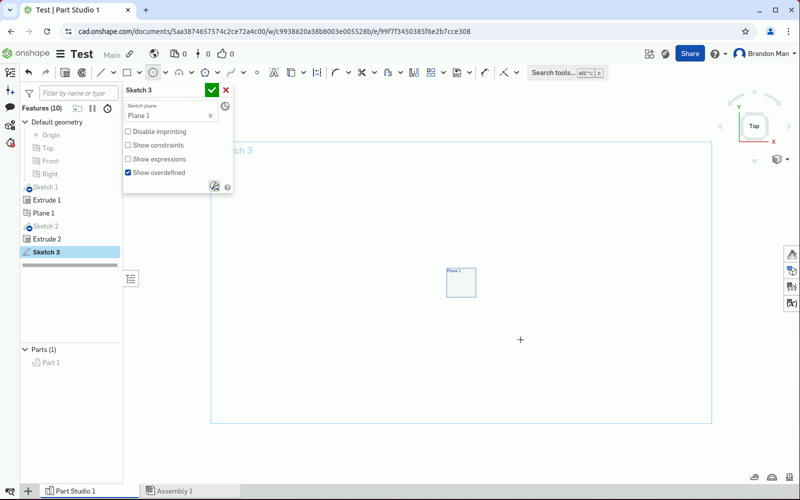
click(520, 339)
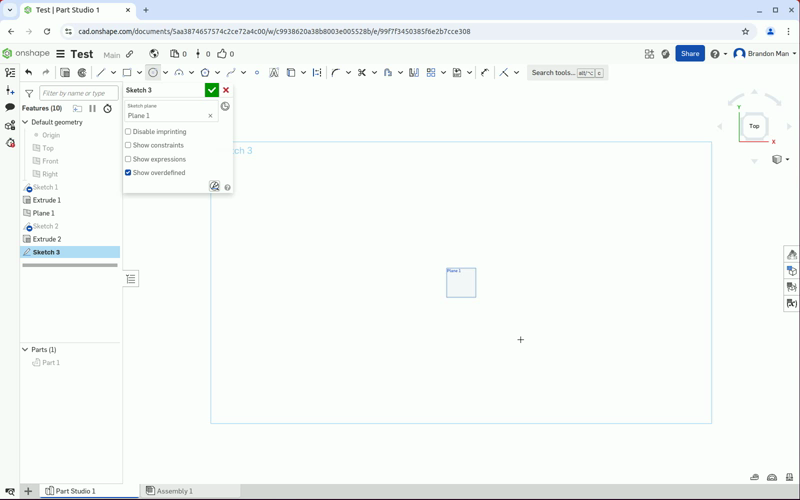
key_up(shift)
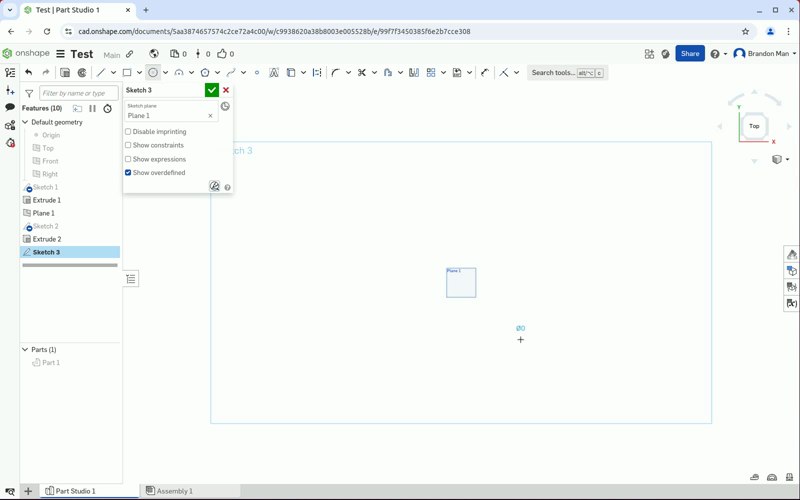
mouse_move(523, 339)
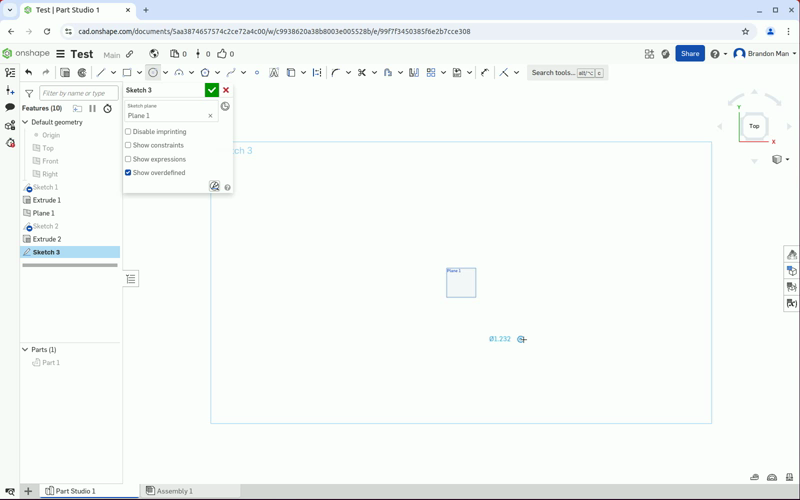
click(523, 339)
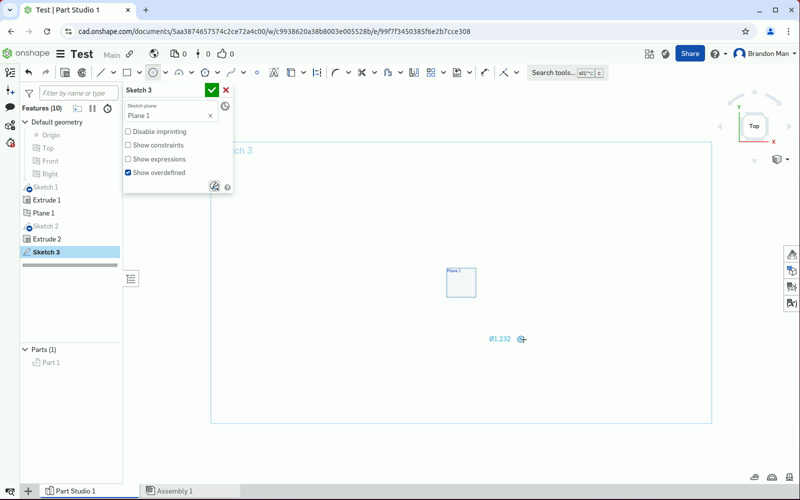
key(esc)
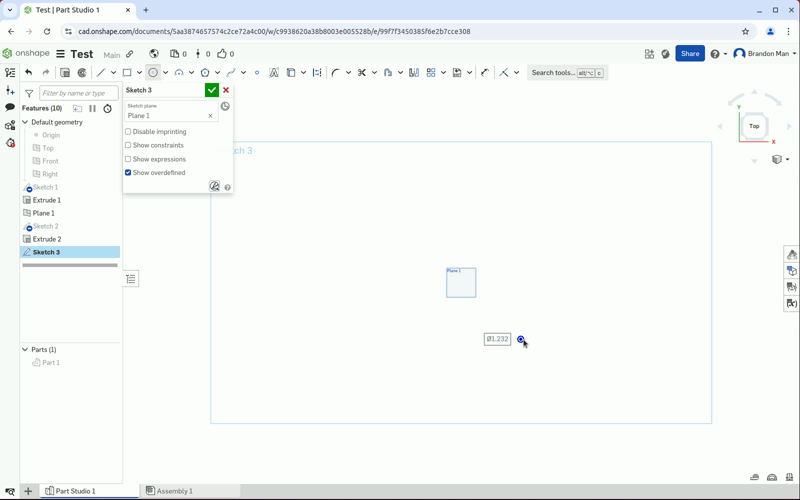
mouse_move(519, 341)
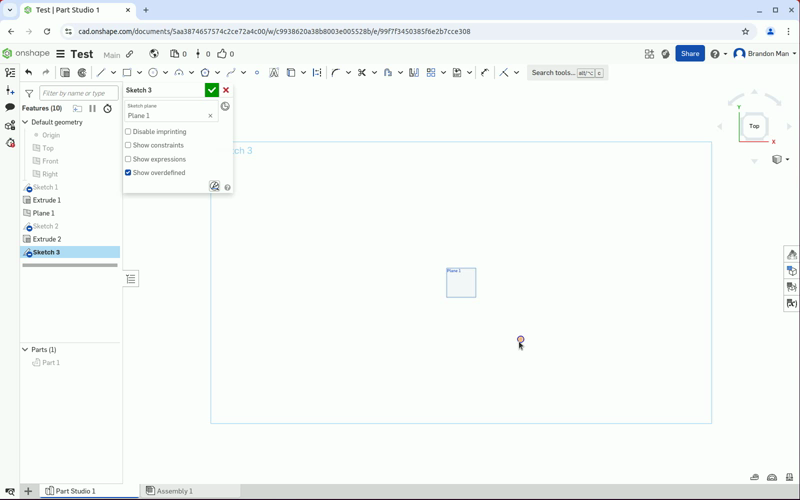
scroll(6)
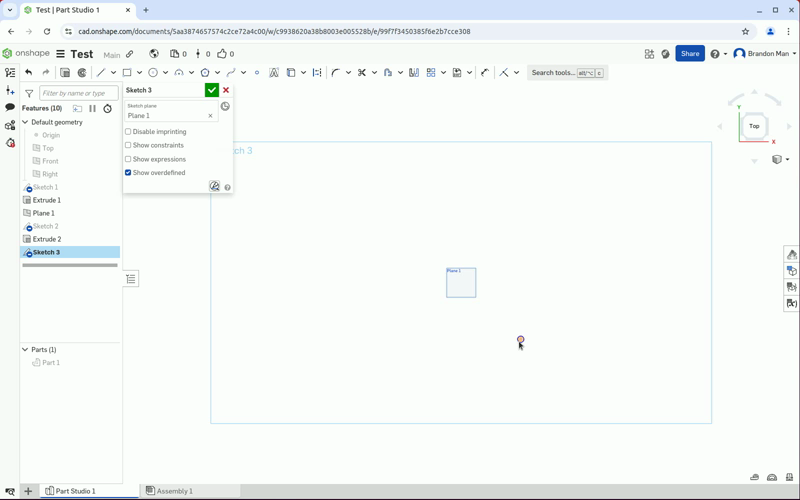
scroll(6)
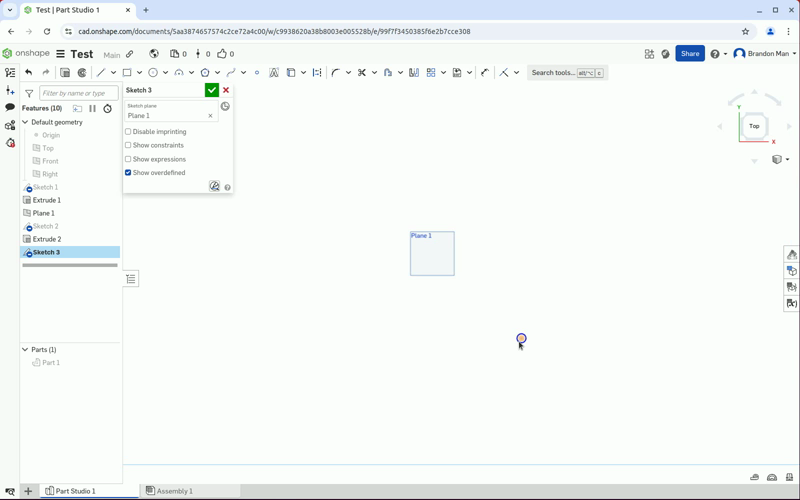
scroll(6)
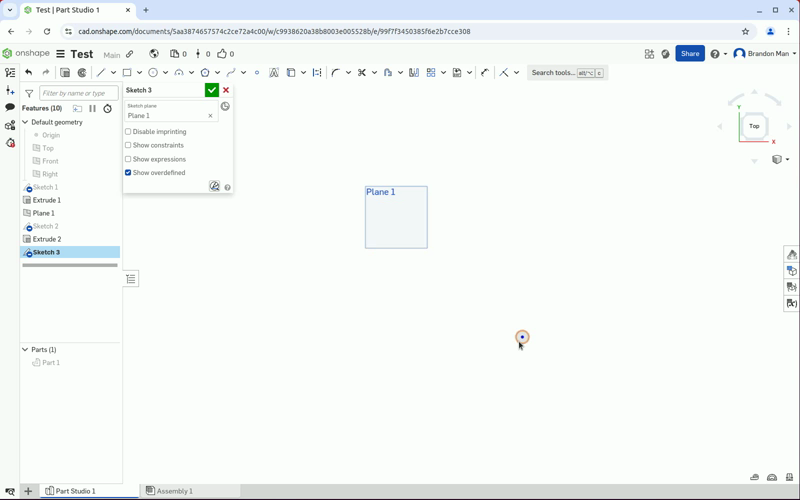
scroll(6)
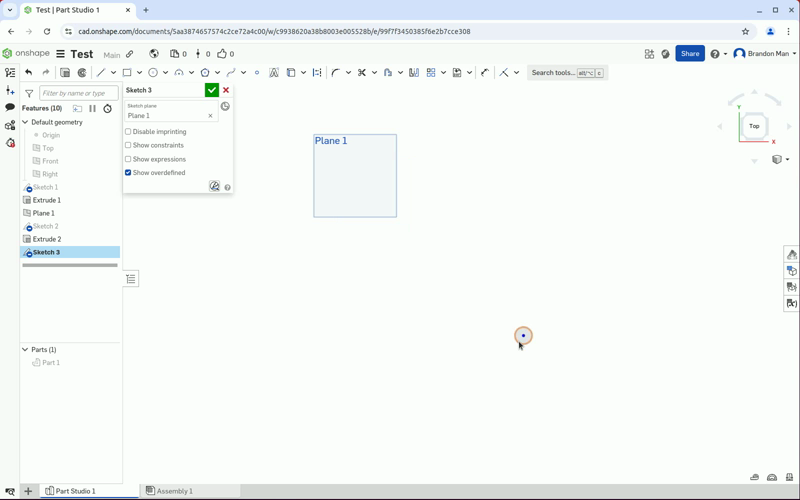
scroll(6)
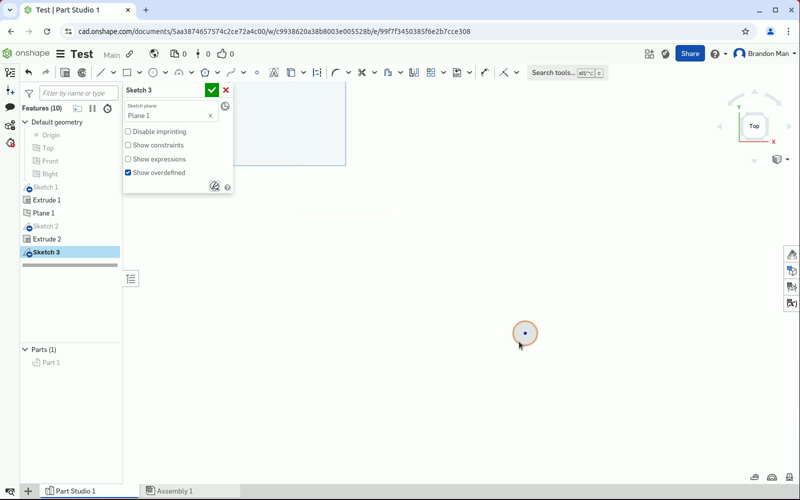
scroll(6)
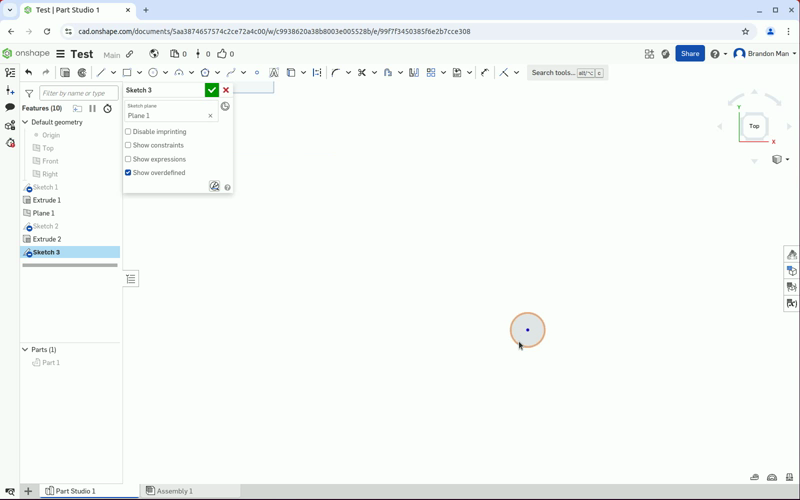
scroll(6)
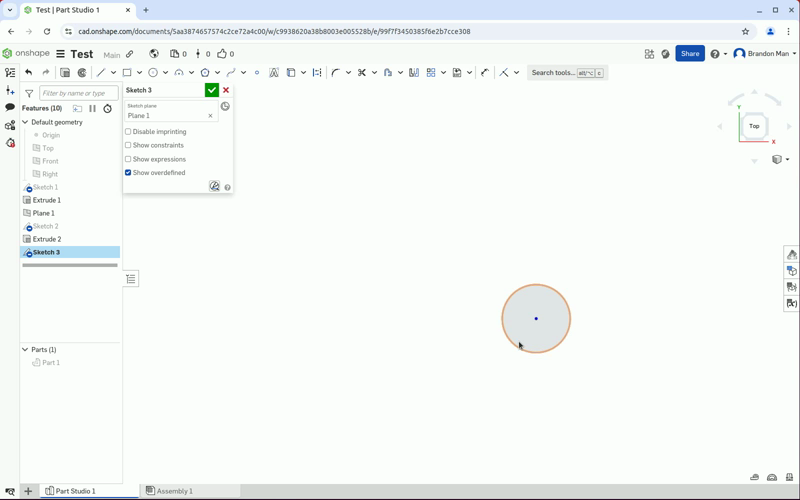
click(519, 341)
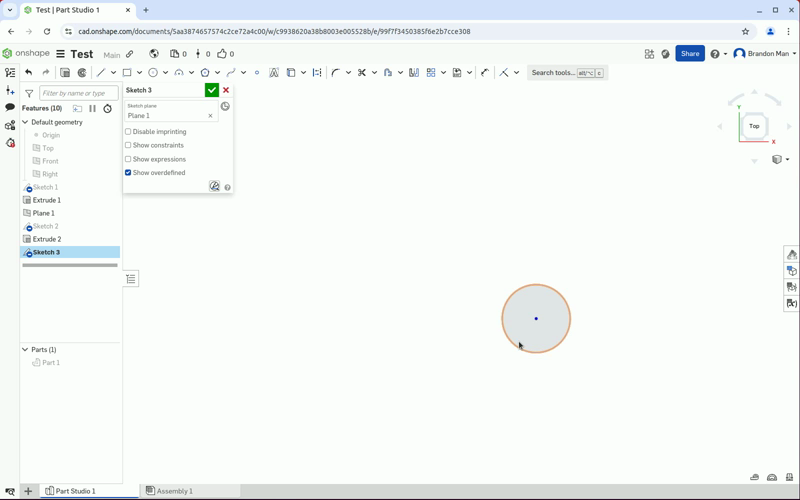
scroll(-6)
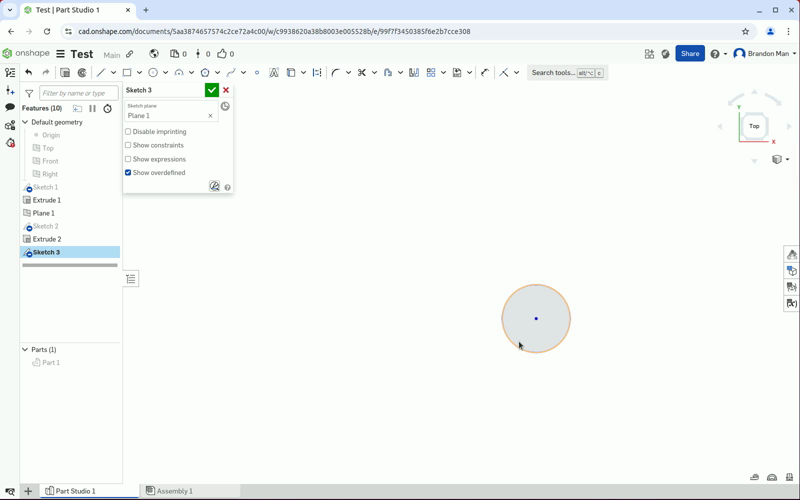
scroll(-6)
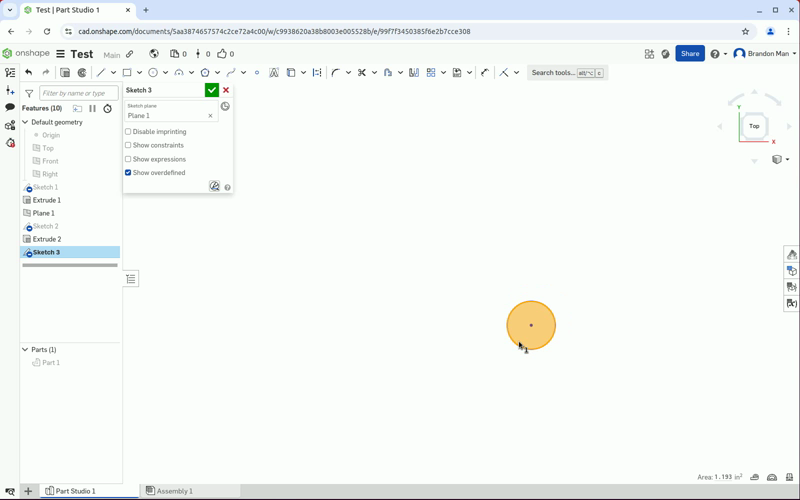
scroll(-6)
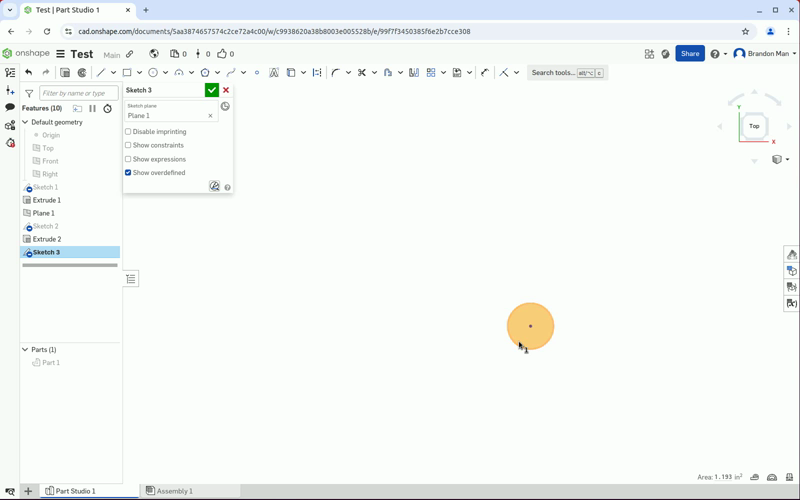
scroll(-6)
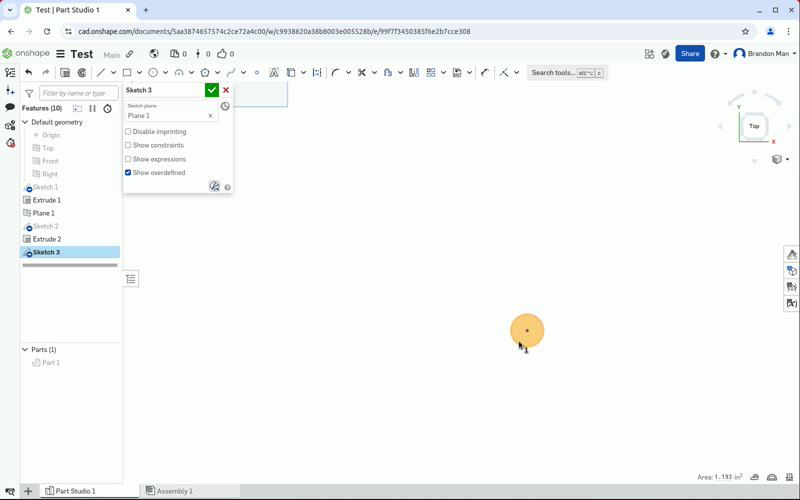
scroll(-6)
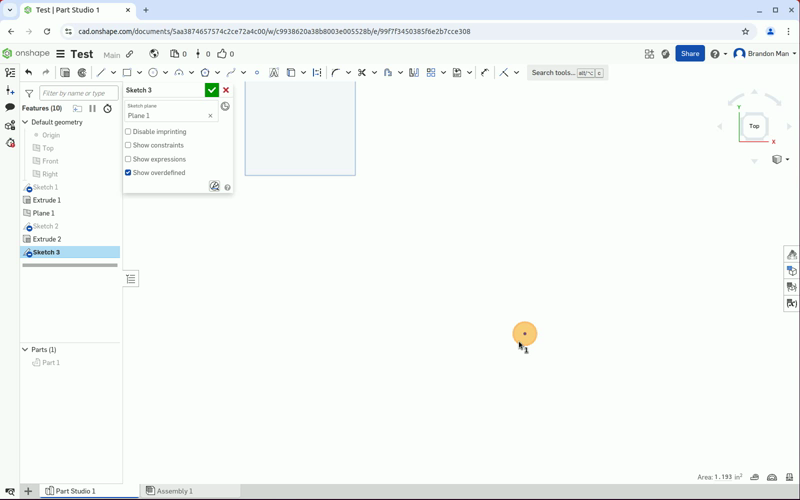
scroll(-6)
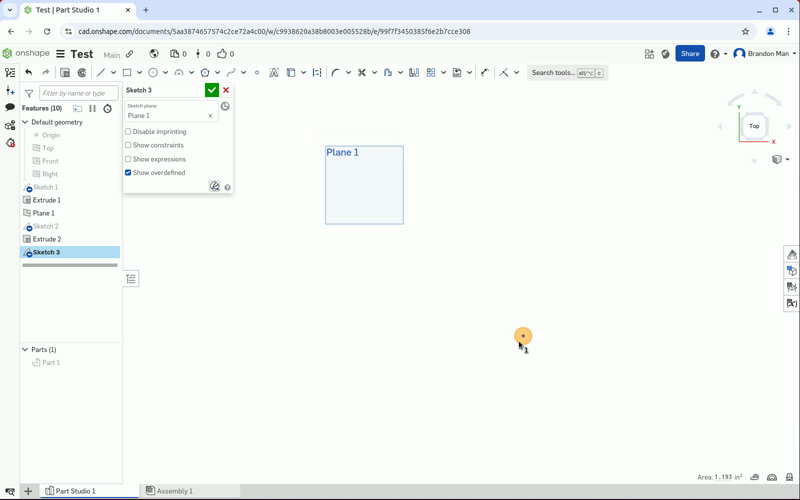
scroll(-6)
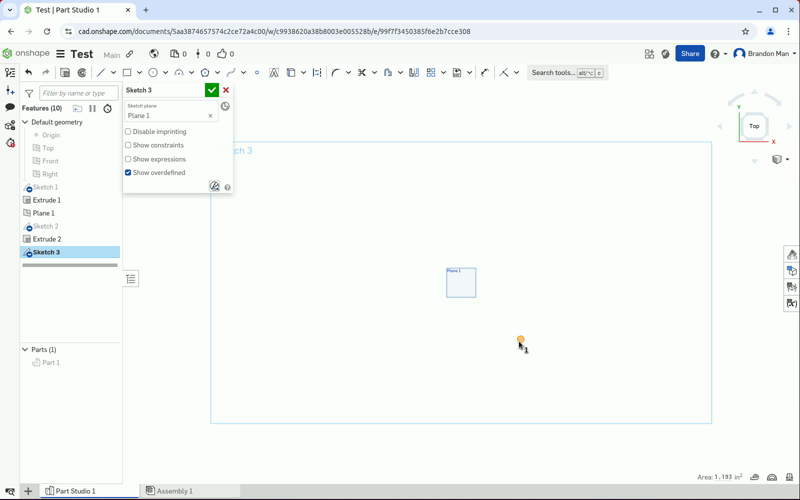
mouse_move(73, 352)
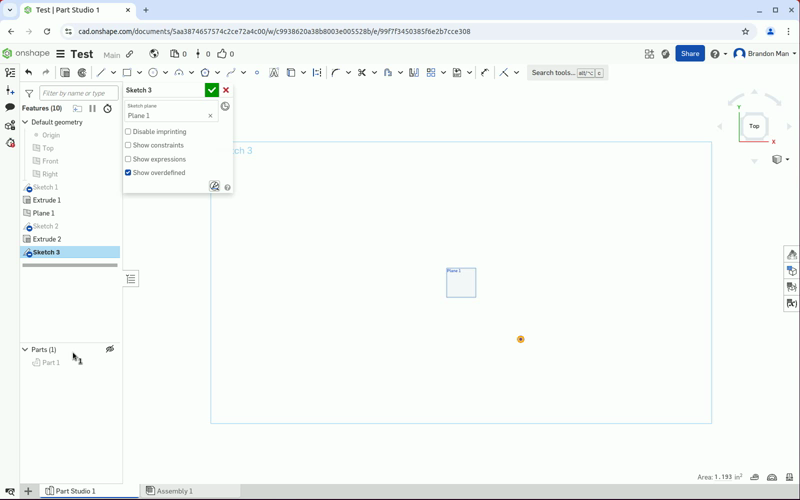
key(shift+y)
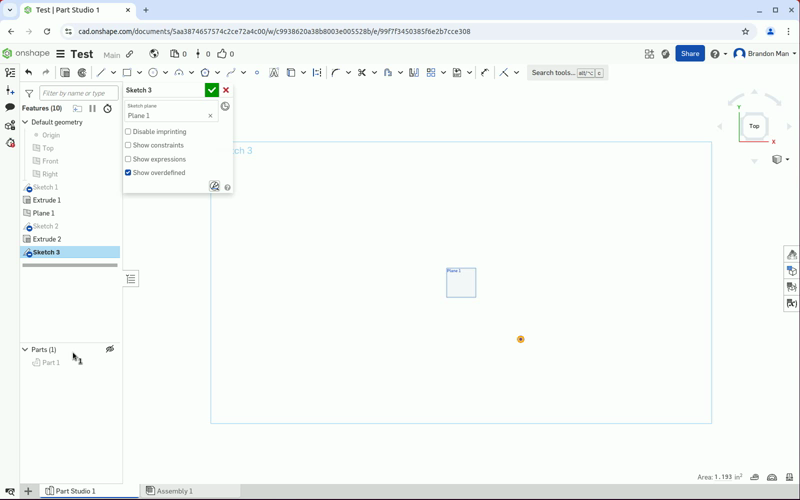
key(shift+e)
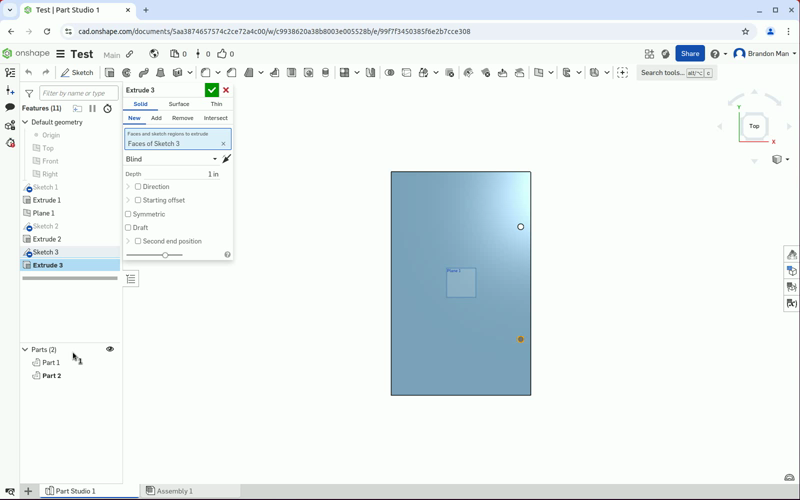
mouse_move(143, 106)
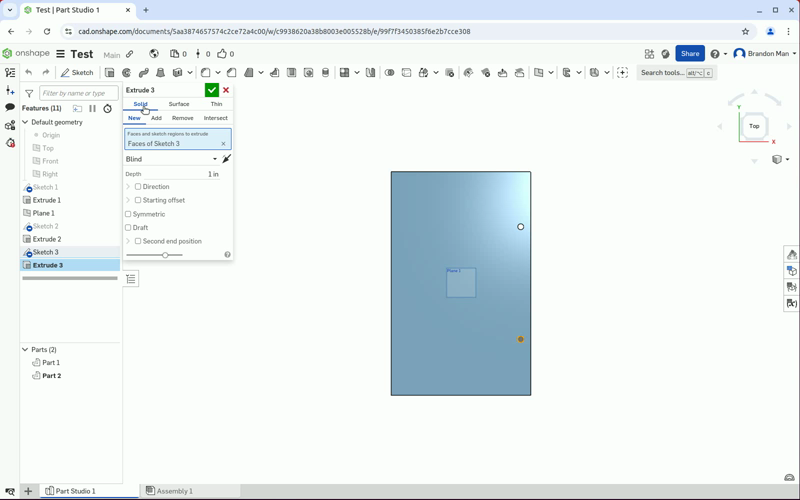
click(143, 106)
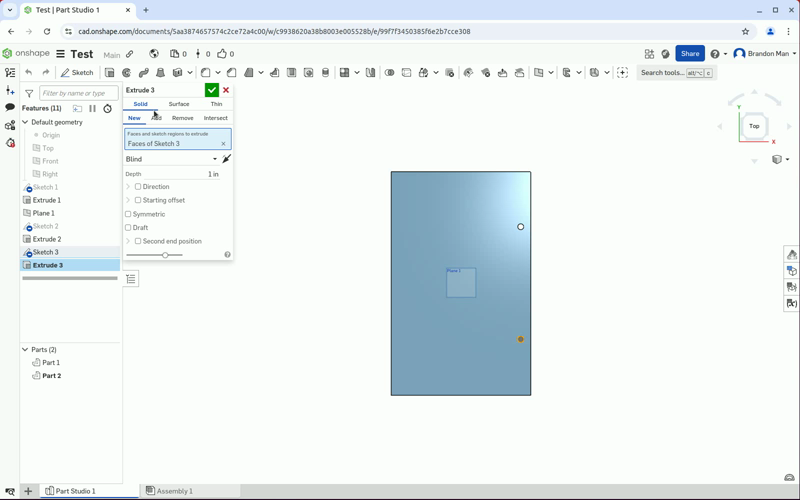
mouse_move(186, 120)
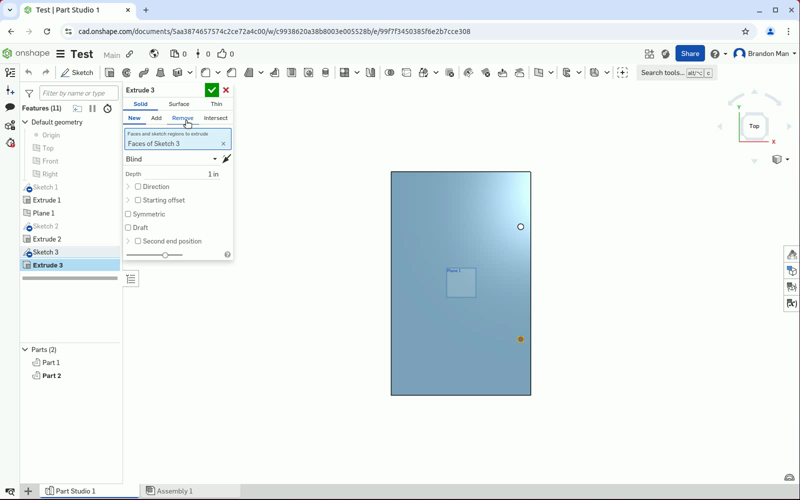
click(186, 120)
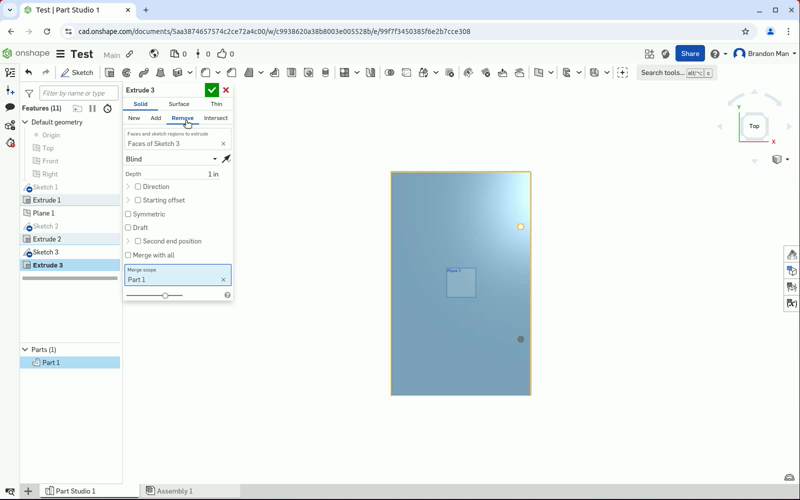
key(tab, 4)
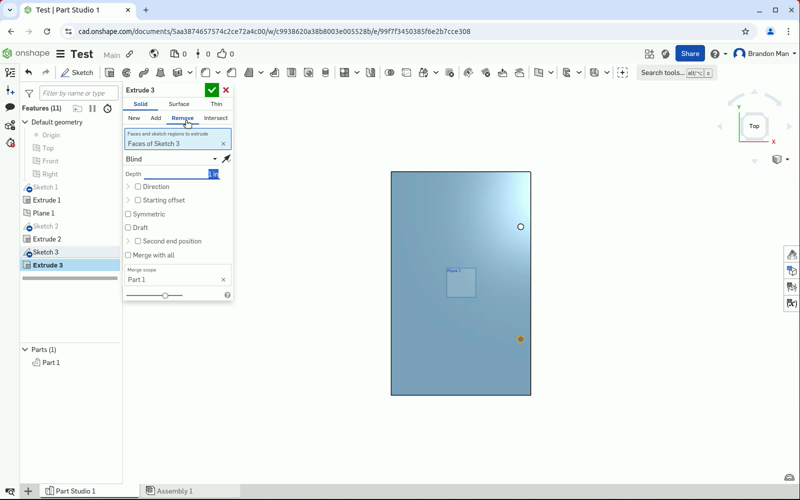
text(5.777)
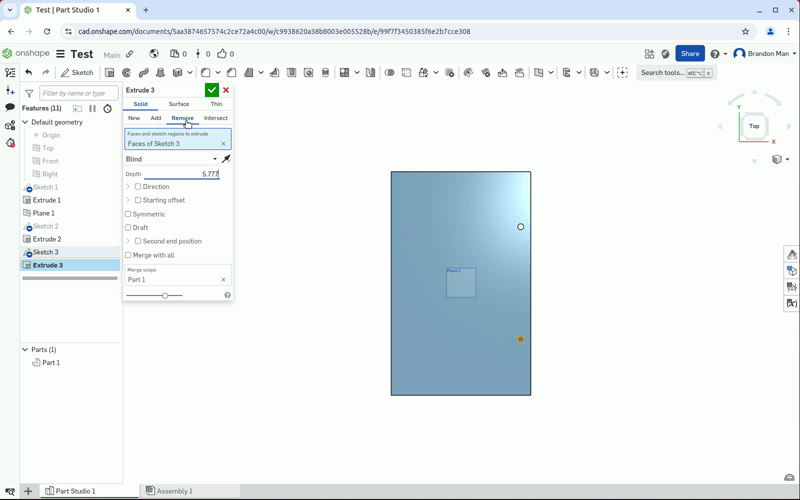
key(tab, 6)
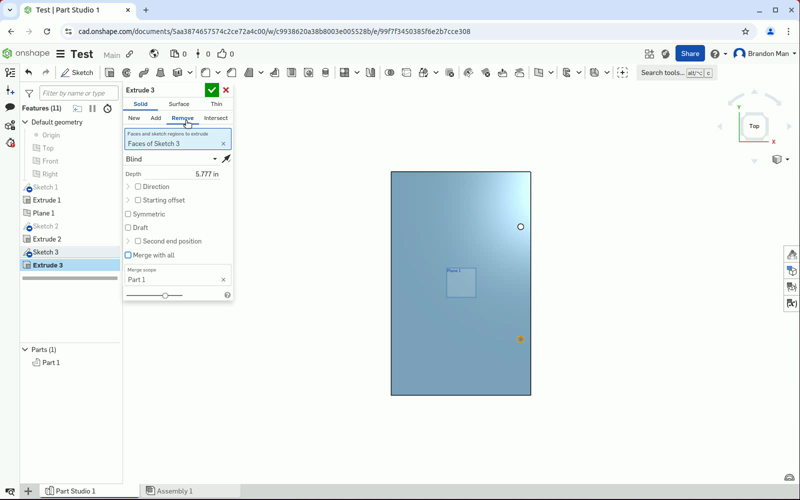
key(space)
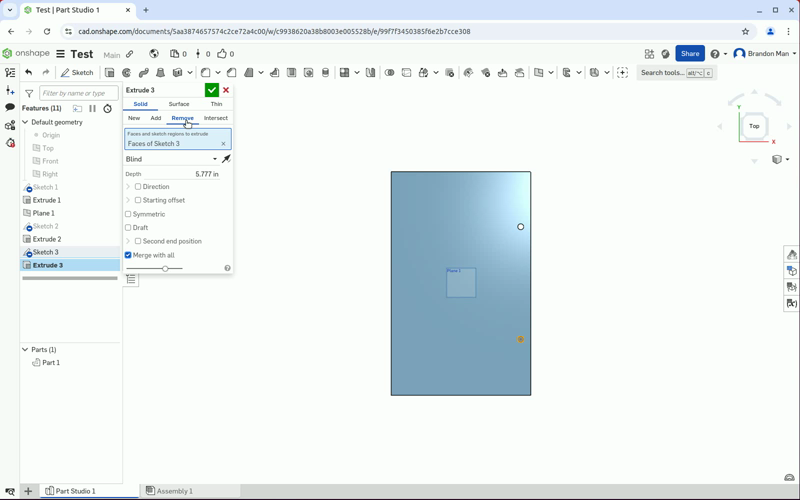
key(enter)
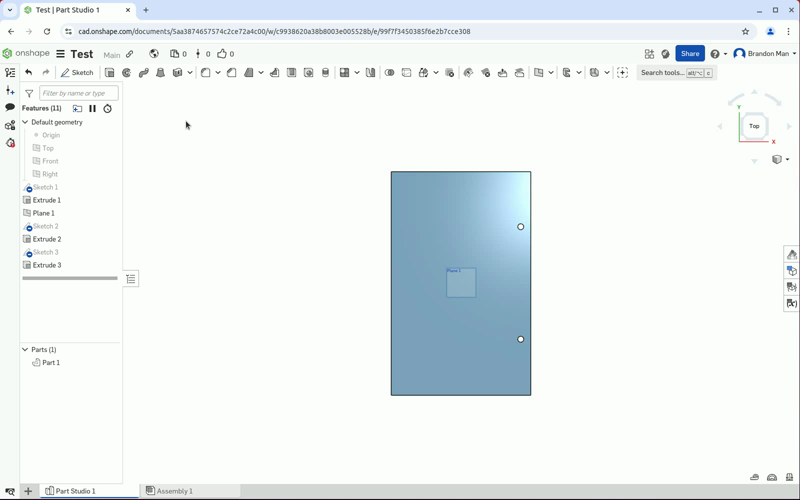
key(shift+h)
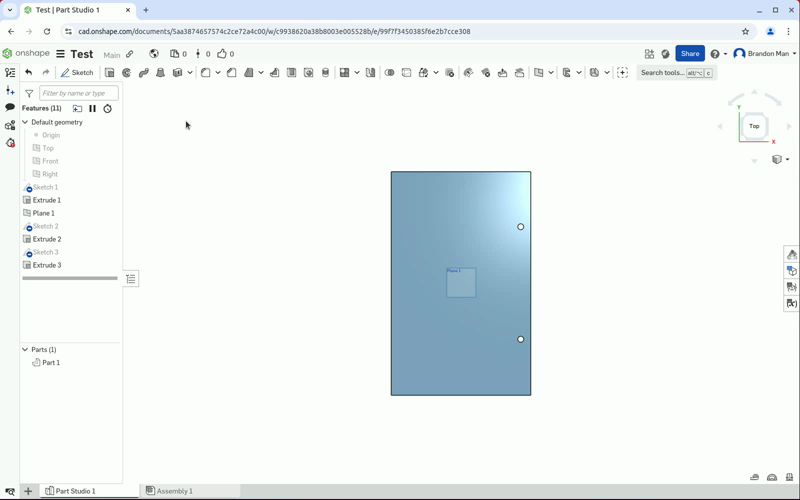
key(shift+h)
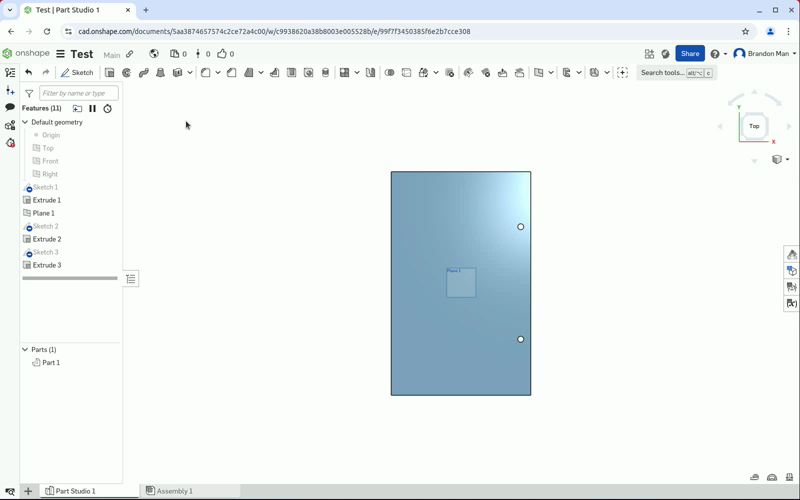
mouse_move(73, 189)
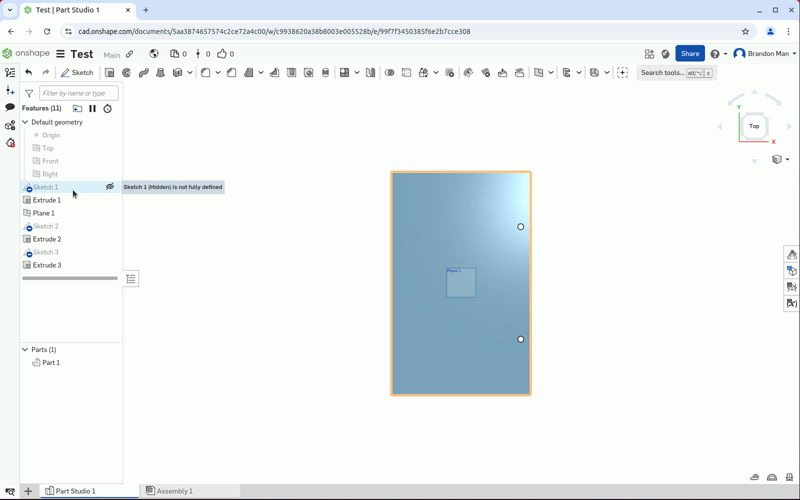
click(73, 189)
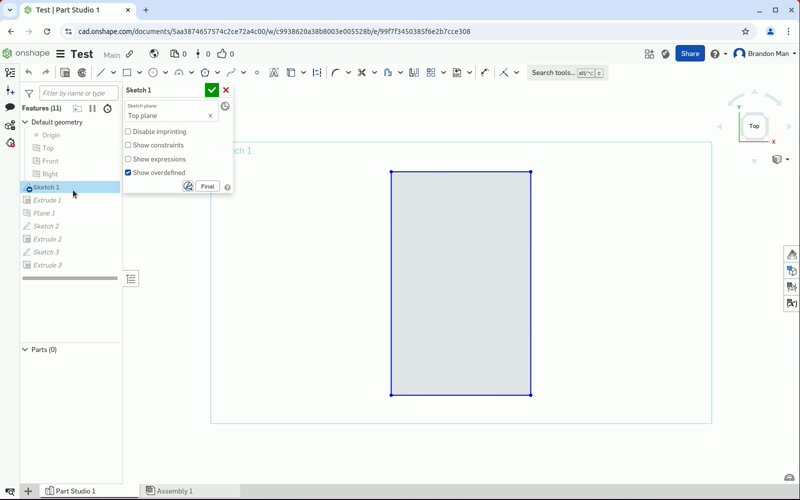
mouse_move(229, 92)
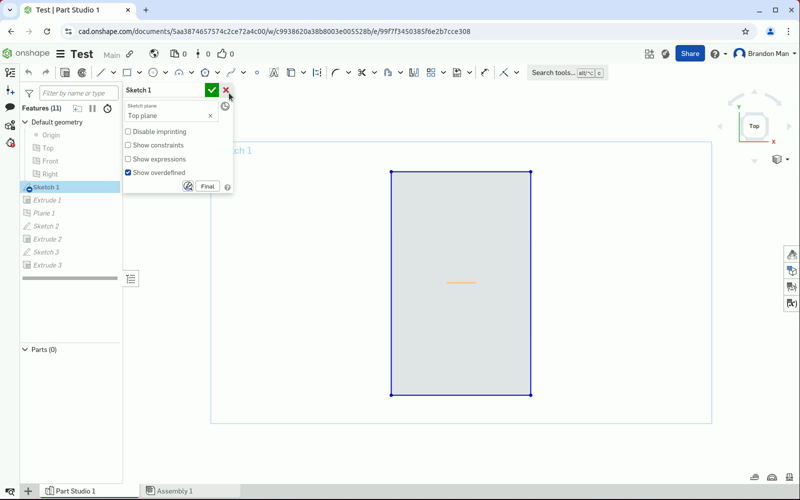
click(229, 92)
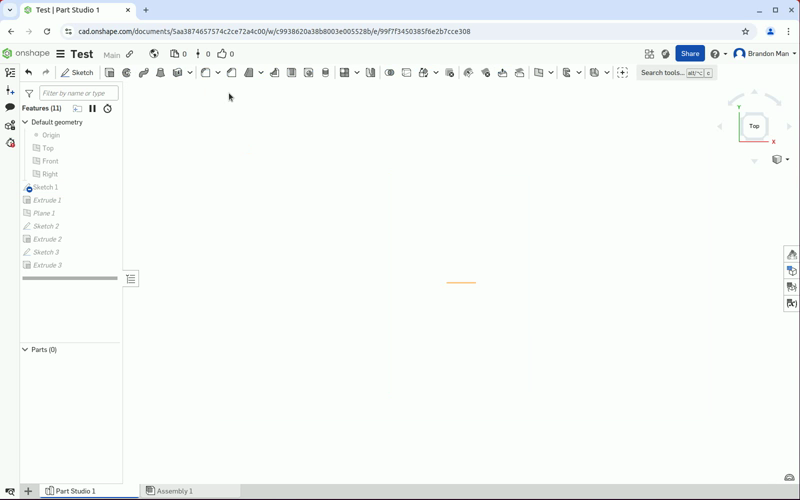
key(shift+s)
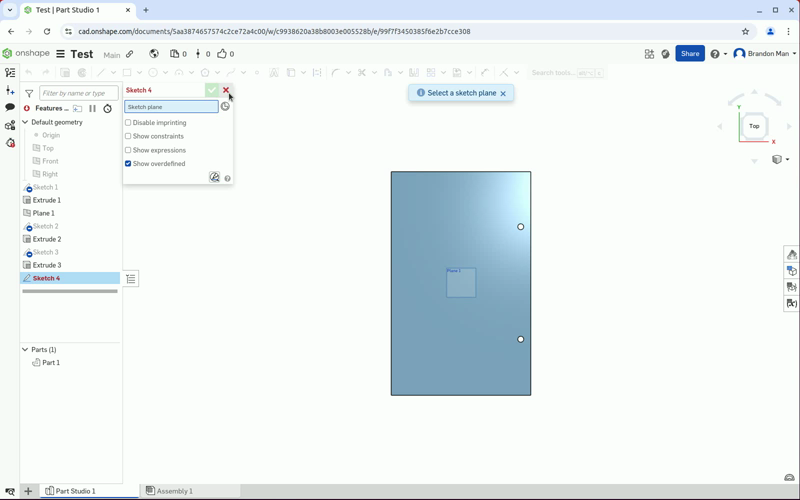
mouse_move(73, 215)
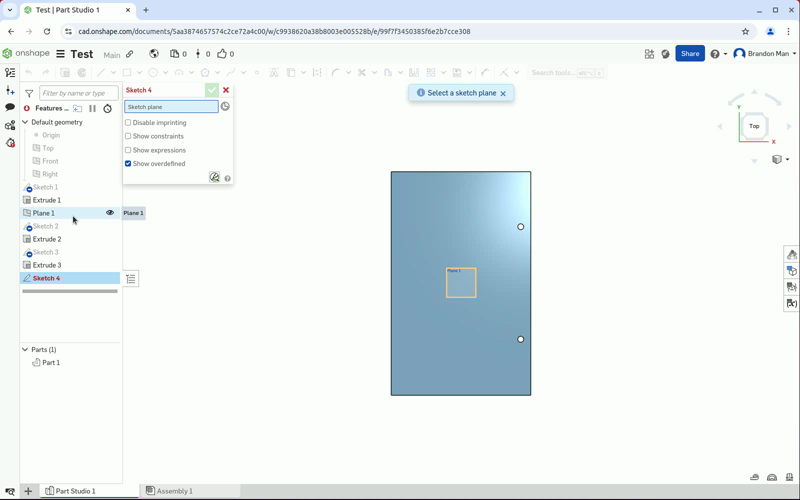
click(73, 215)
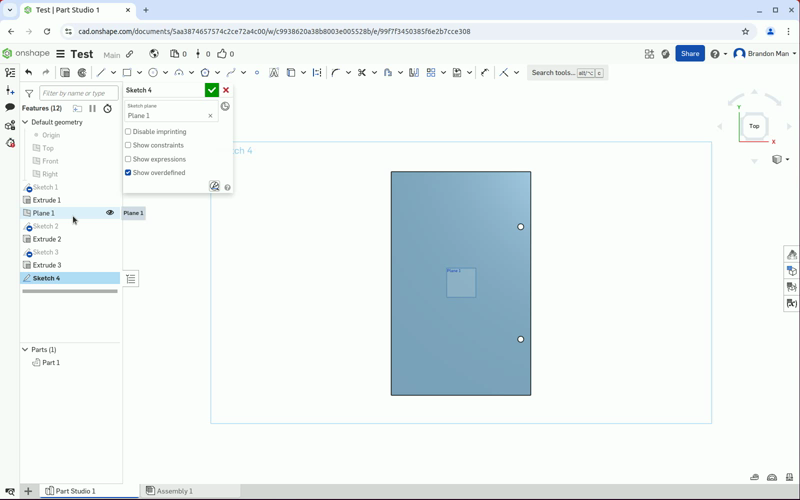
mouse_move(73, 352)
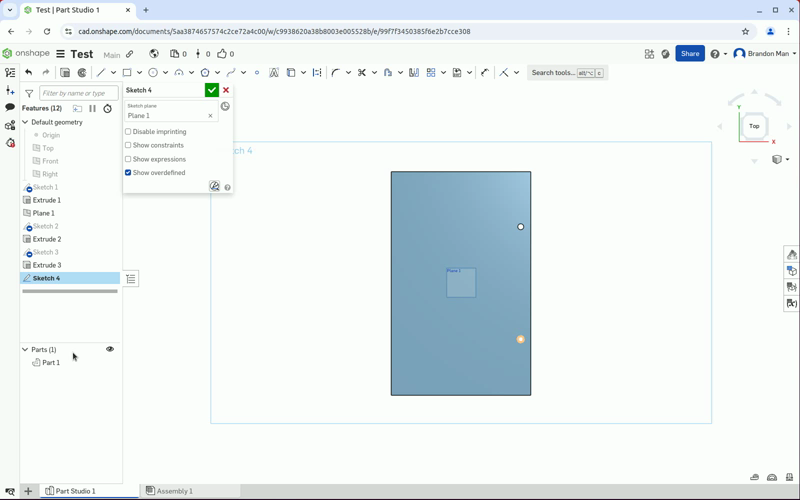
key(y)
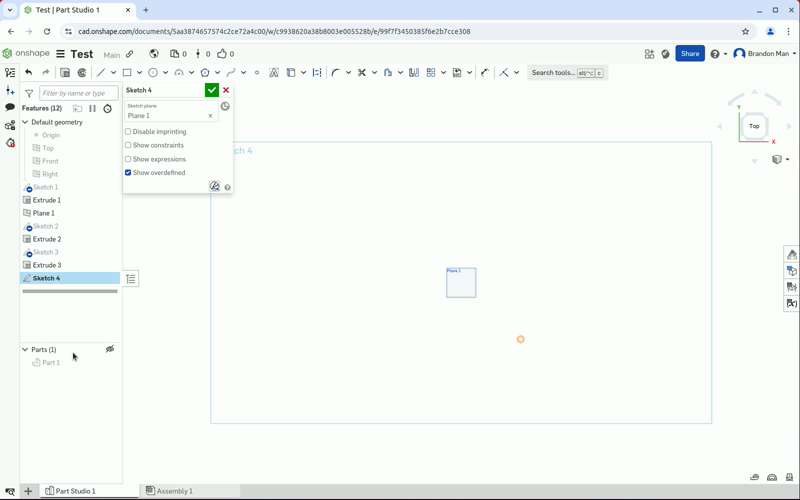
key(c)
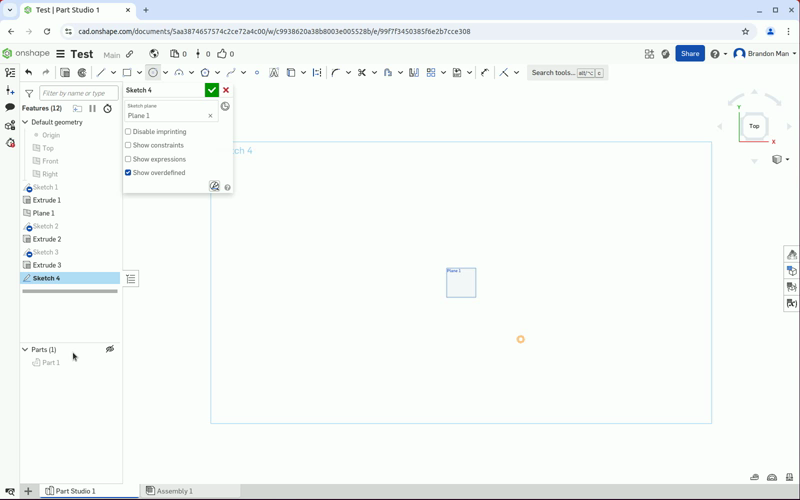
key_down(shift)
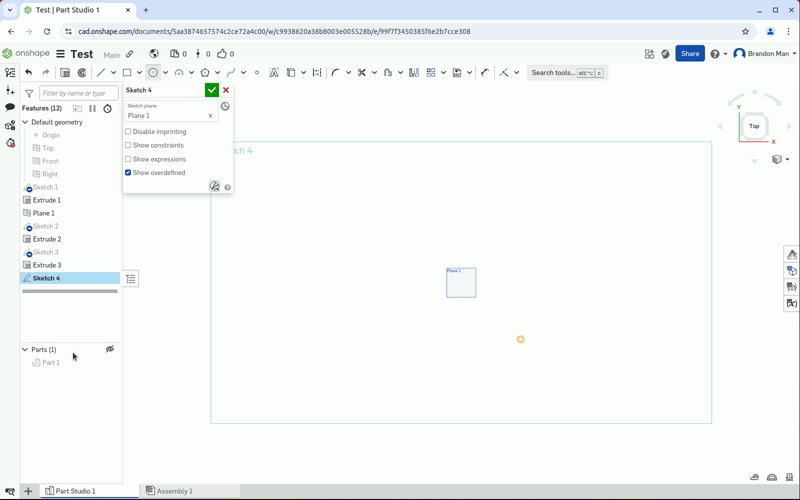
mouse_move(402, 339)
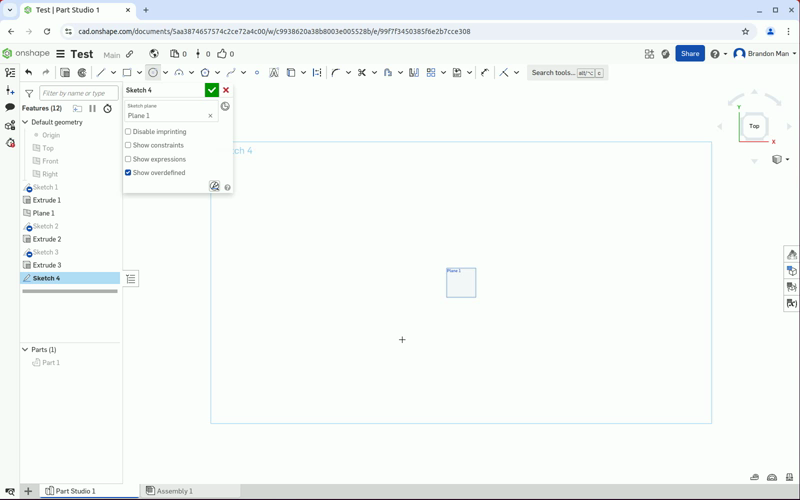
click(402, 339)
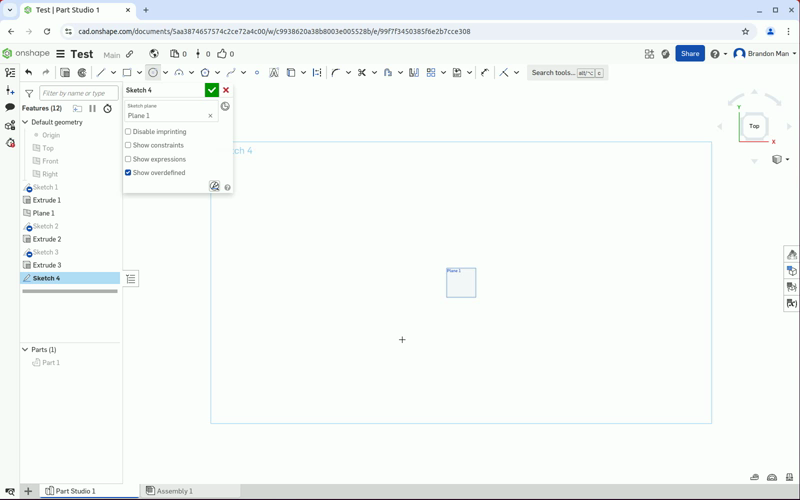
key_up(shift)
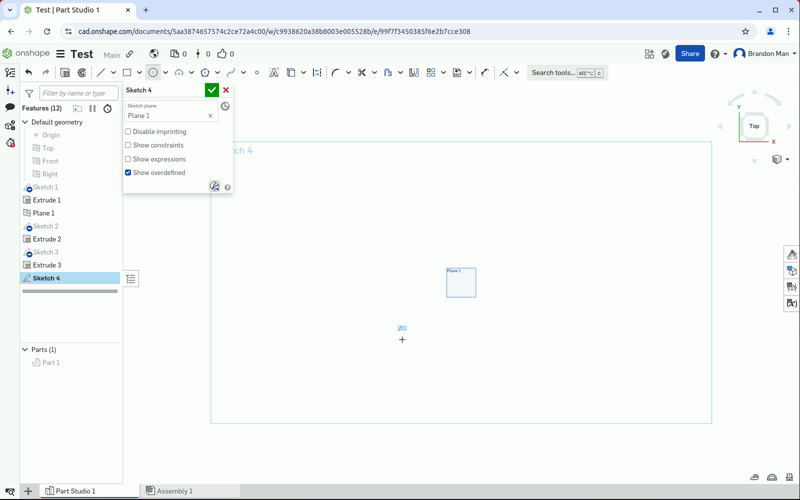
mouse_move(405, 339)
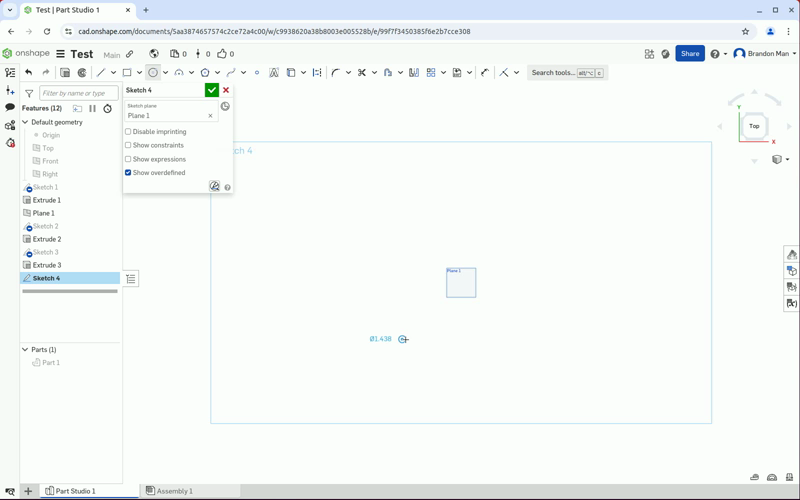
click(405, 339)
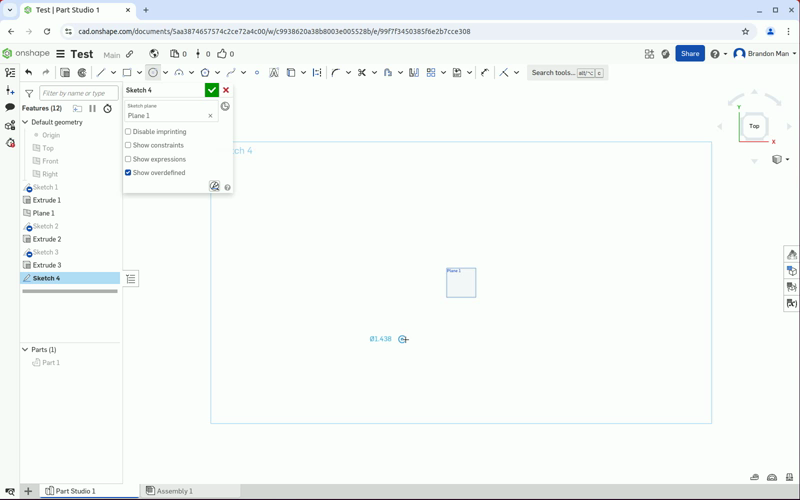
key(esc)
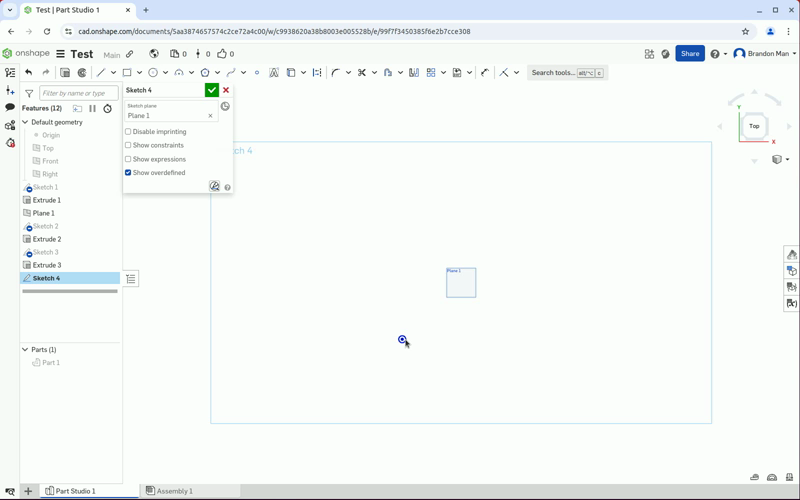
mouse_move(402, 341)
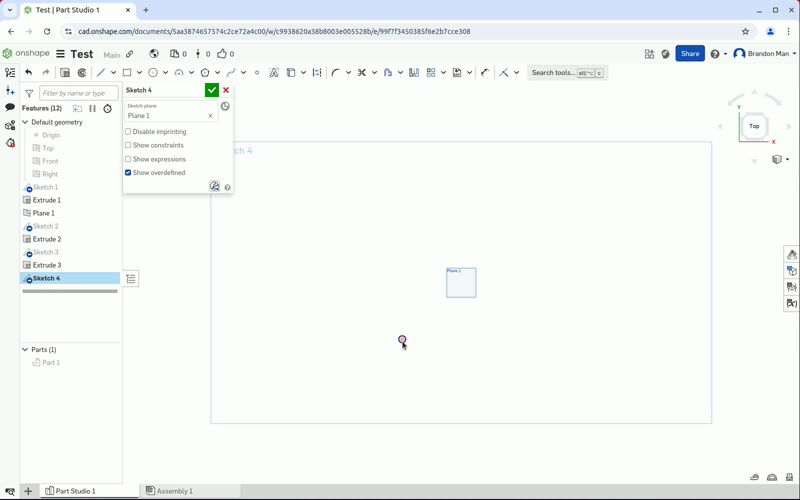
scroll(6)
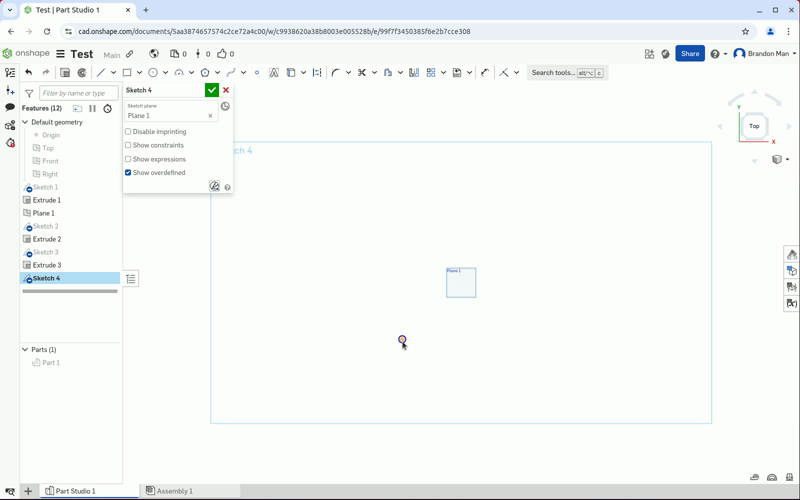
scroll(6)
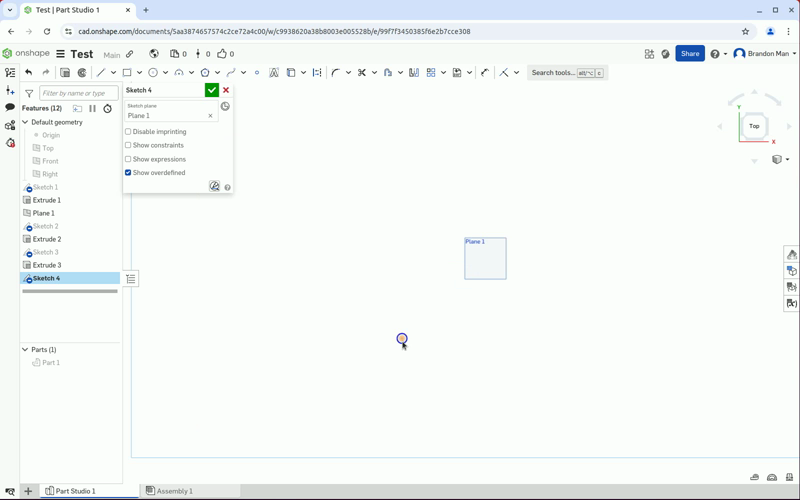
scroll(6)
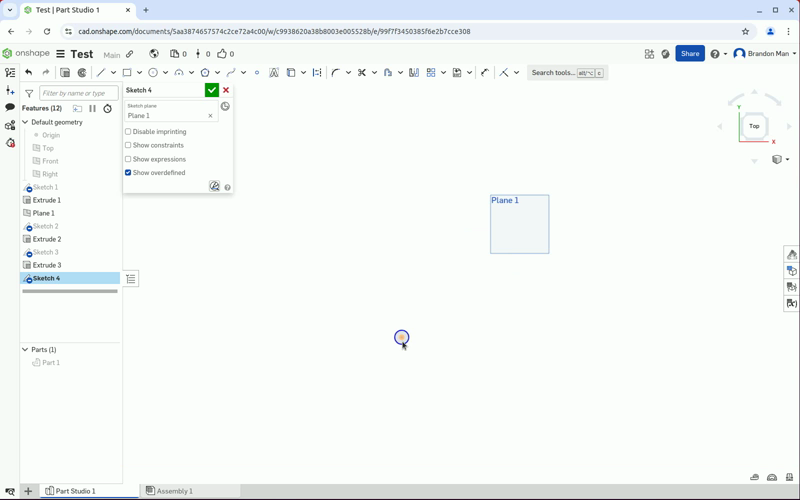
scroll(6)
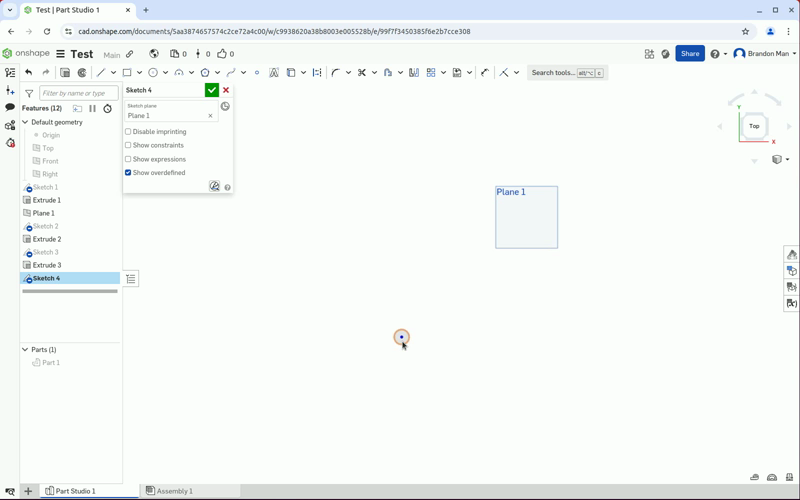
scroll(6)
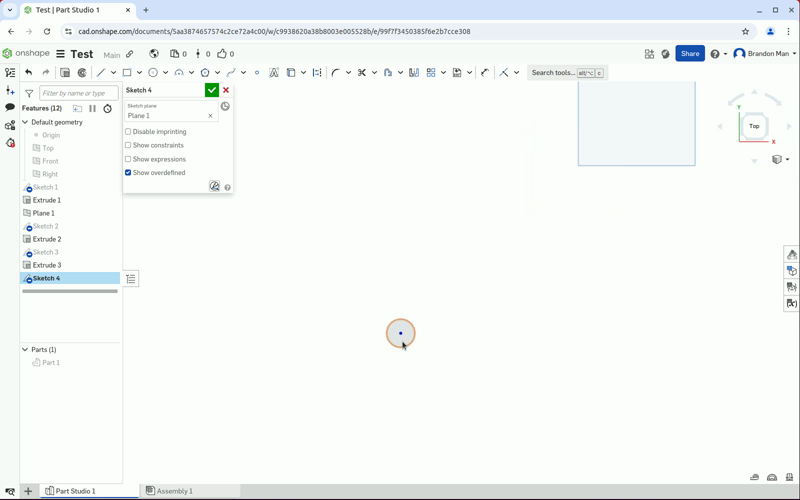
scroll(6)
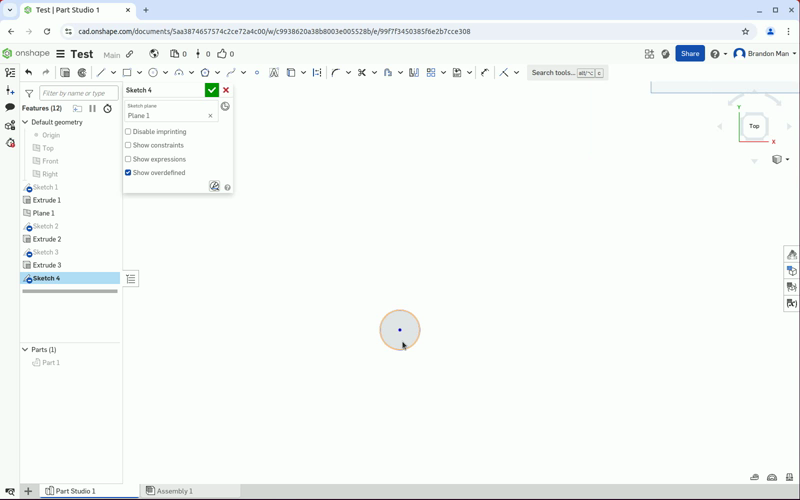
scroll(6)
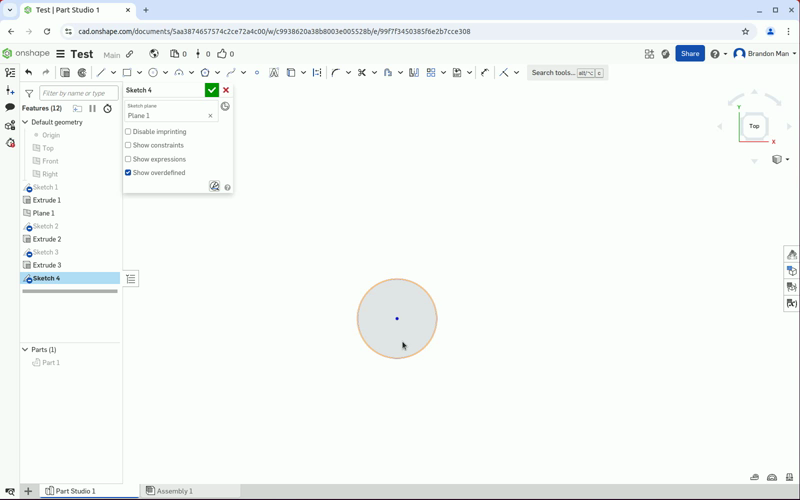
click(402, 341)
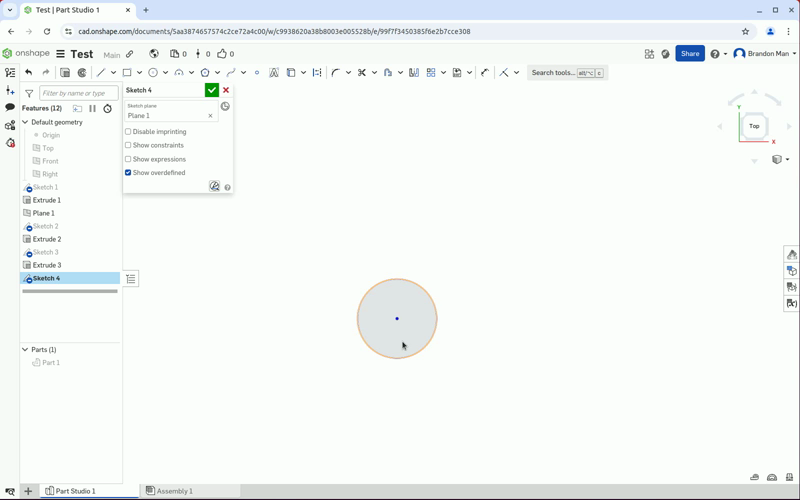
scroll(-6)
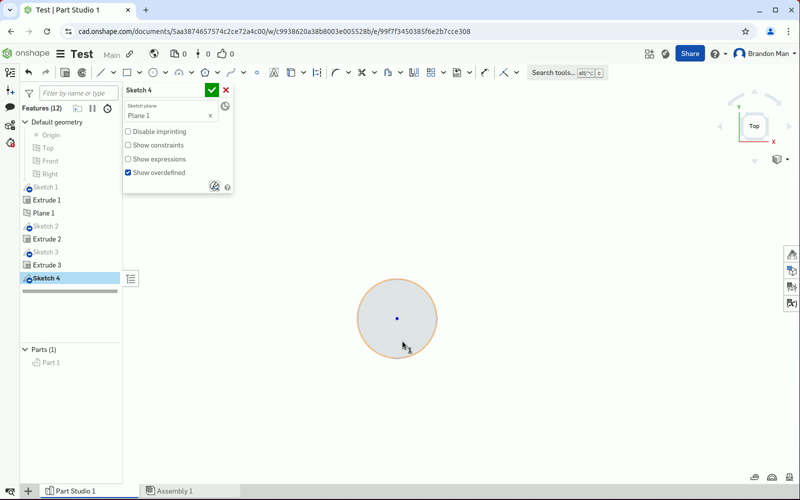
scroll(-6)
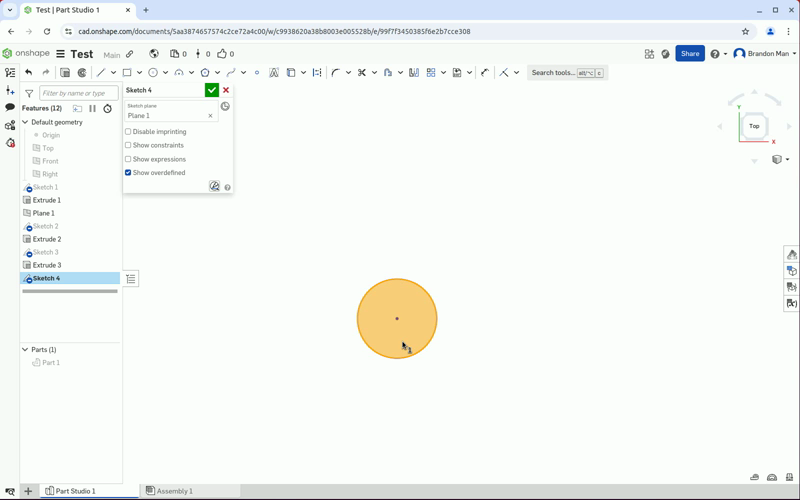
scroll(-6)
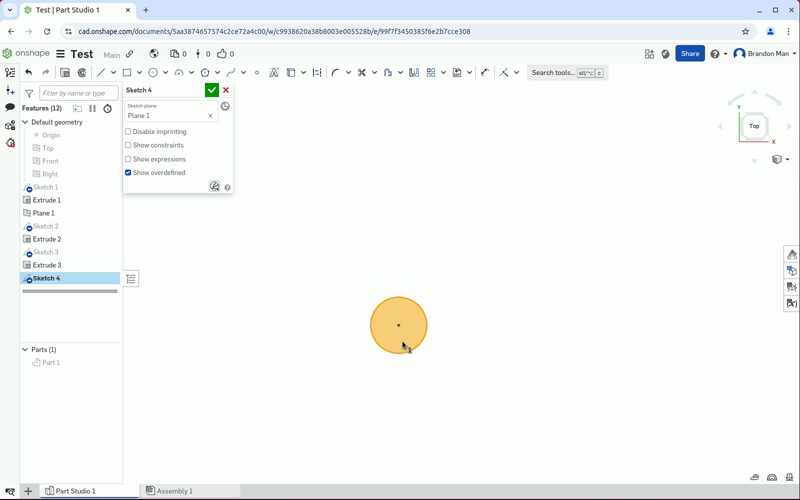
scroll(-6)
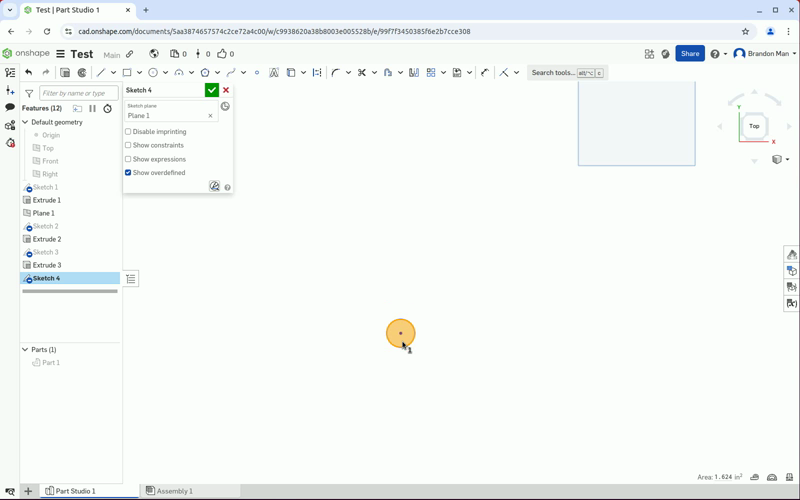
scroll(-6)
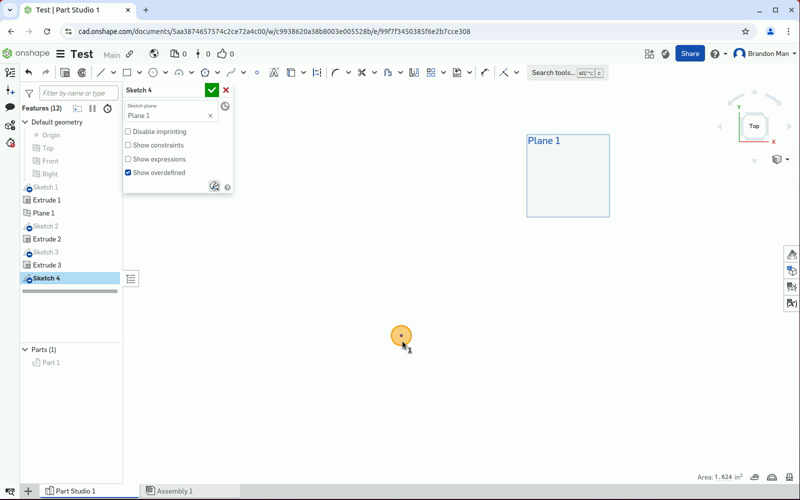
scroll(-6)
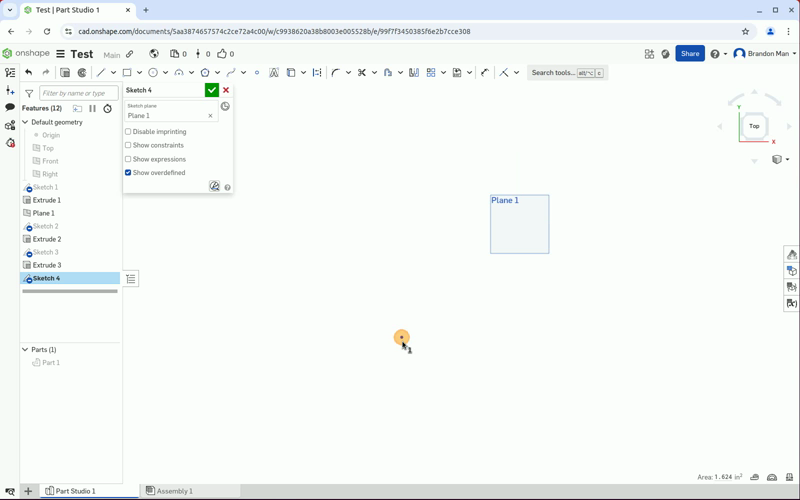
scroll(-6)
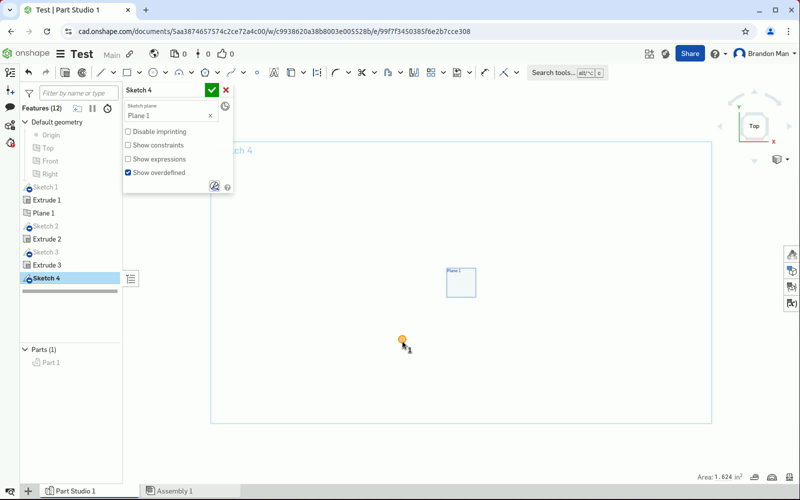
mouse_move(73, 352)
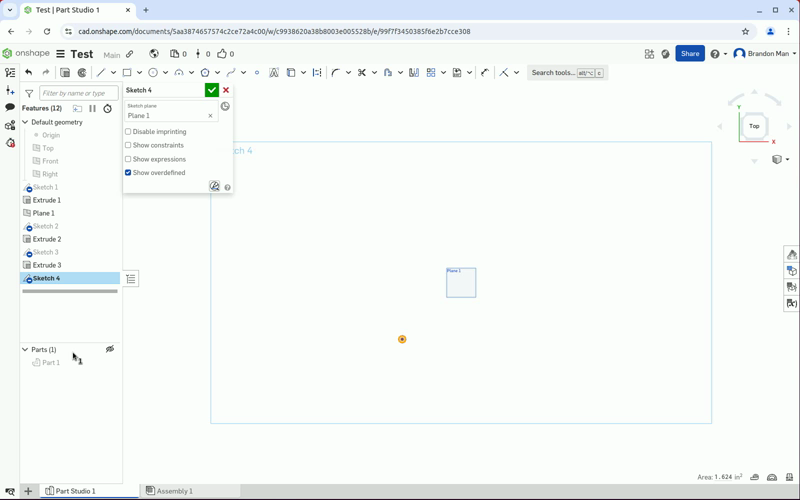
key(shift+y)
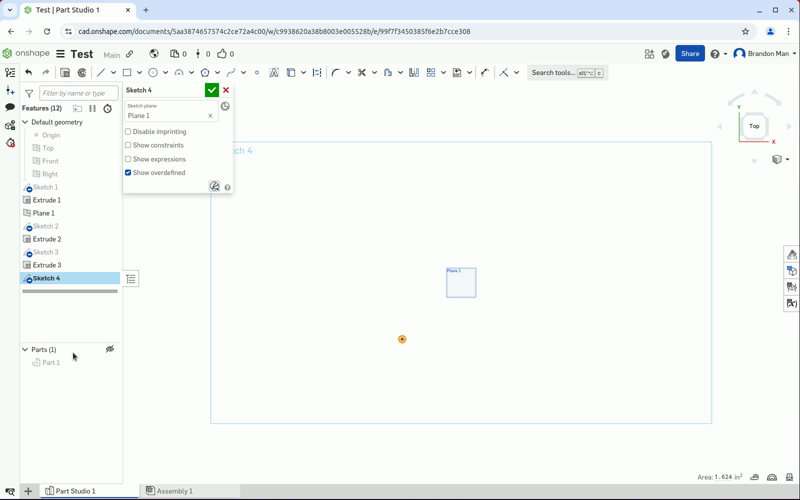
key(shift+e)
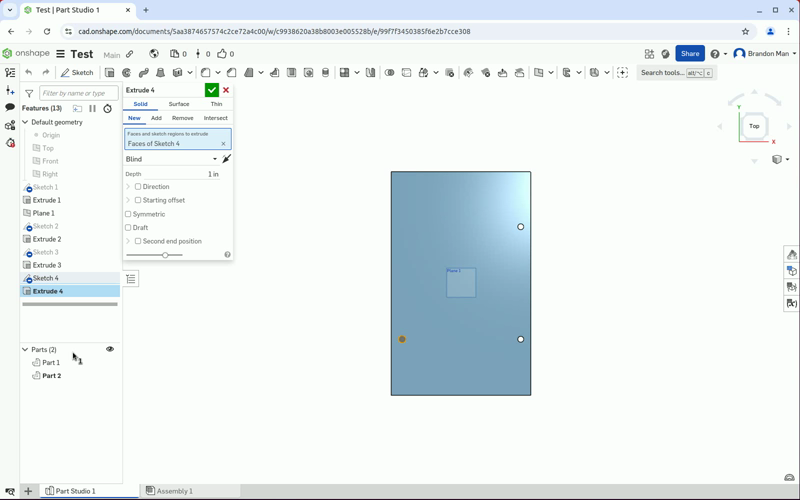
mouse_move(143, 106)
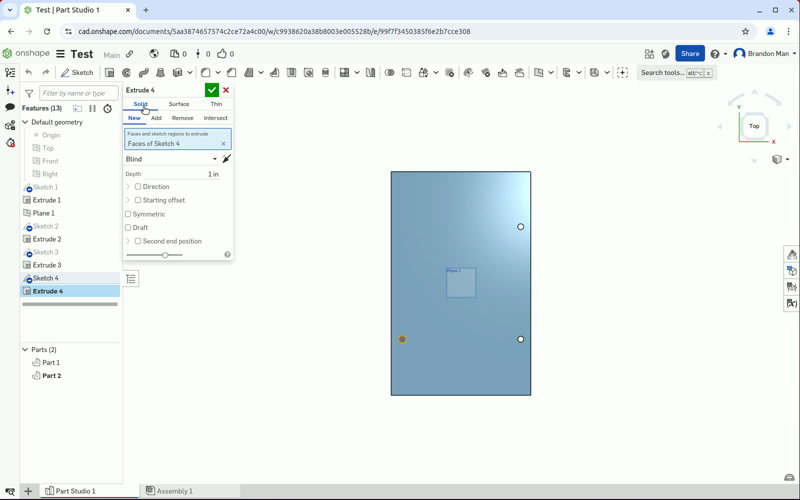
click(143, 106)
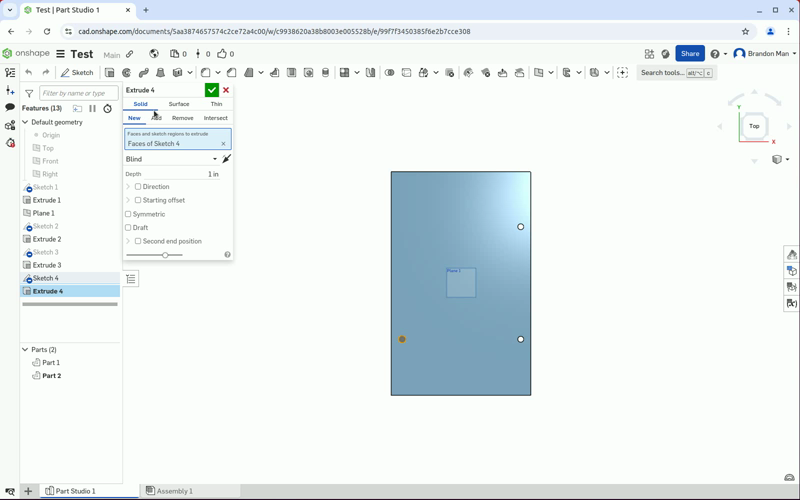
mouse_move(186, 120)
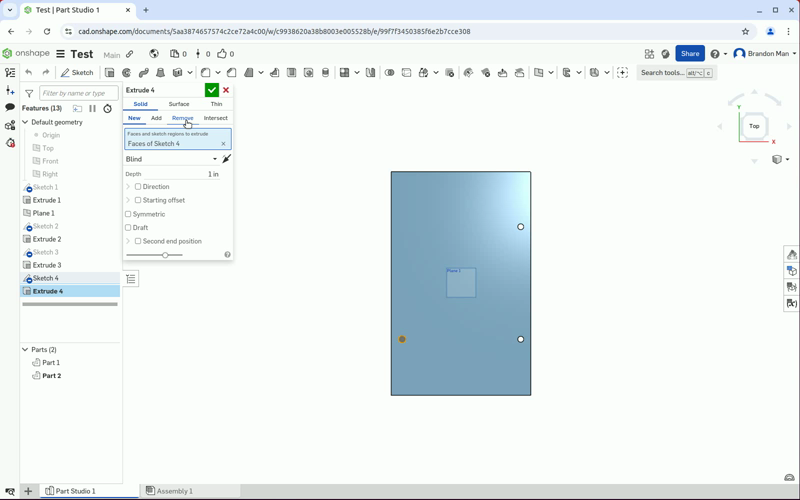
click(186, 120)
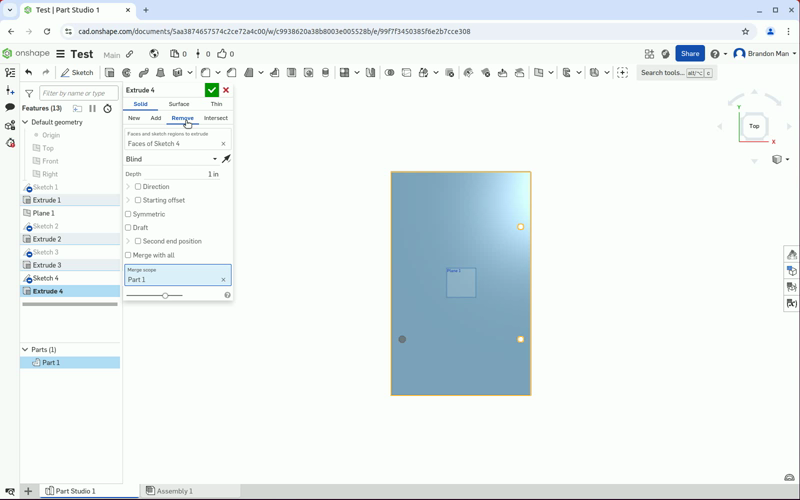
key(tab, 4)
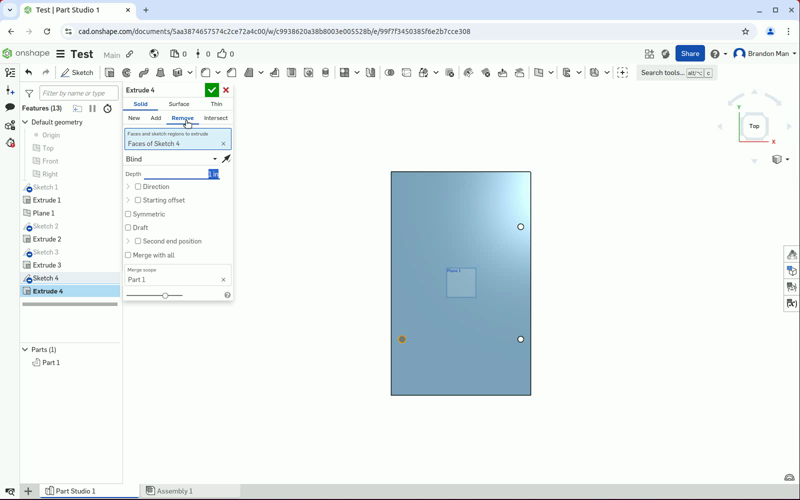
text(5.777)
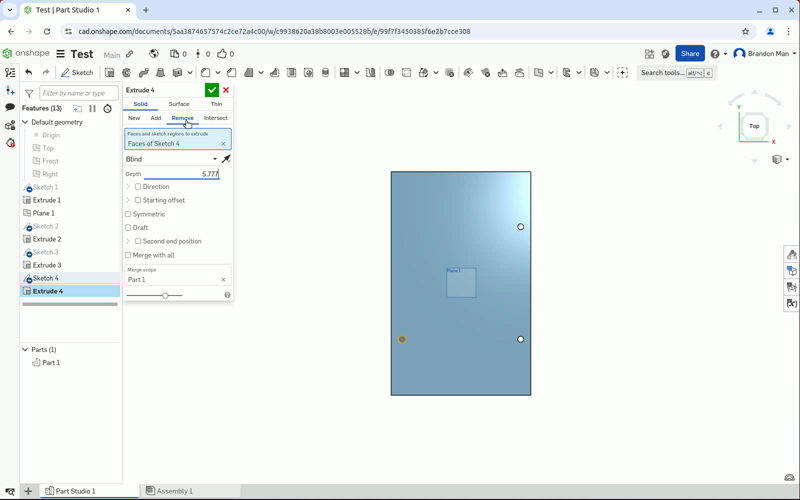
key(tab, 6)
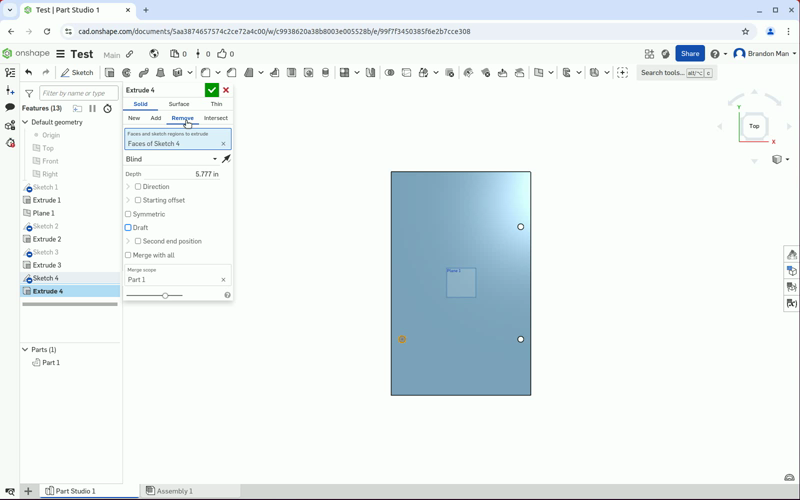
key(space)
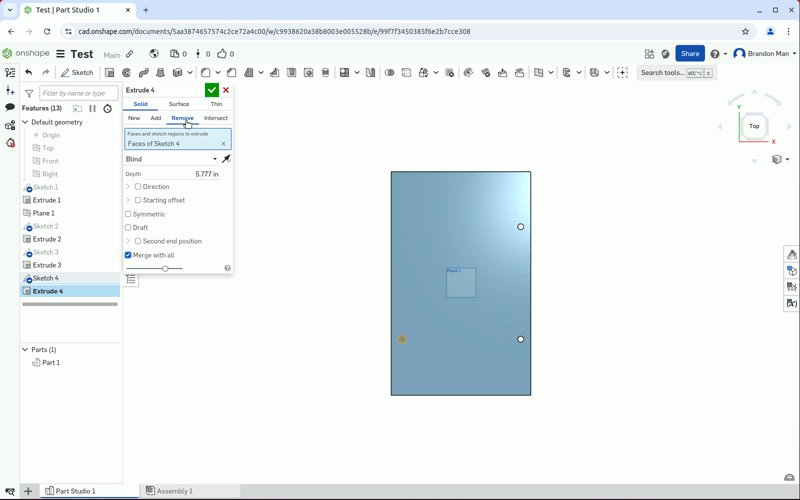
key(enter)
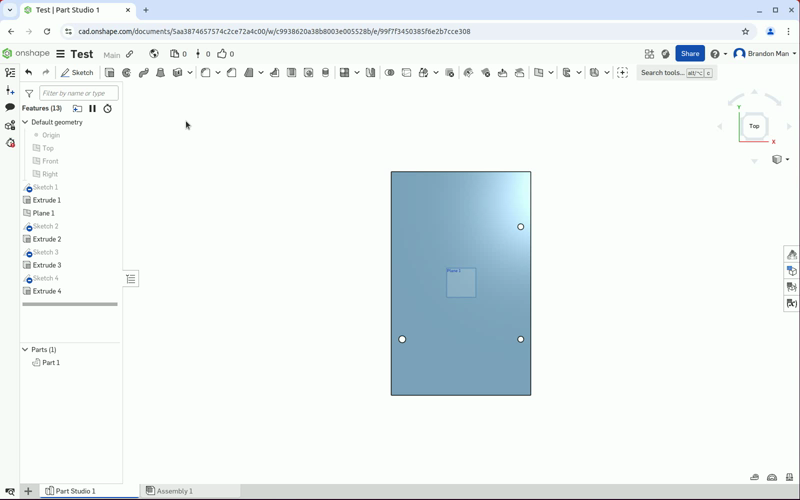
key(shift+h)
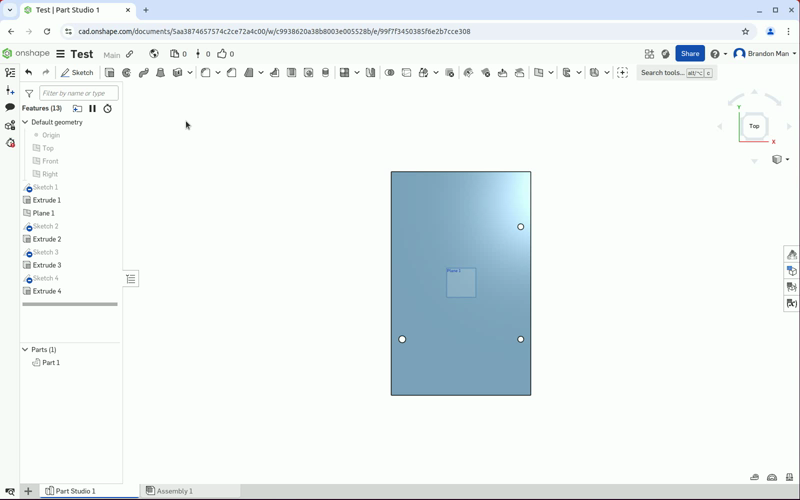
key(shift+h)
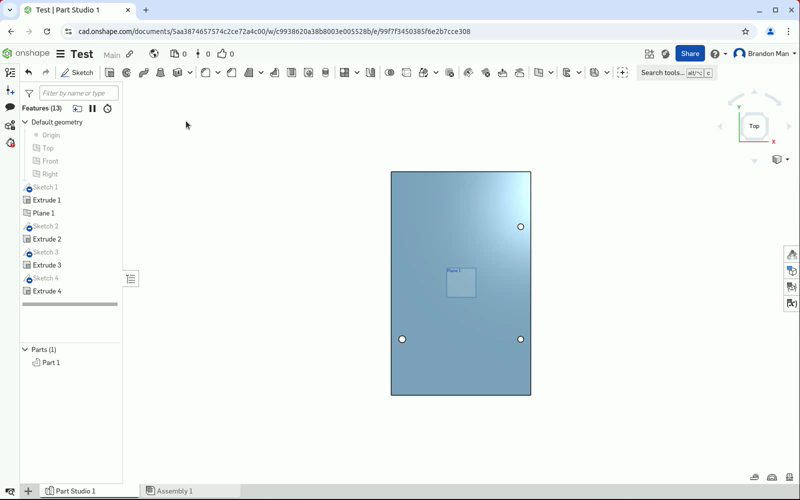
mouse_move(73, 189)
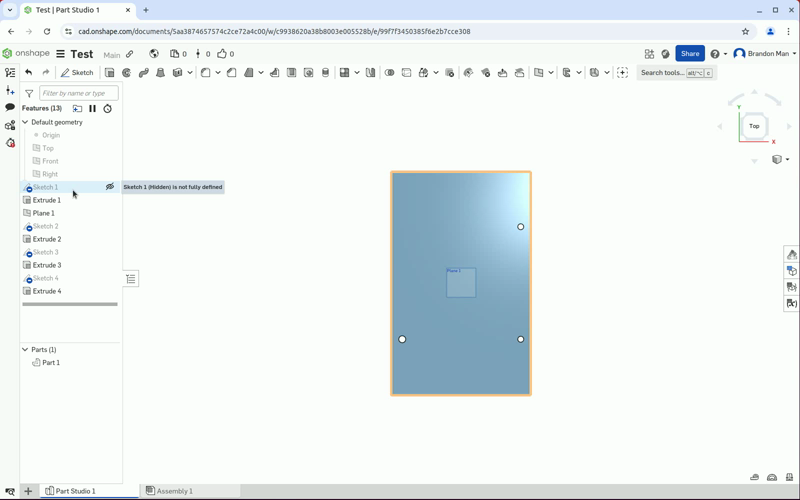
click(73, 189)
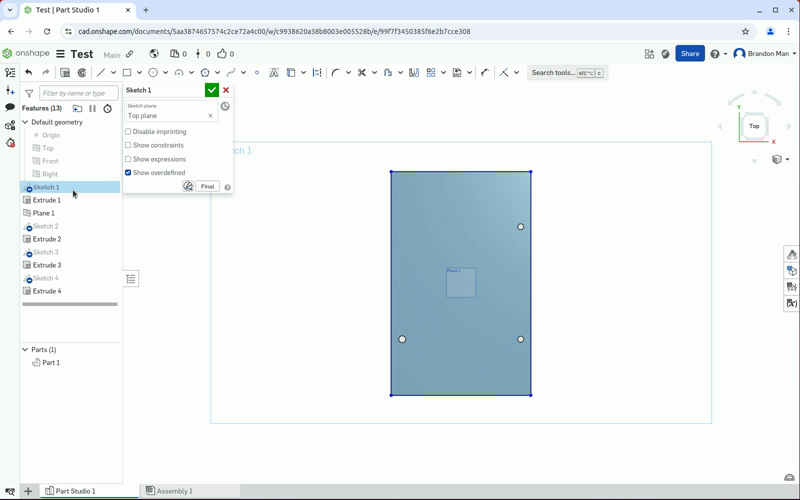
mouse_move(229, 92)
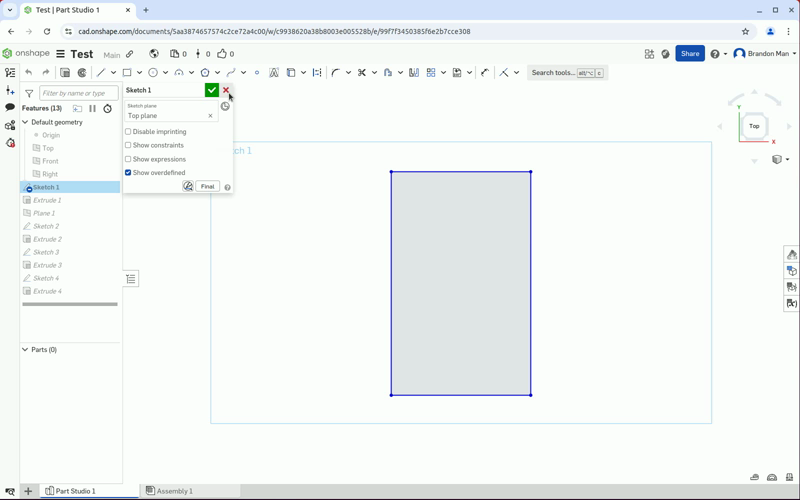
click(229, 92)
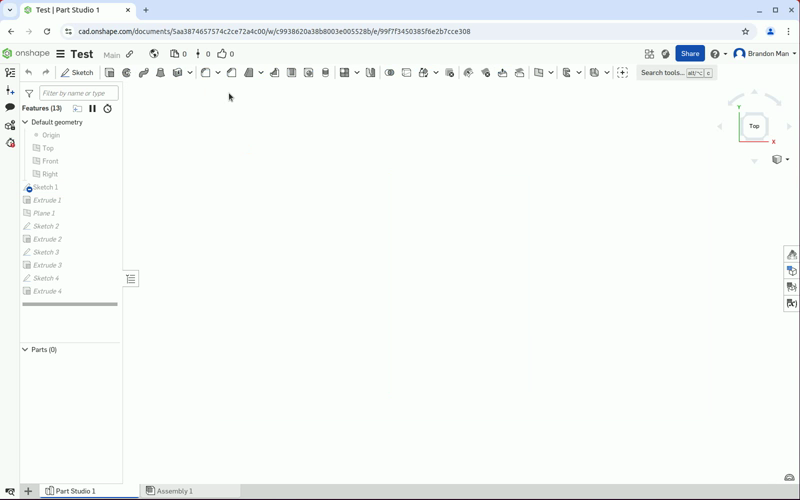
key(shift+s)
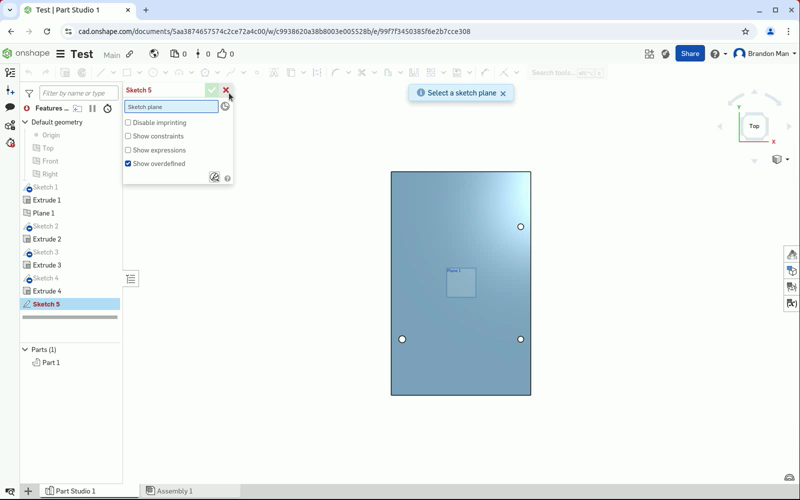
mouse_move(73, 215)
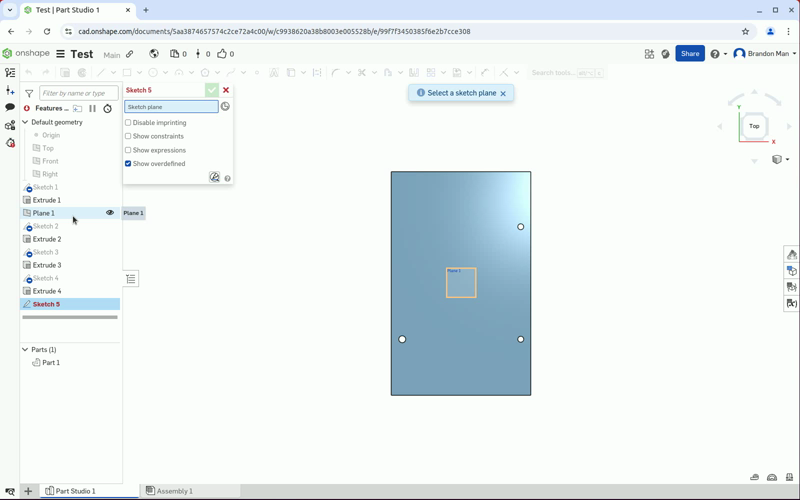
click(73, 215)
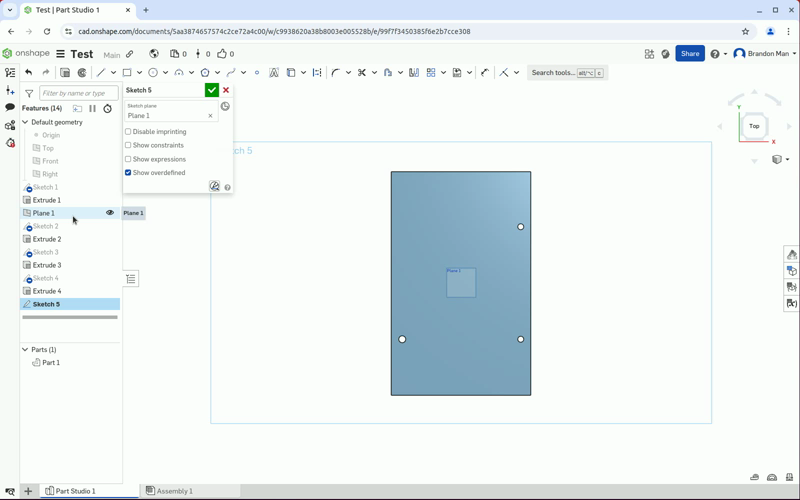
mouse_move(73, 352)
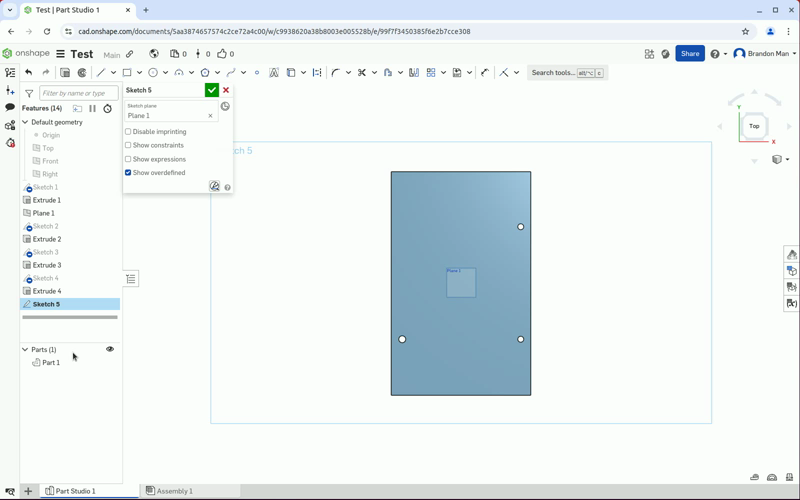
key(y)
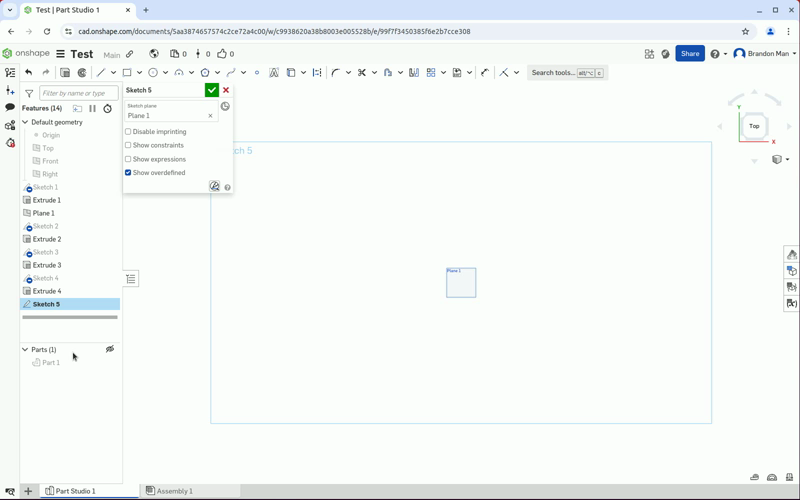
key(c)
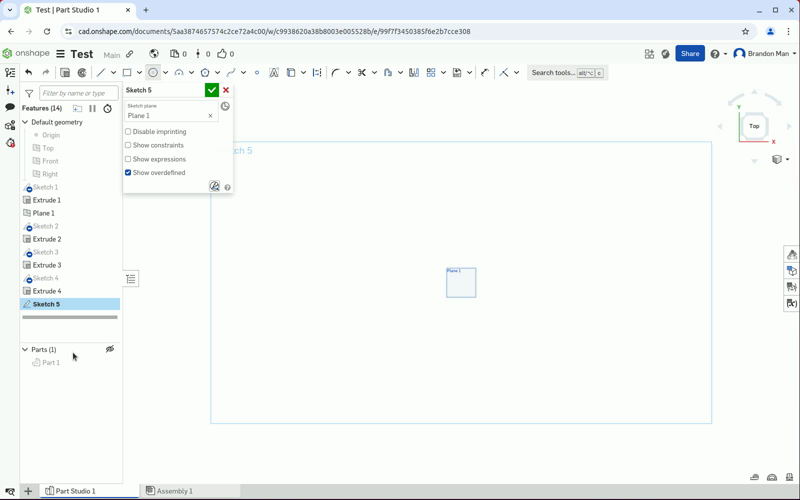
key_down(shift)
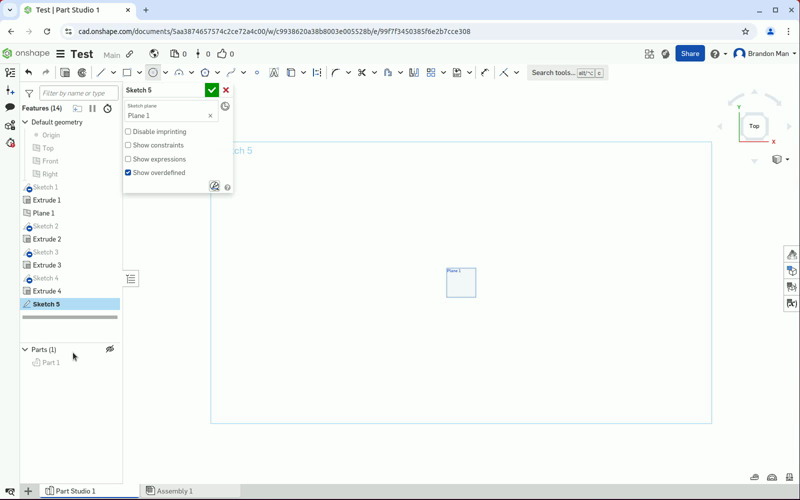
mouse_move(402, 226)
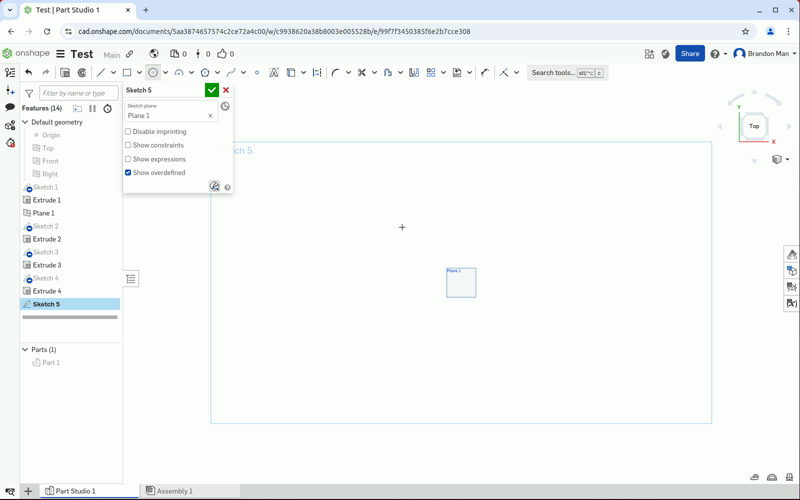
click(402, 226)
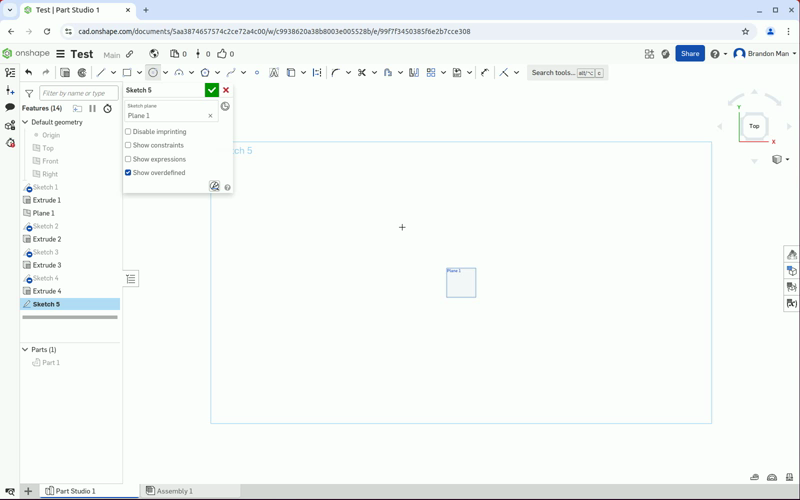
key_up(shift)
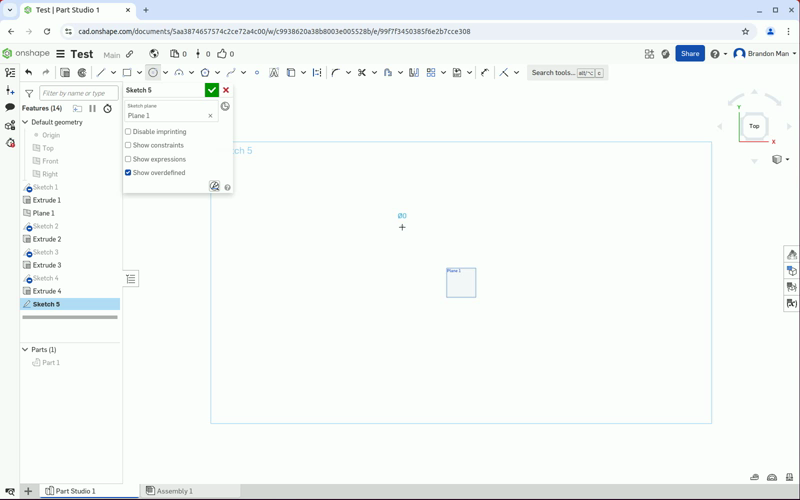
mouse_move(405, 226)
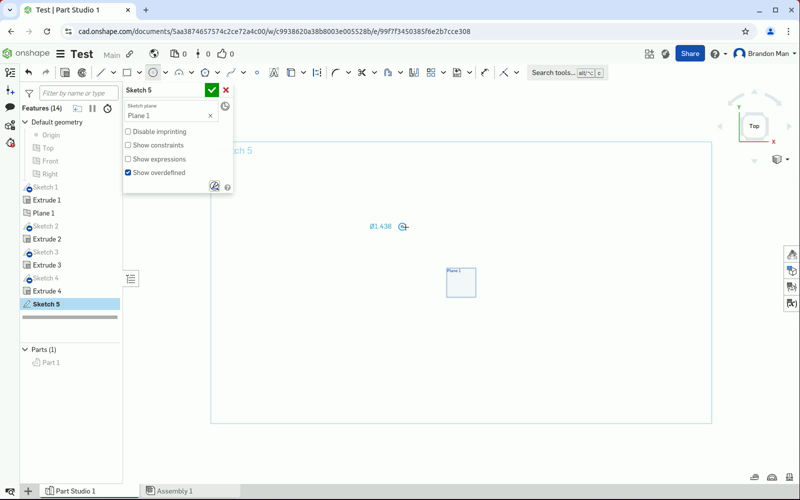
click(405, 226)
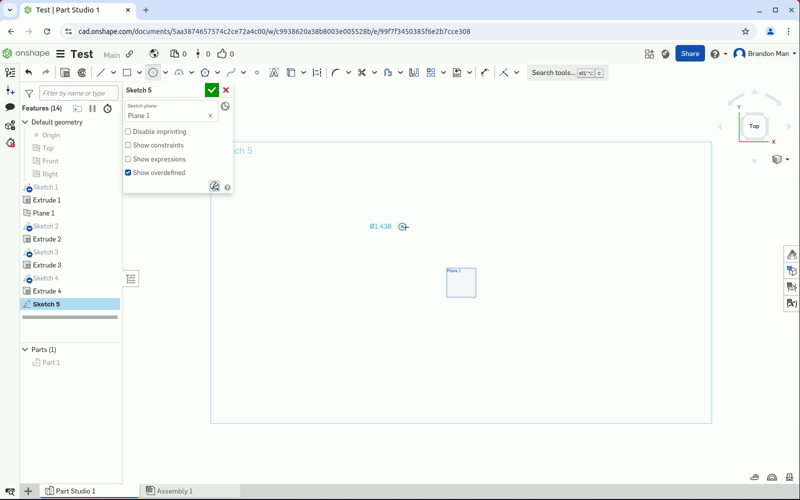
key(esc)
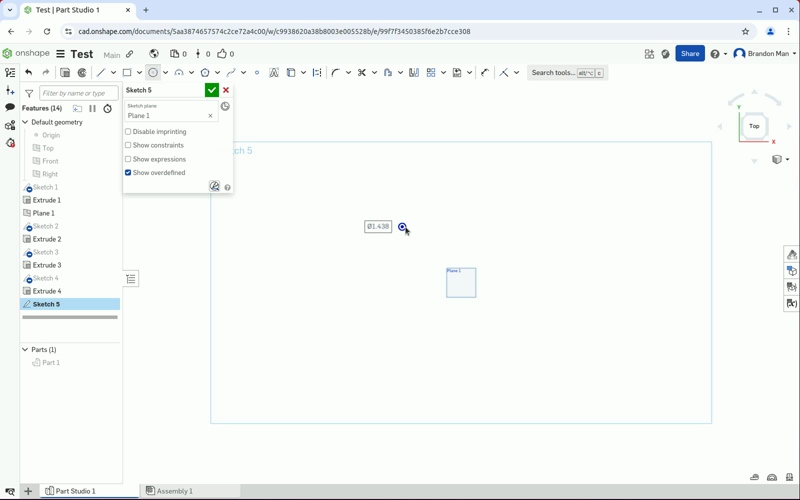
mouse_move(402, 226)
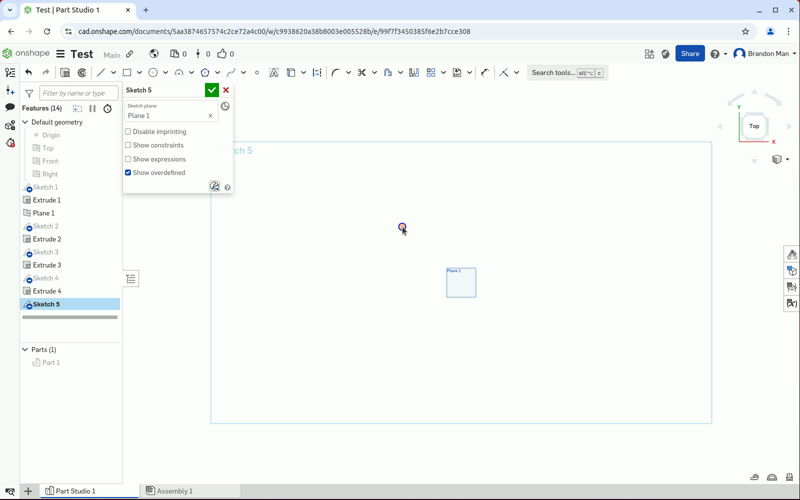
scroll(6)
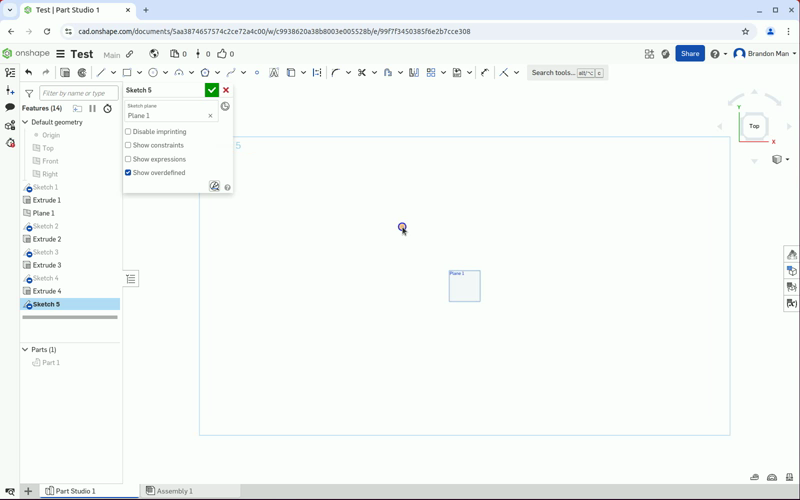
scroll(6)
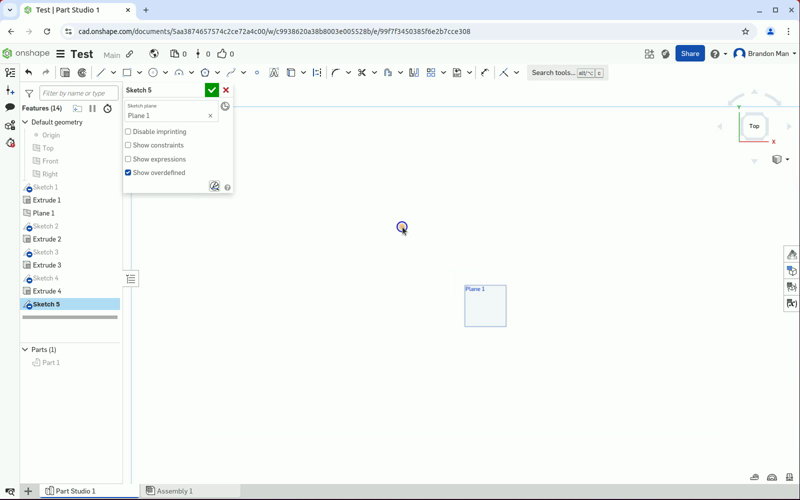
scroll(6)
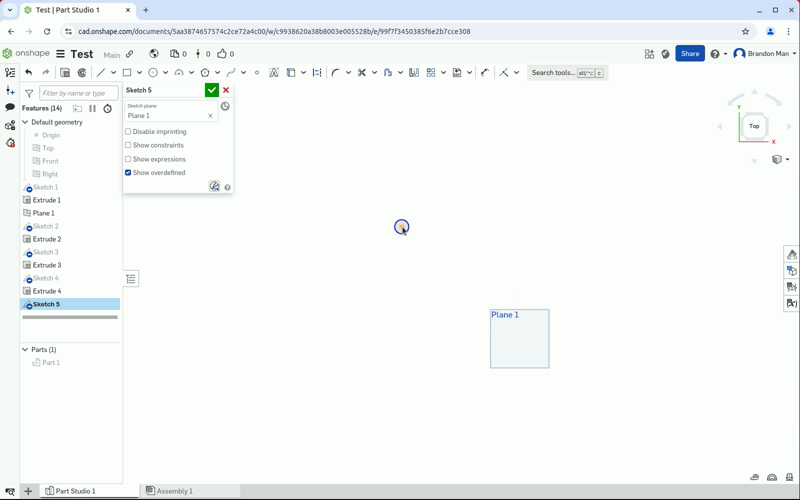
scroll(6)
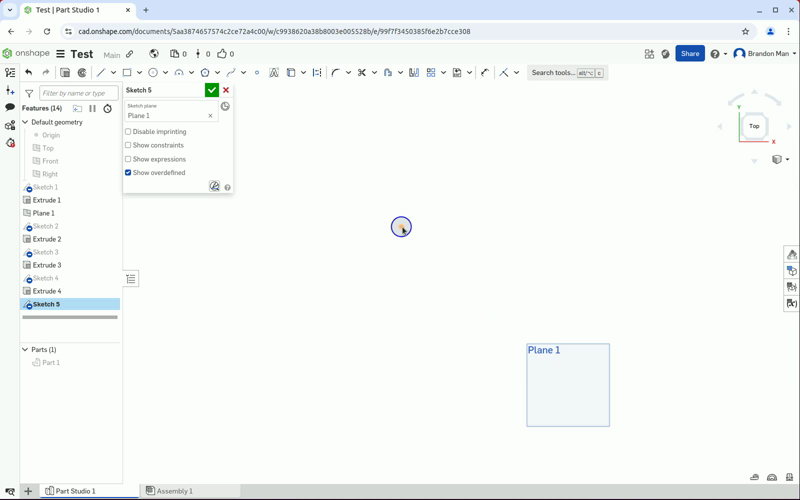
scroll(6)
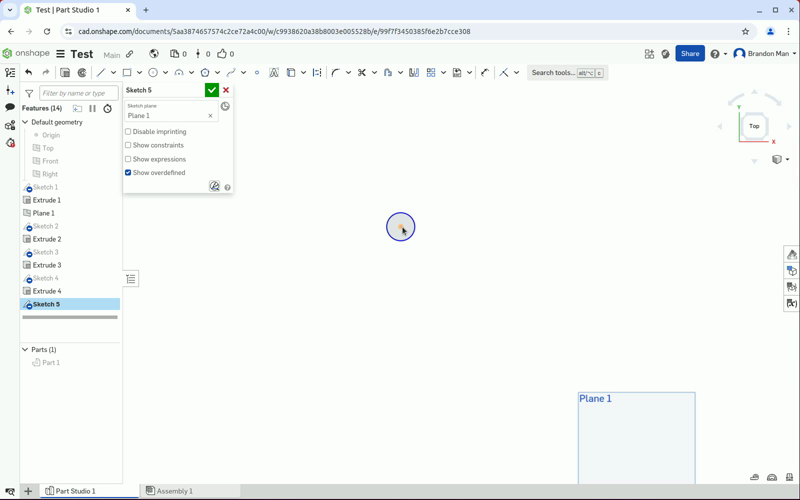
scroll(6)
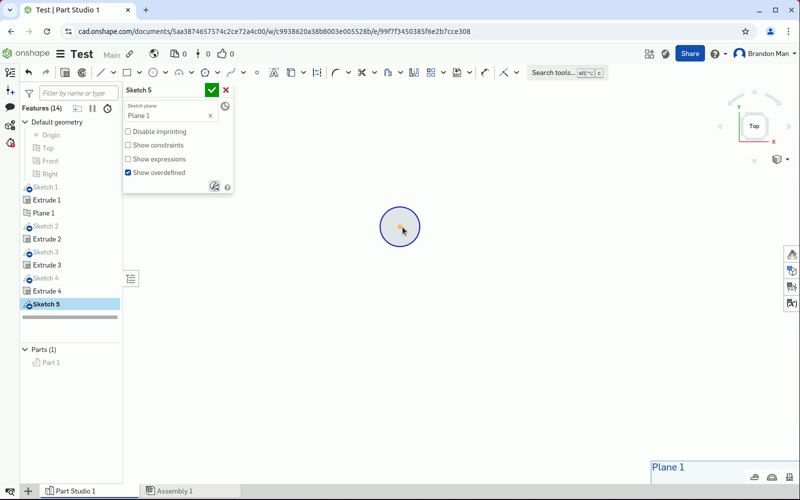
scroll(6)
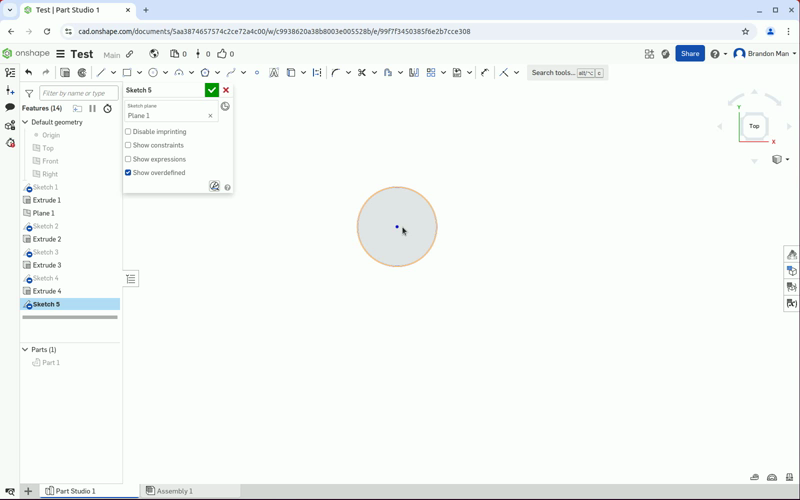
click(402, 226)
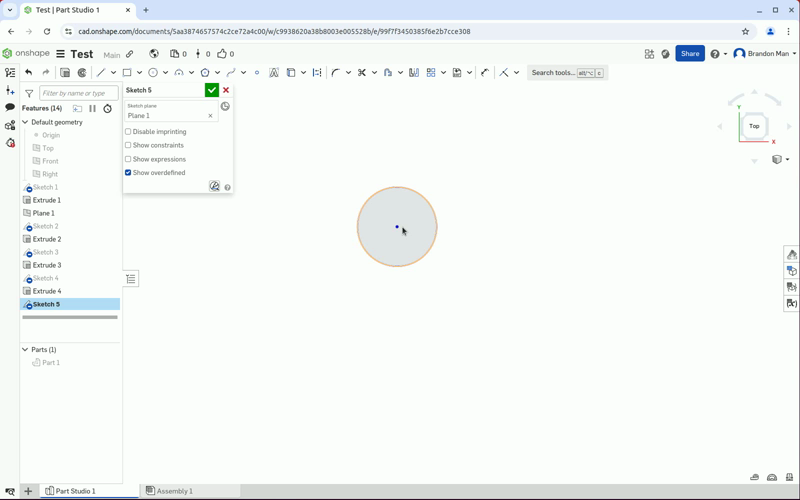
scroll(-6)
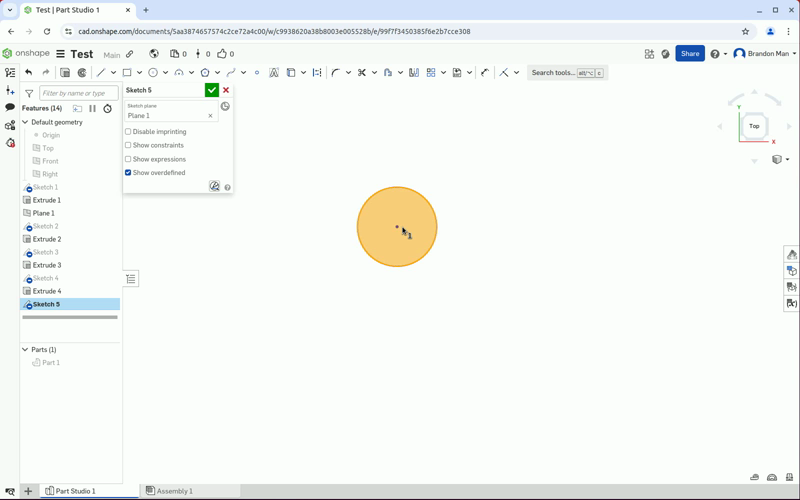
scroll(-6)
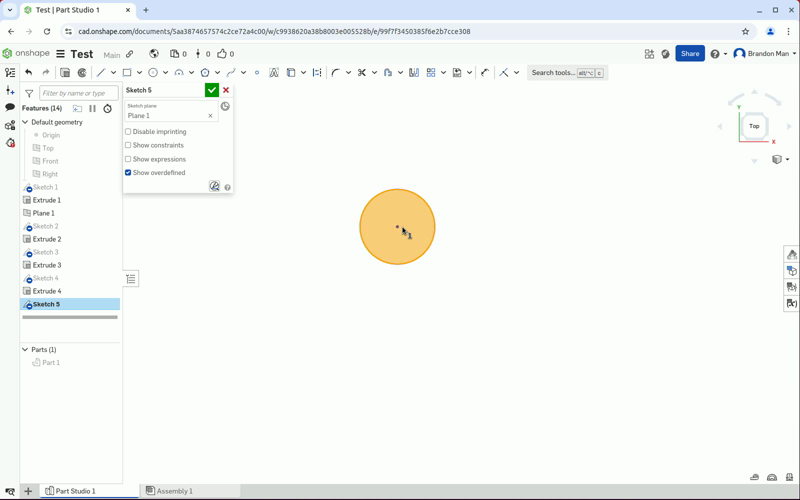
scroll(-6)
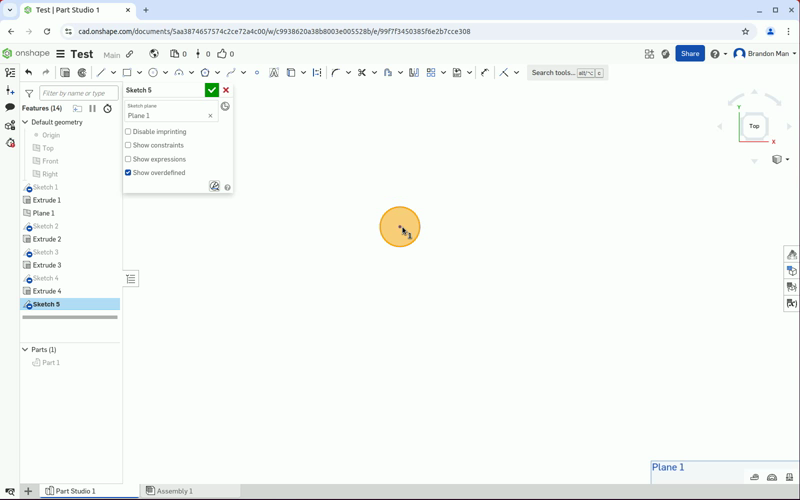
scroll(-6)
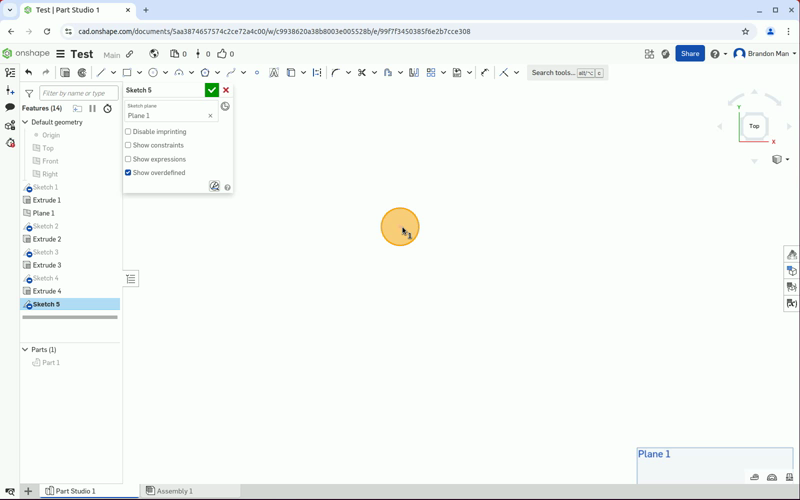
scroll(-6)
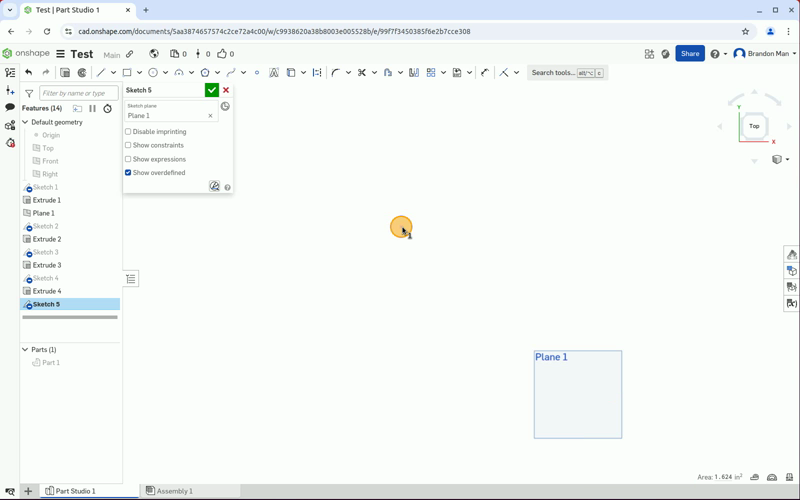
scroll(-6)
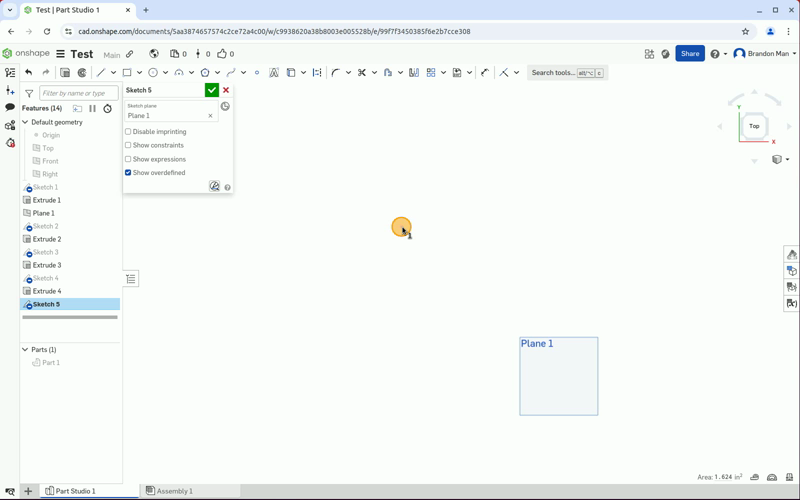
scroll(-6)
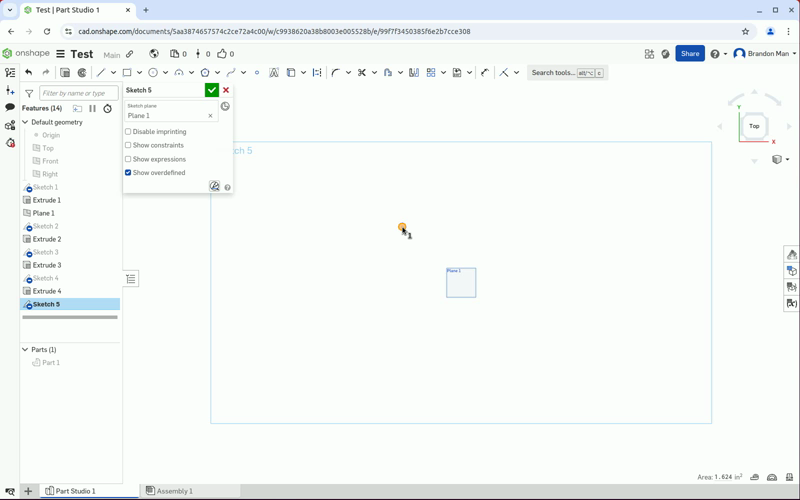
mouse_move(73, 352)
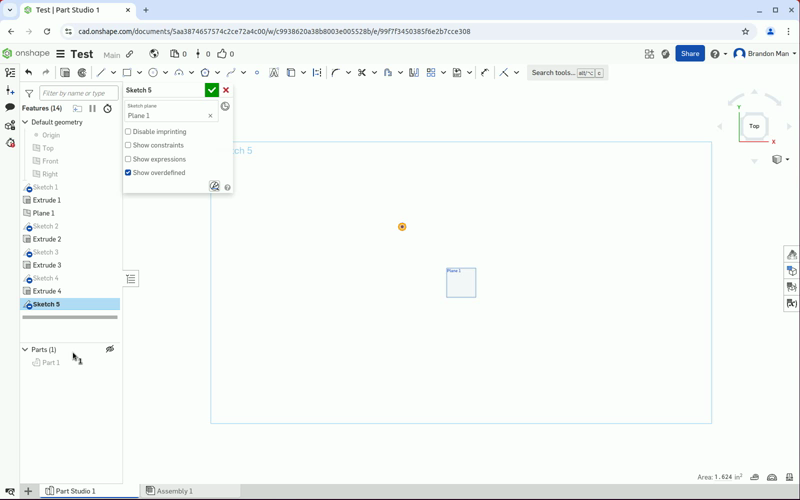
key(shift+y)
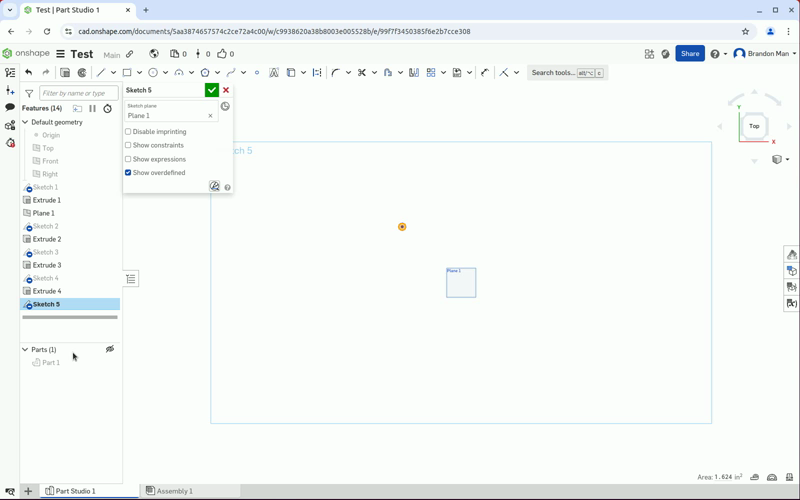
key(shift+e)
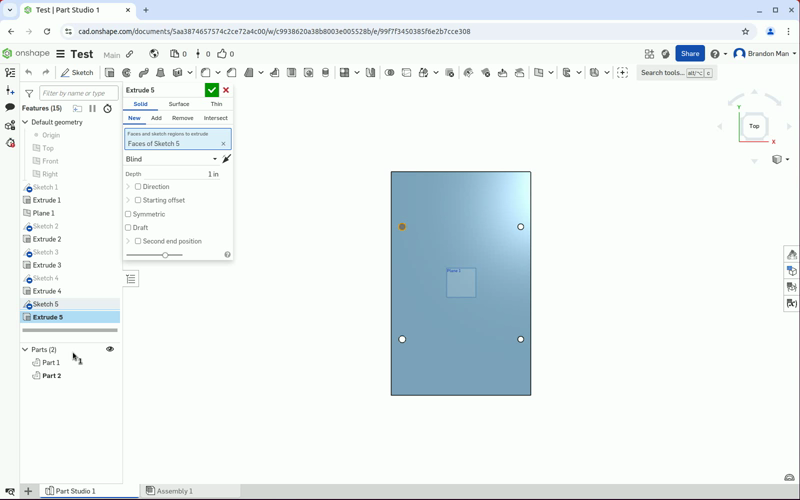
mouse_move(143, 106)
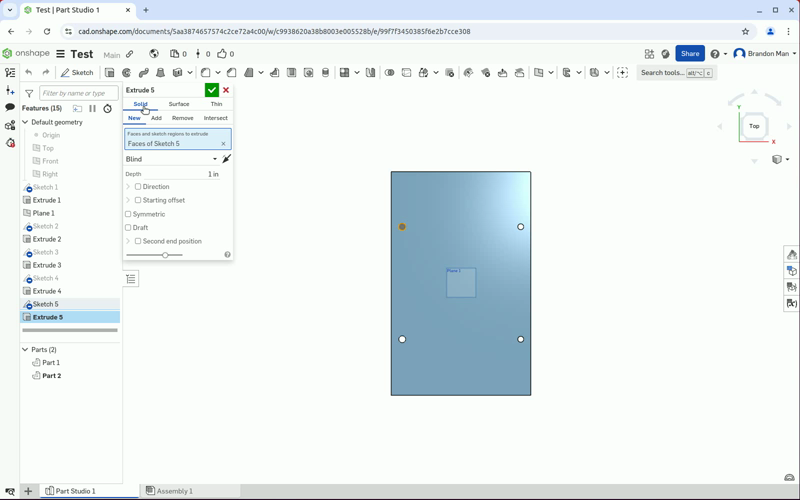
click(143, 106)
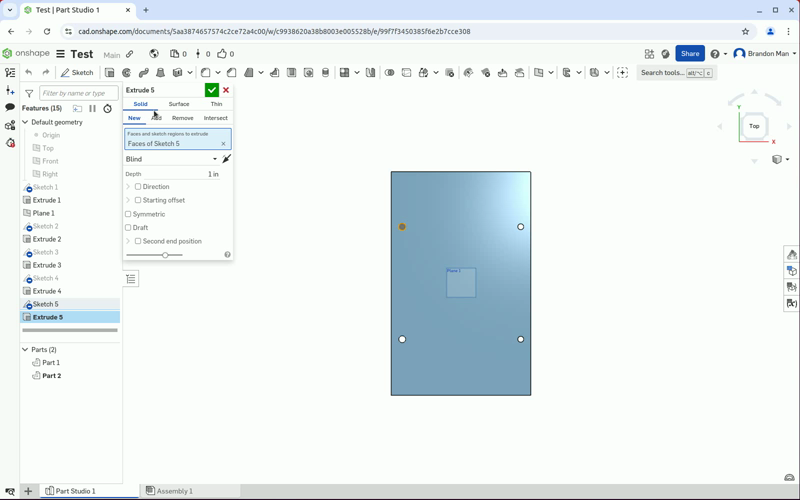
mouse_move(186, 120)
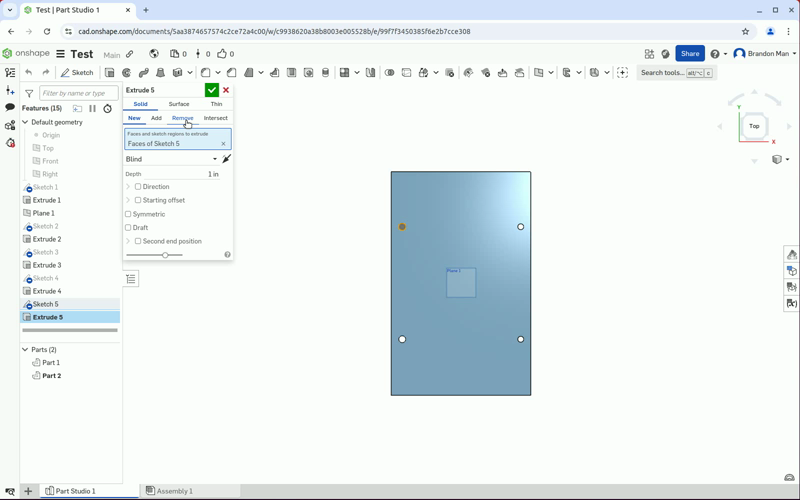
click(186, 120)
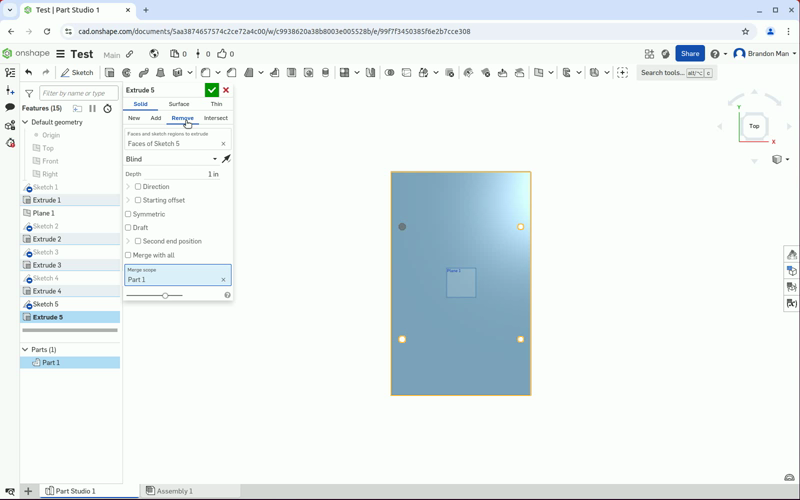
key(tab, 4)
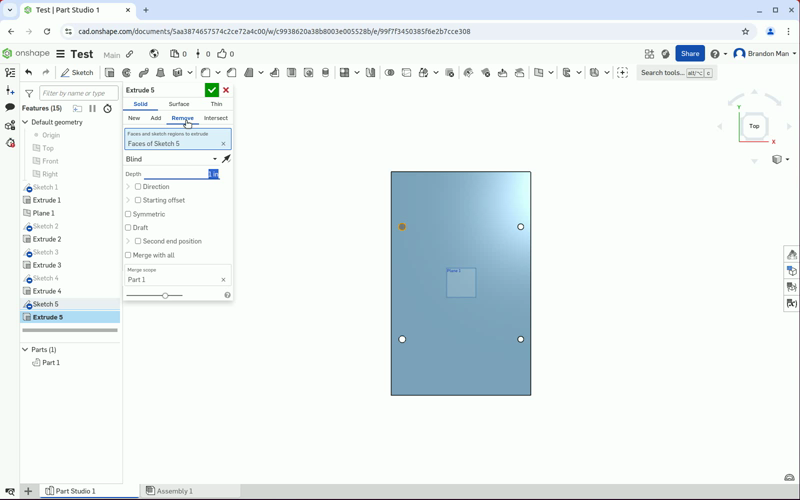
text(5.777)
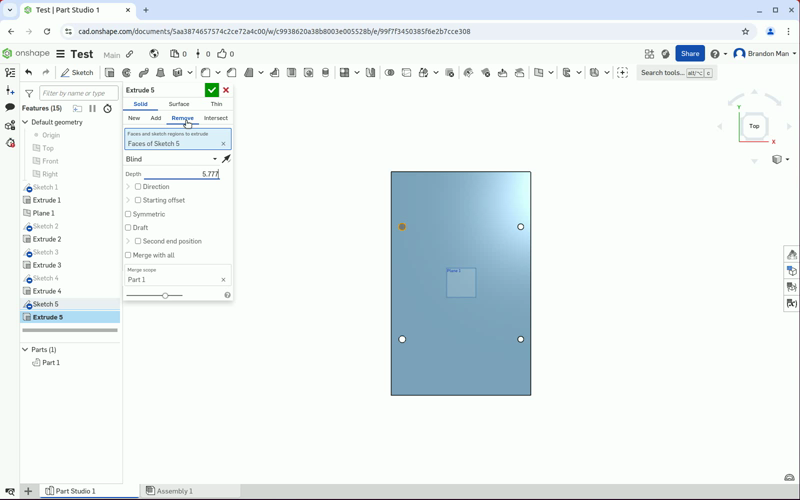
key(tab, 6)
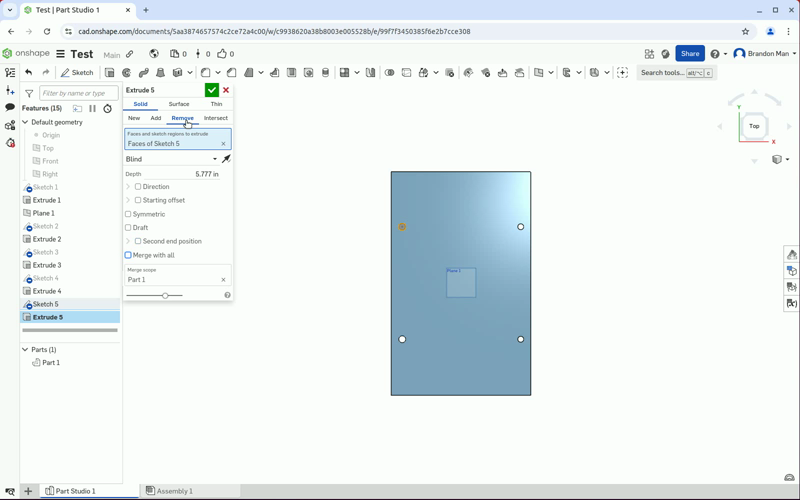
key(space)
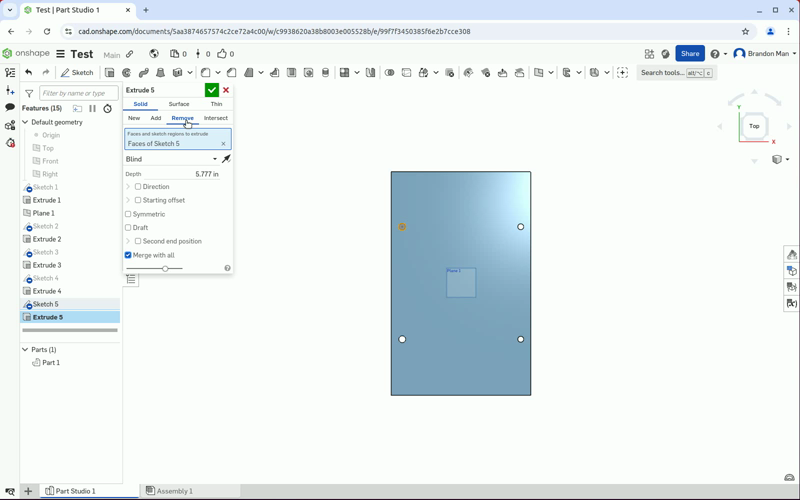
key(enter)
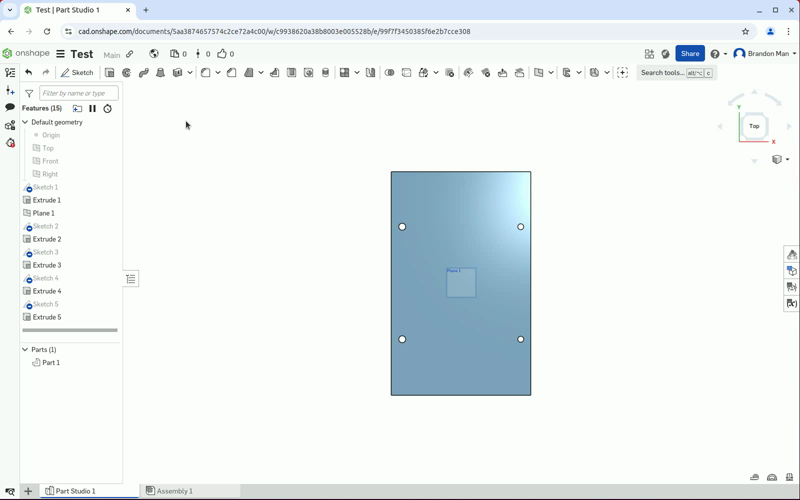
key(shift+h)
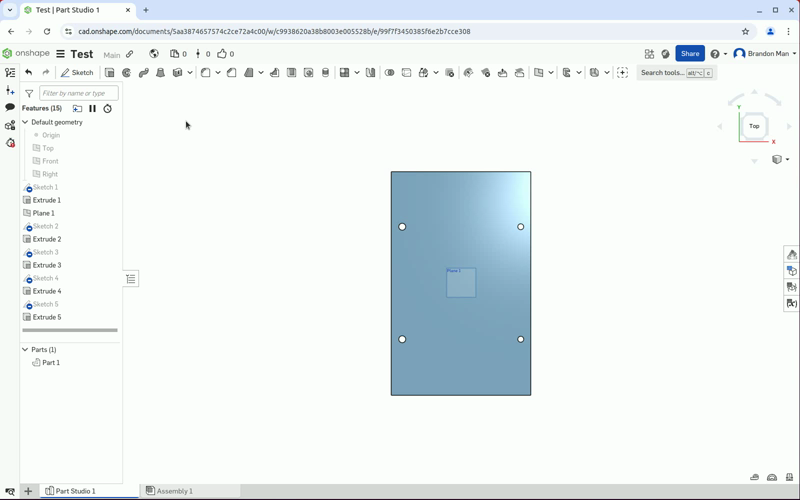
key(shift+h)
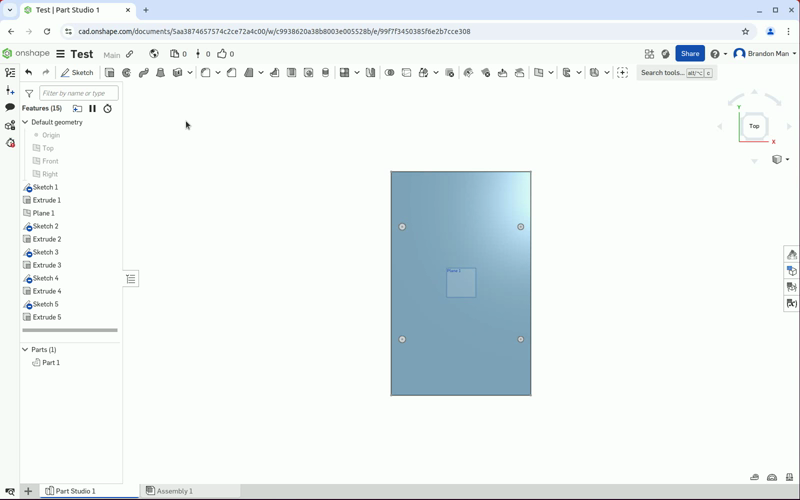
key(shift+7)
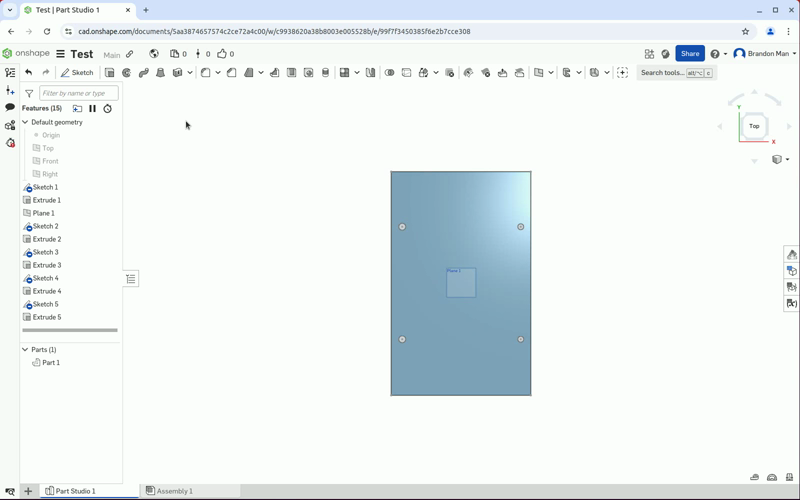
key(up, 3)
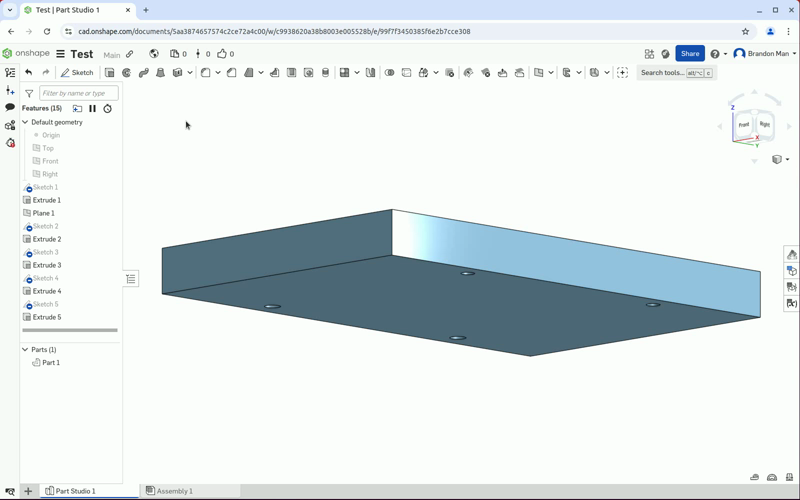
key(left, 3)
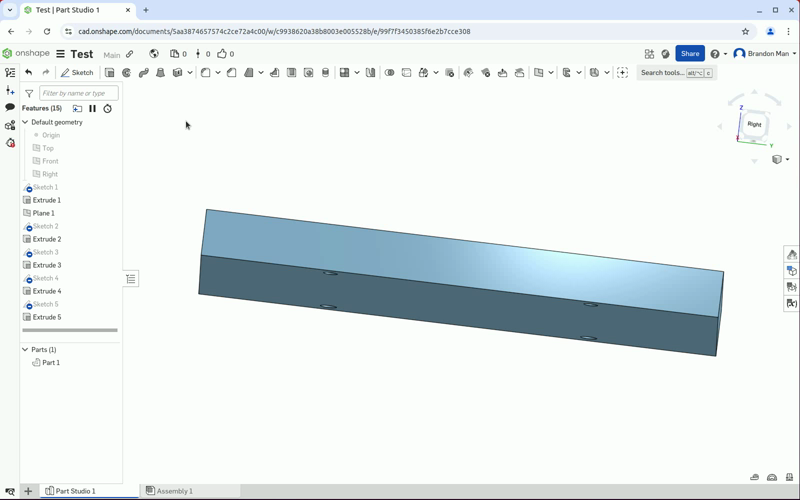
key(right, 3)
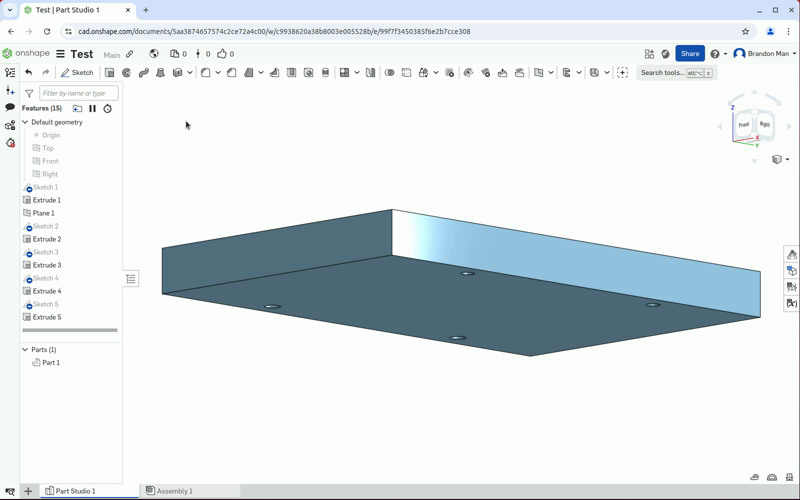
key(down, 3)
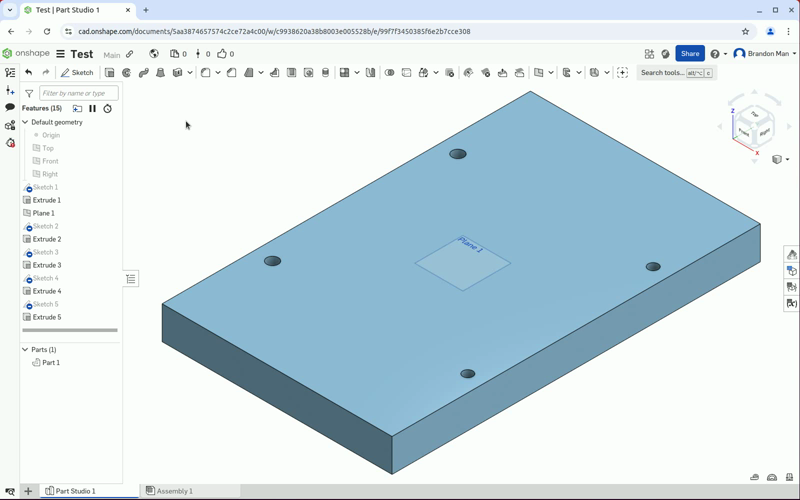
mouse_move(73, 189)
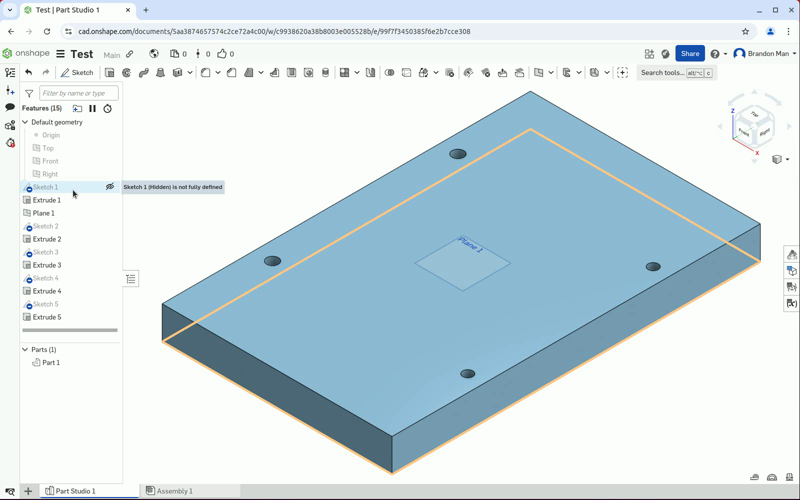
click(73, 189)